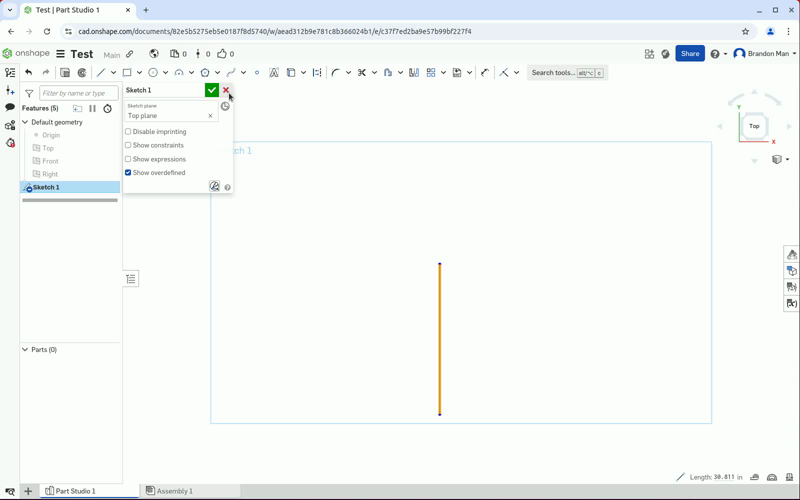
key(shift+h)
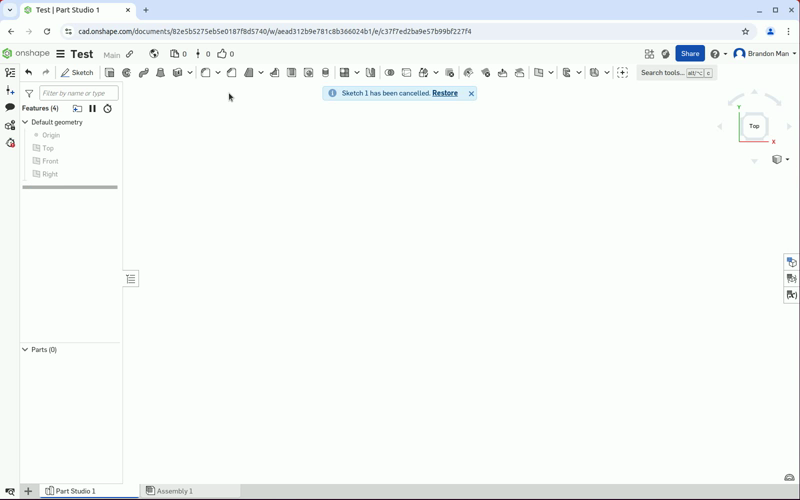
mouse_move(73, 352)
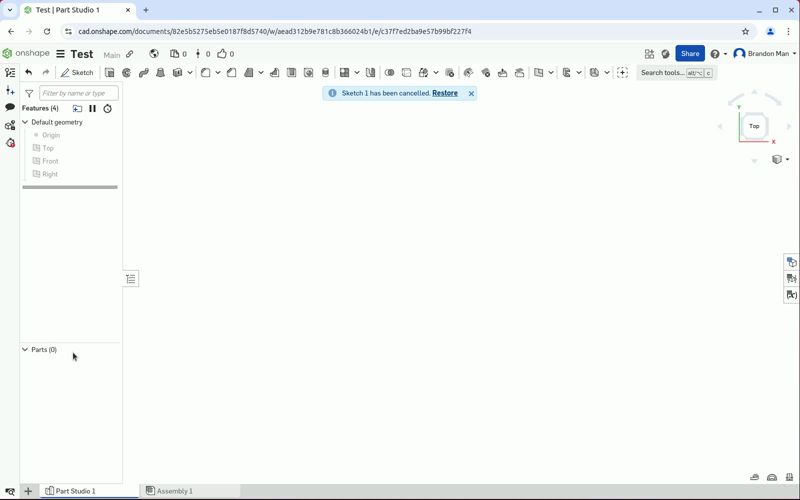
key(y)
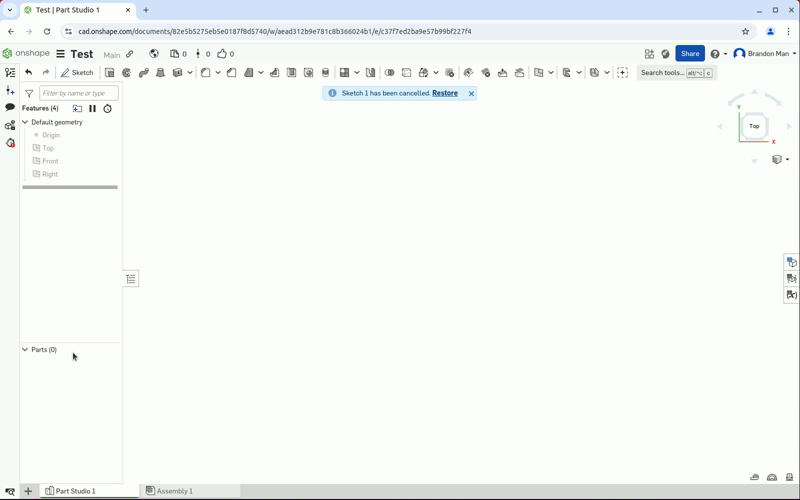
key(shift+p)
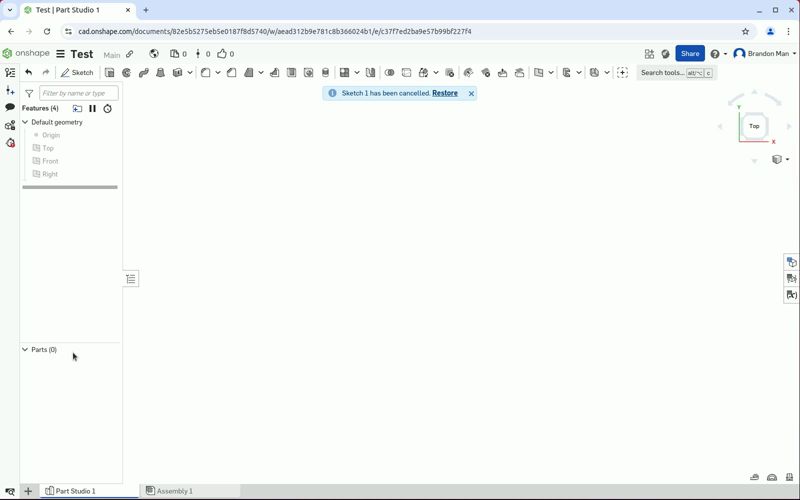
key(space)
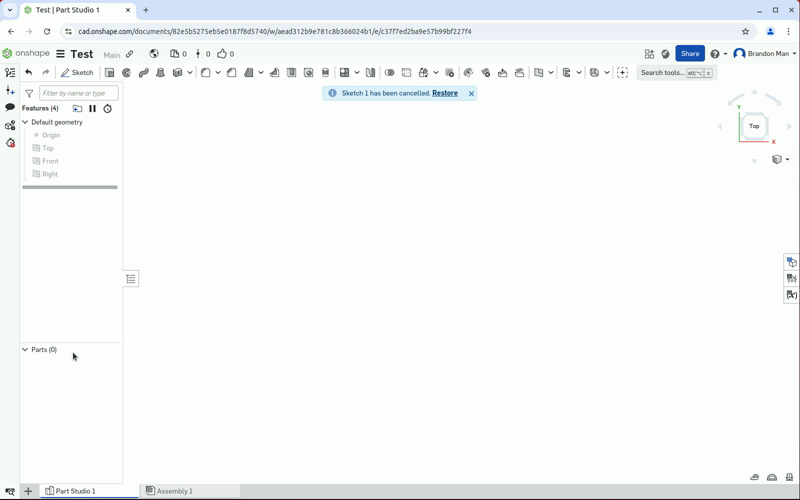
key_down(shift)
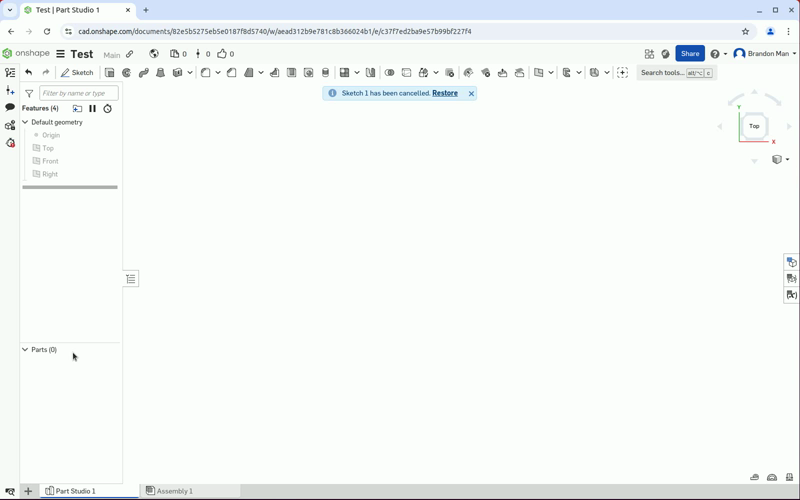
key(up)
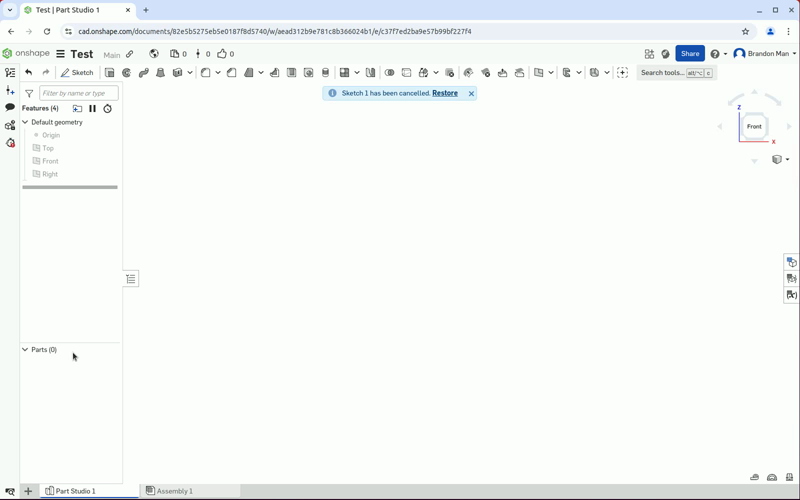
key_up(shift)
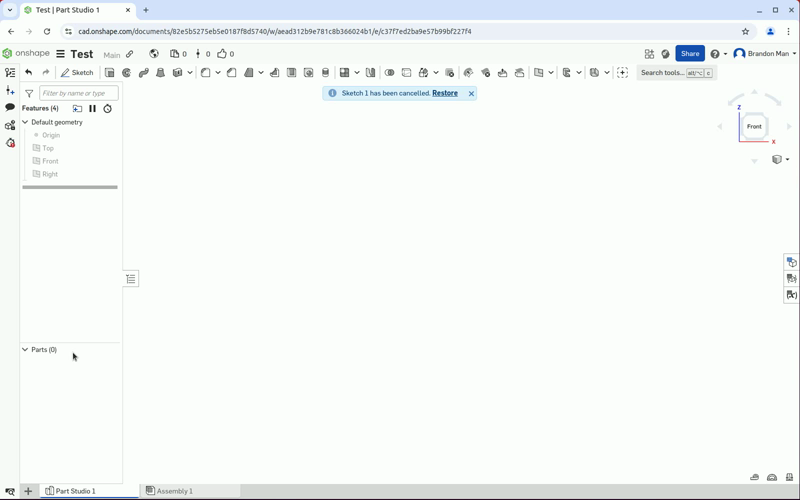
mouse_move(73, 352)
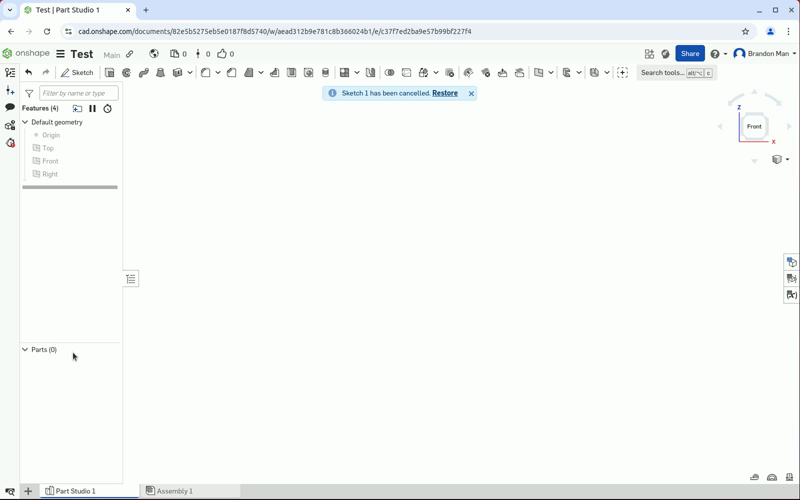
key(shift+y)
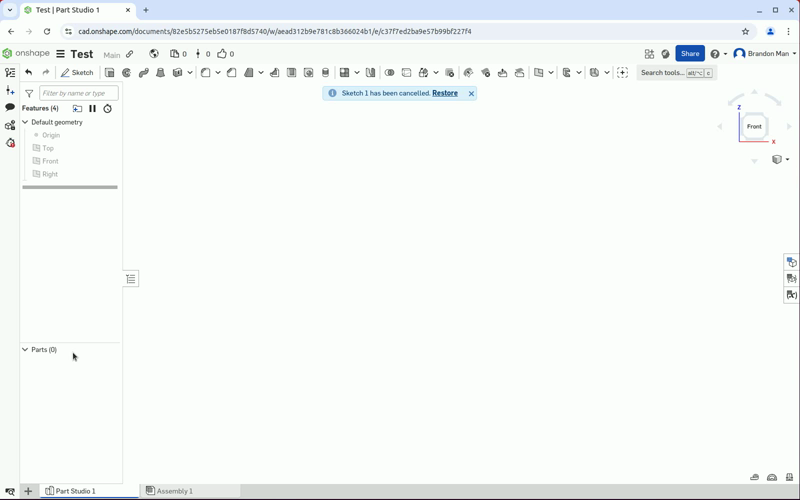
key(shift+s)
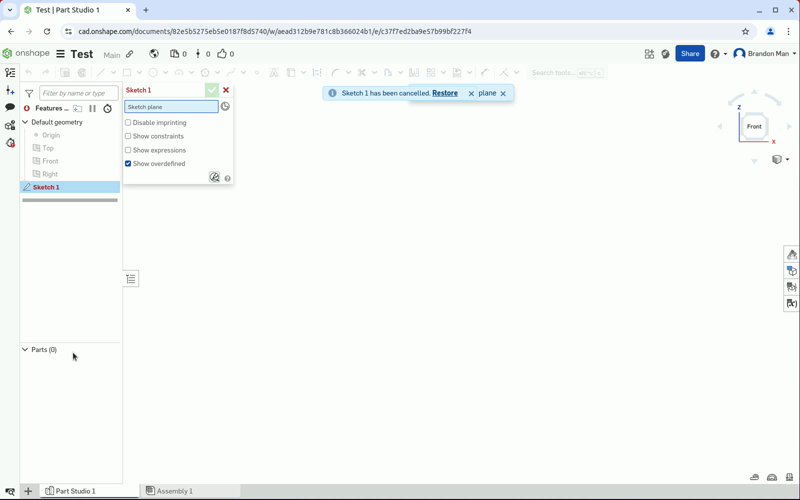
mouse_move(73, 163)
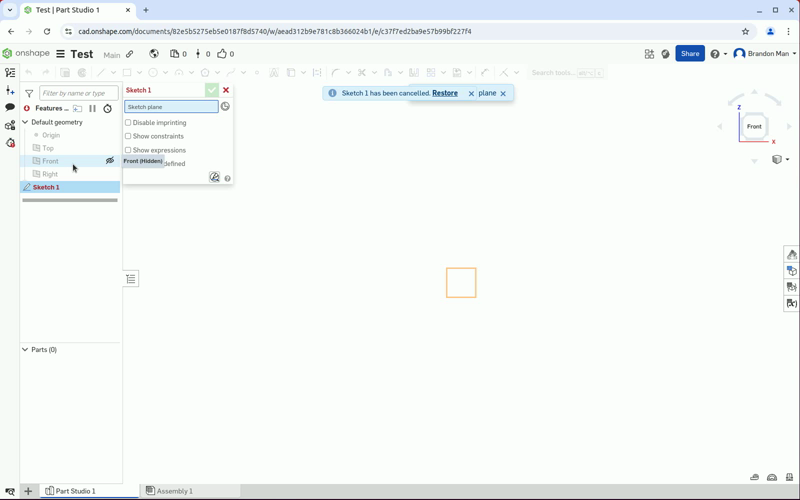
click(73, 163)
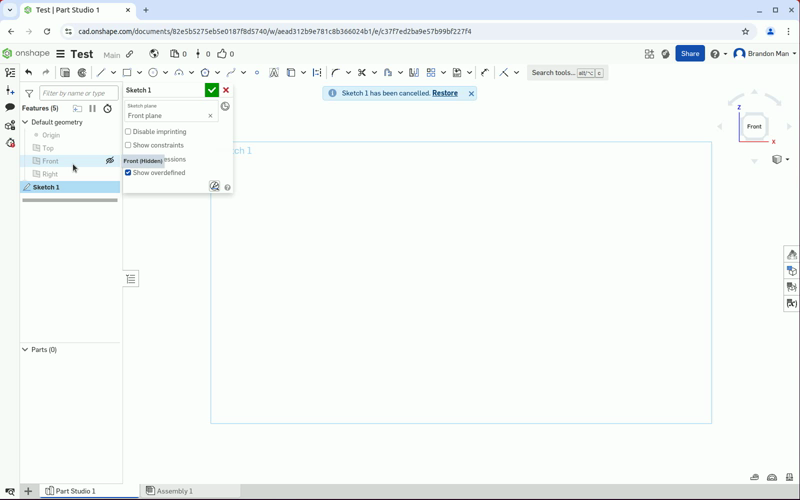
mouse_move(73, 352)
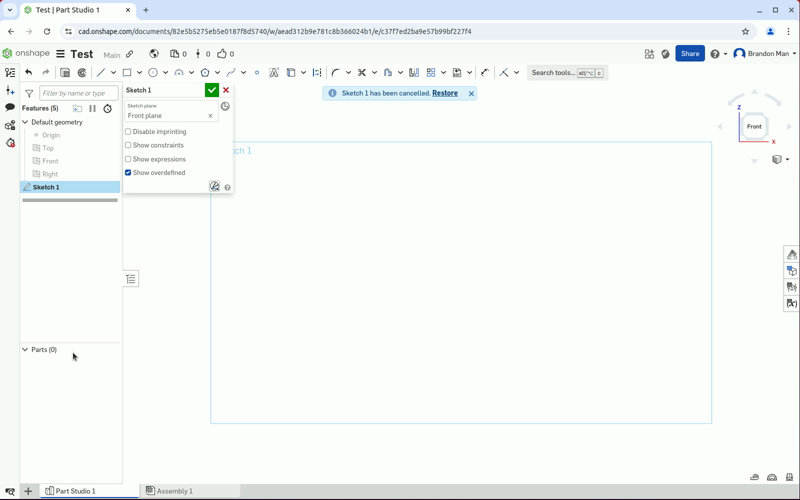
key(y)
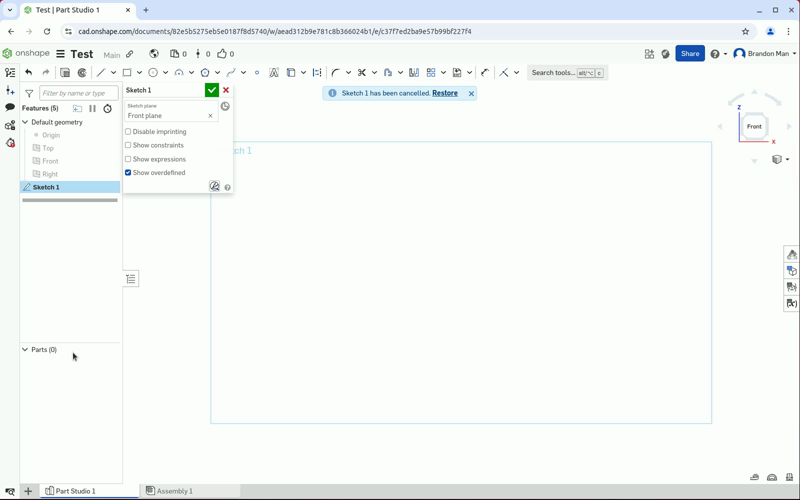
key(a)
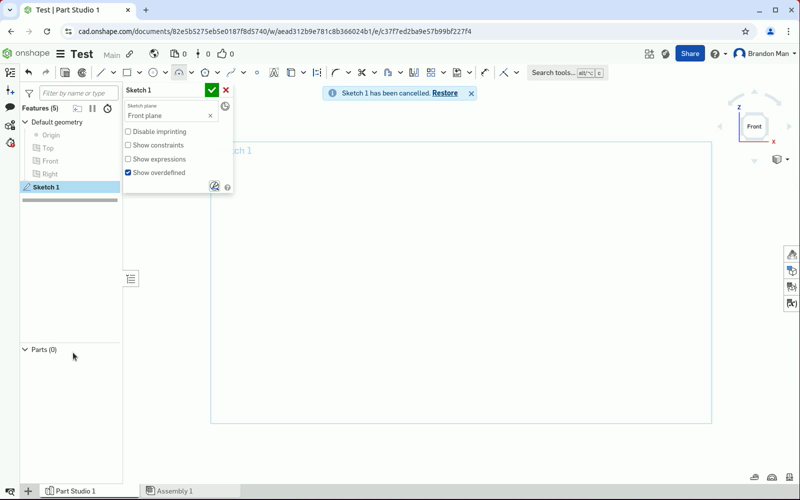
key_down(shift)
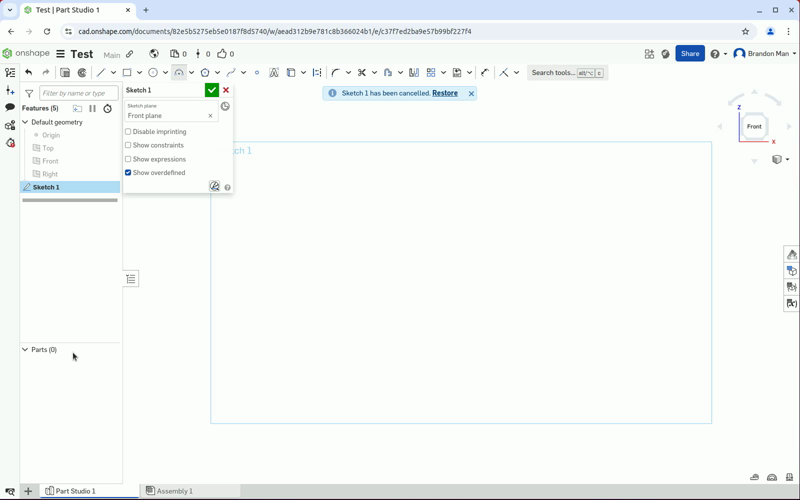
mouse_move(460, 347)
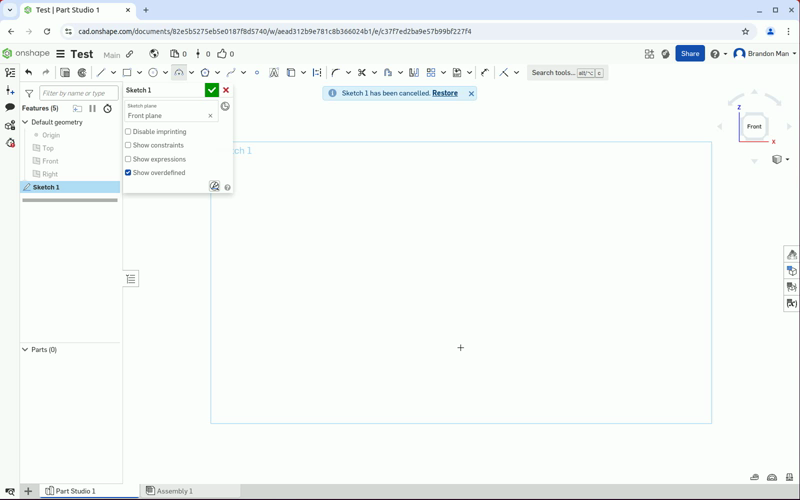
click(460, 347)
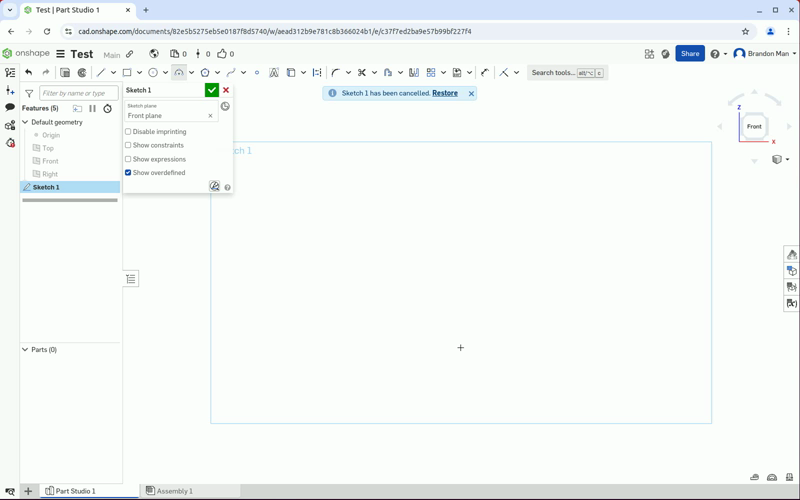
key_up(shift)
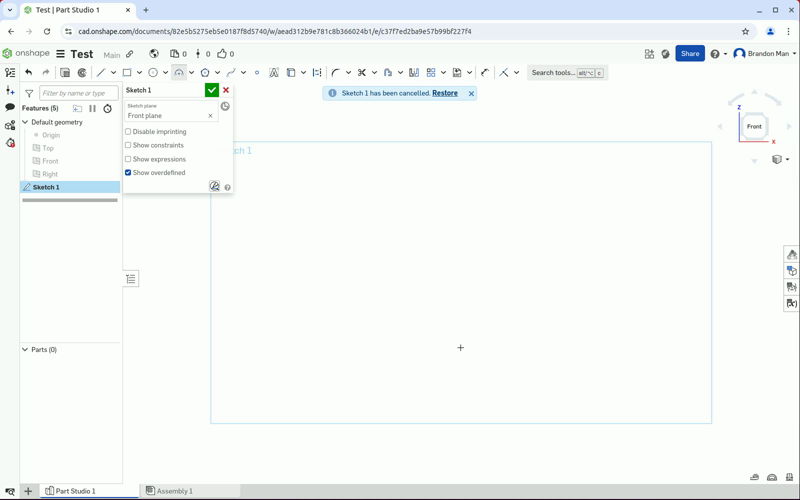
key_down(shift)
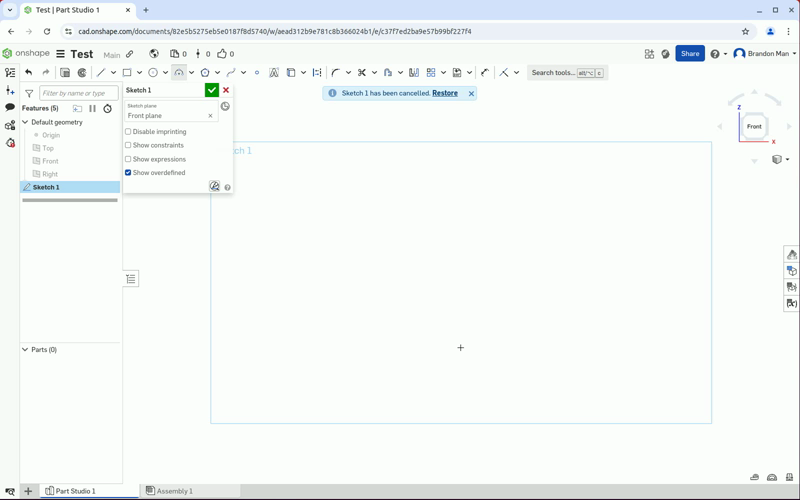
mouse_move(460, 218)
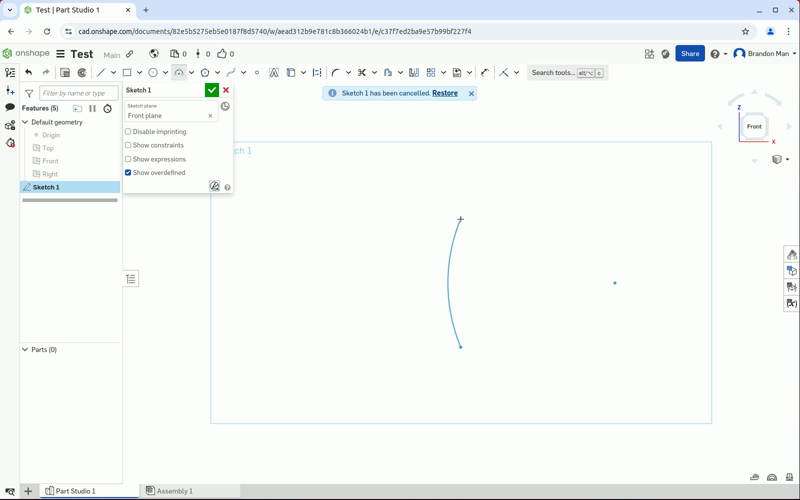
click(460, 218)
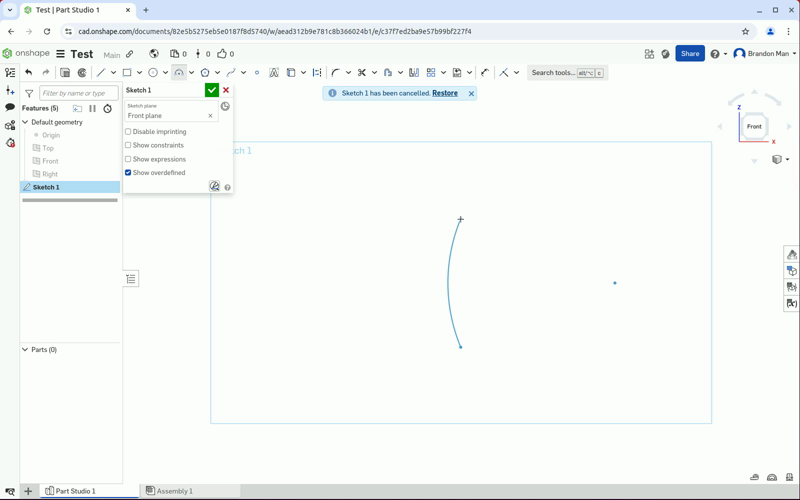
mouse_move(525, 282)
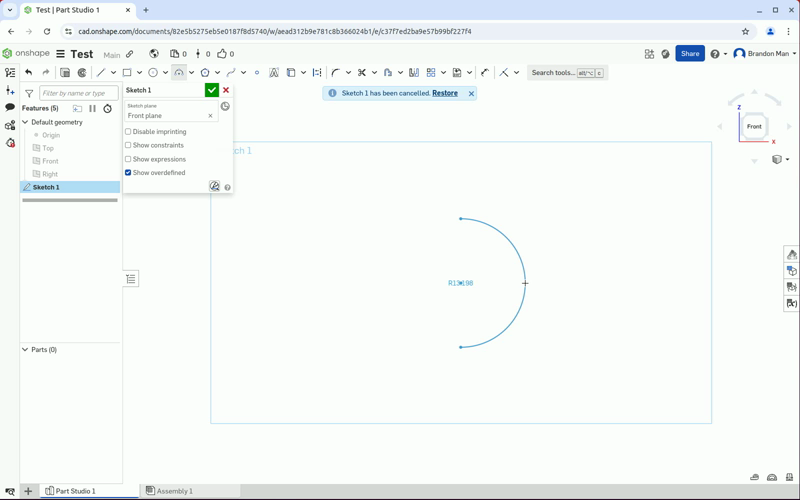
click(525, 282)
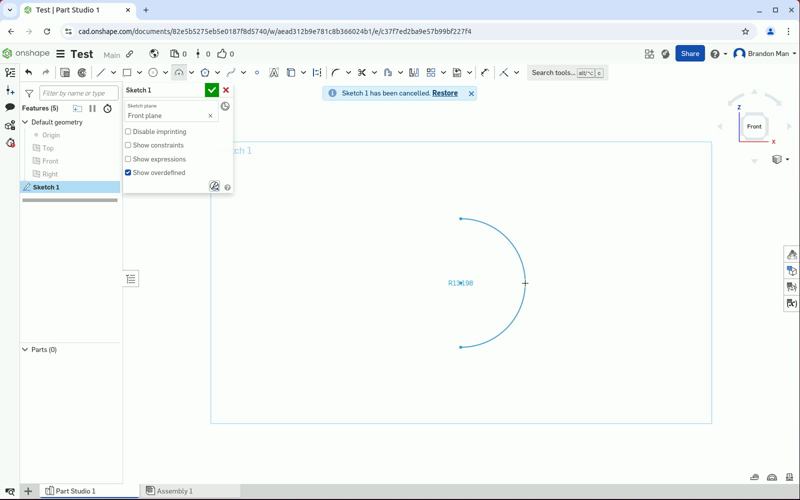
key_up(shift)
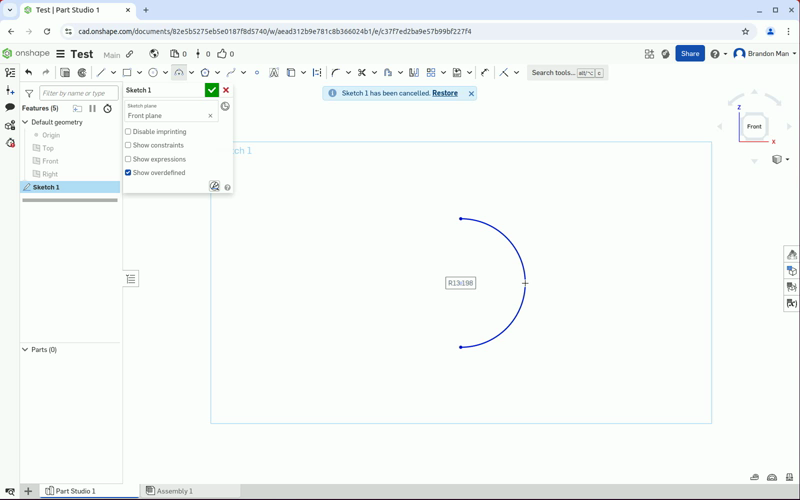
key(esc)
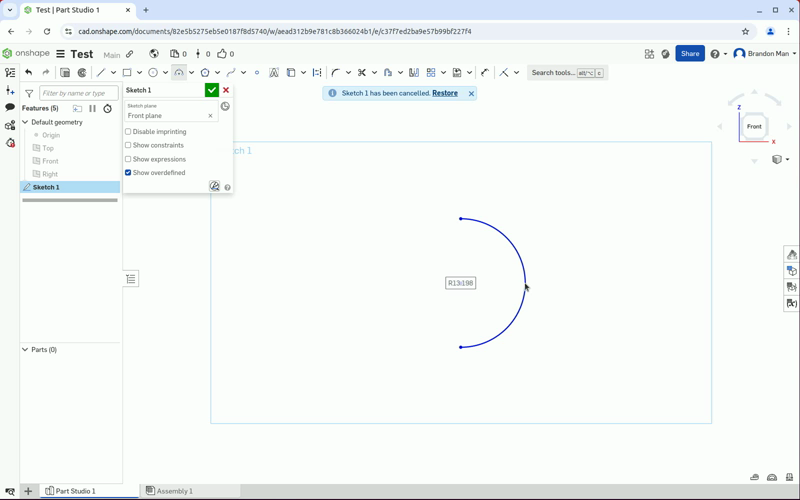
key(l)
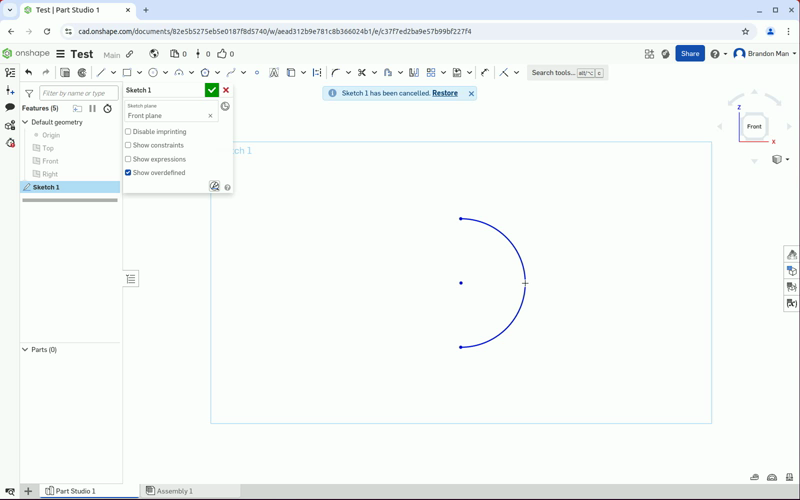
mouse_move(460, 218)
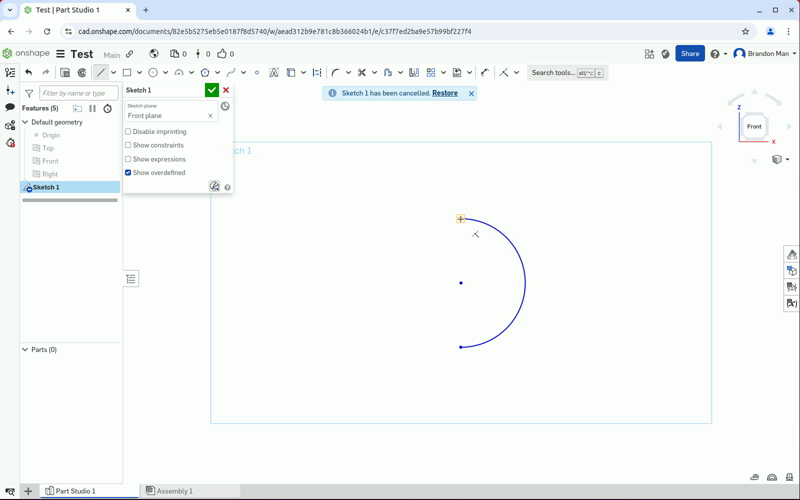
click(460, 218)
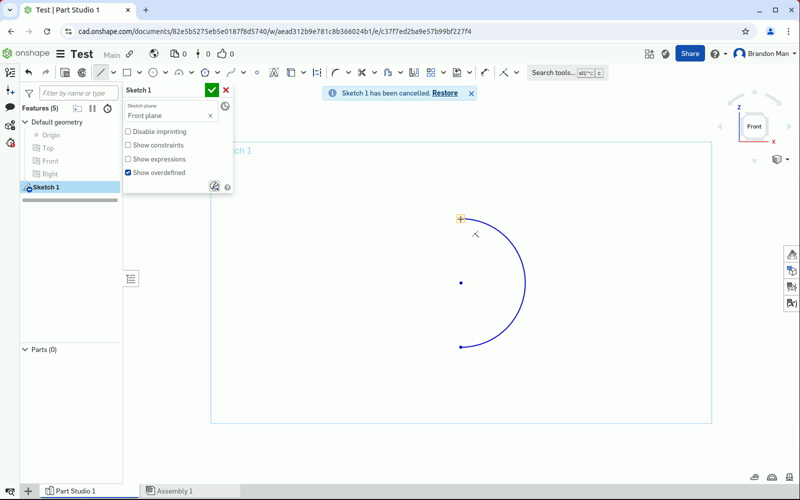
key_down(shift)
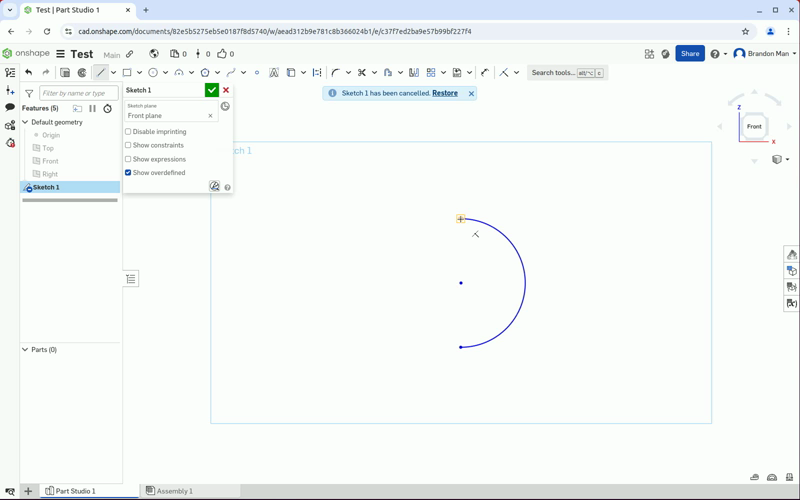
mouse_move(490, 218)
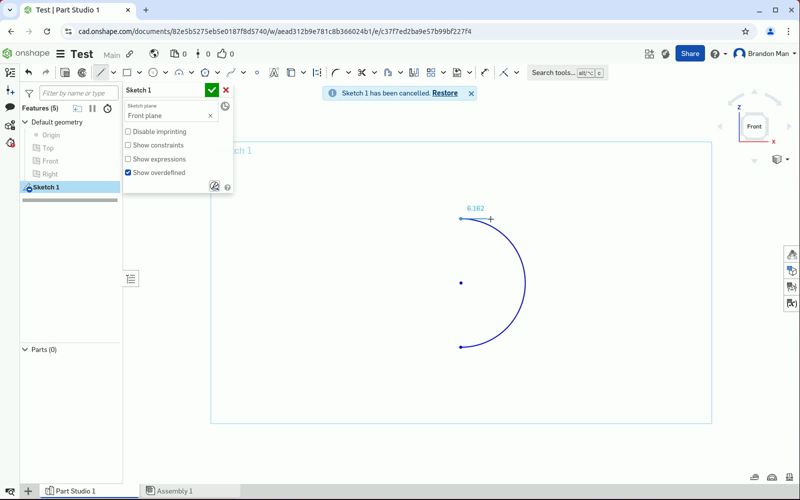
mouse_move(460, 239)
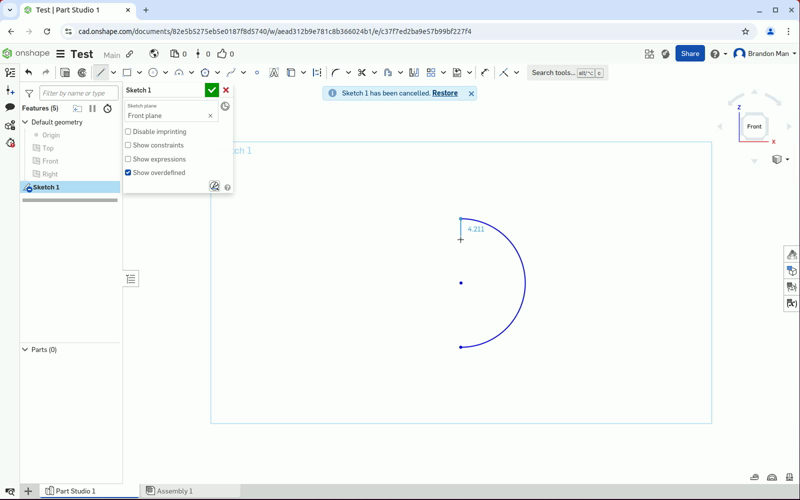
click(460, 239)
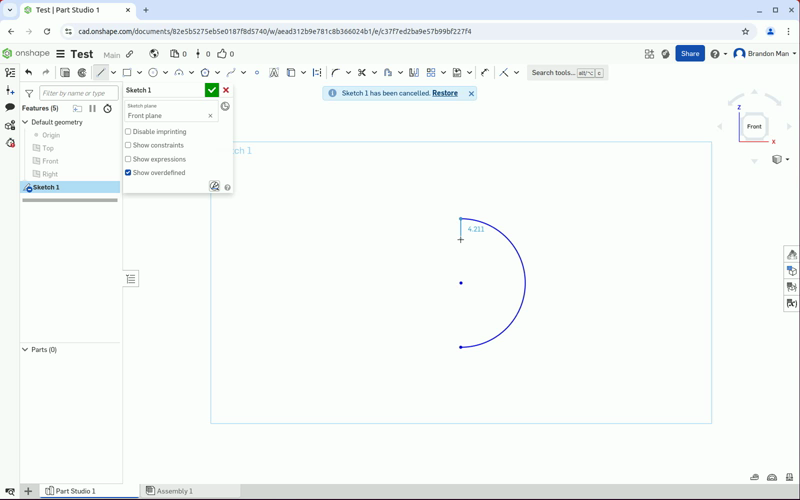
key_up(shift)
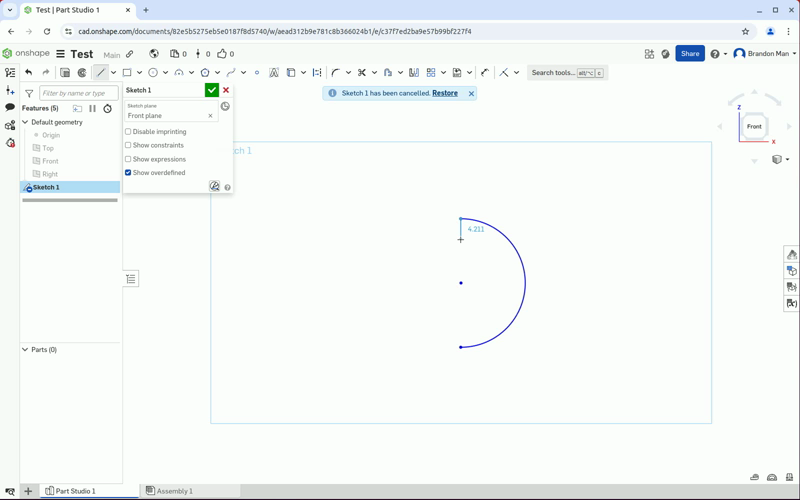
key(esc)
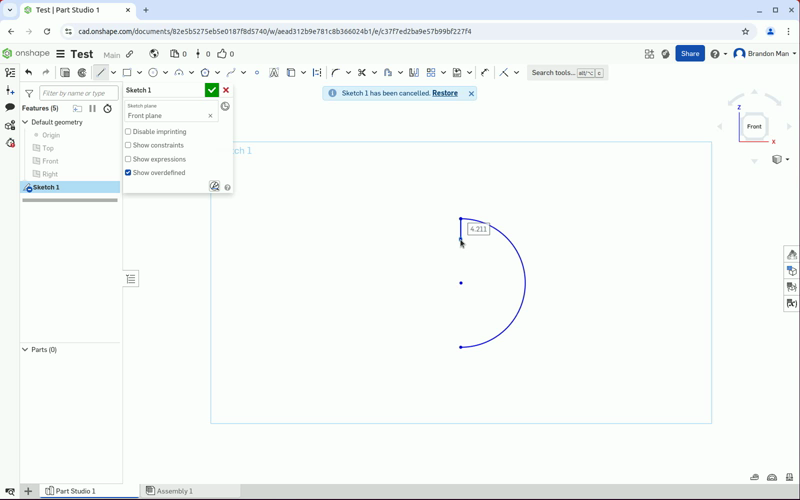
key(a)
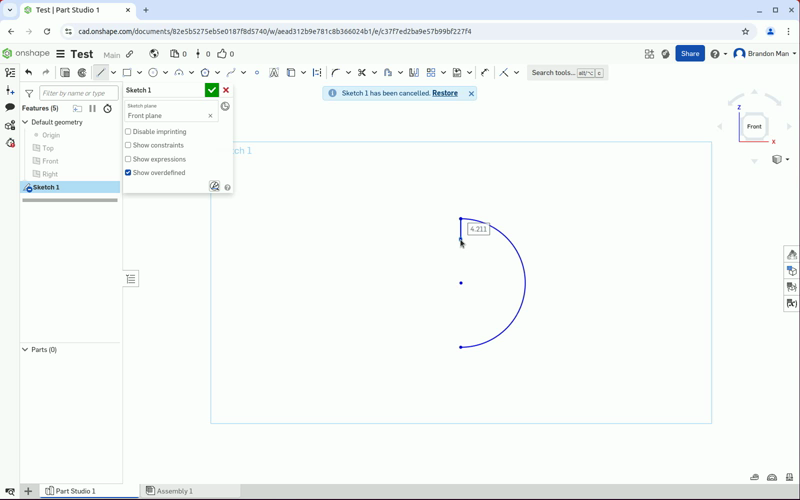
mouse_move(460, 239)
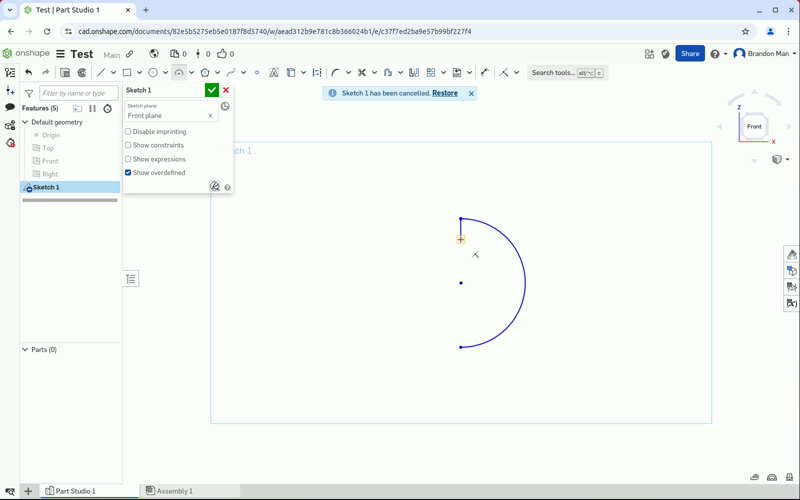
click(460, 239)
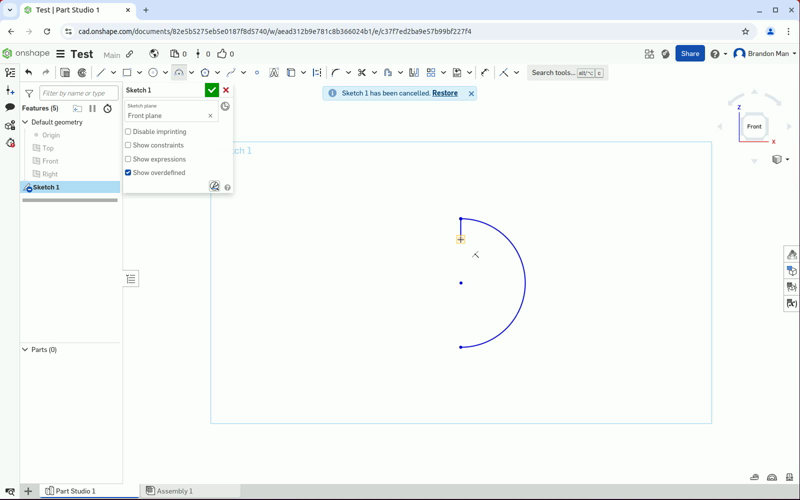
key_down(shift)
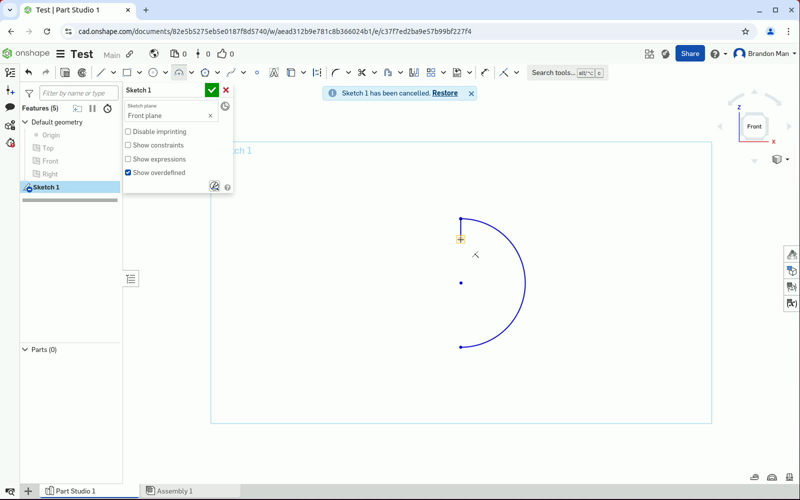
mouse_move(460, 327)
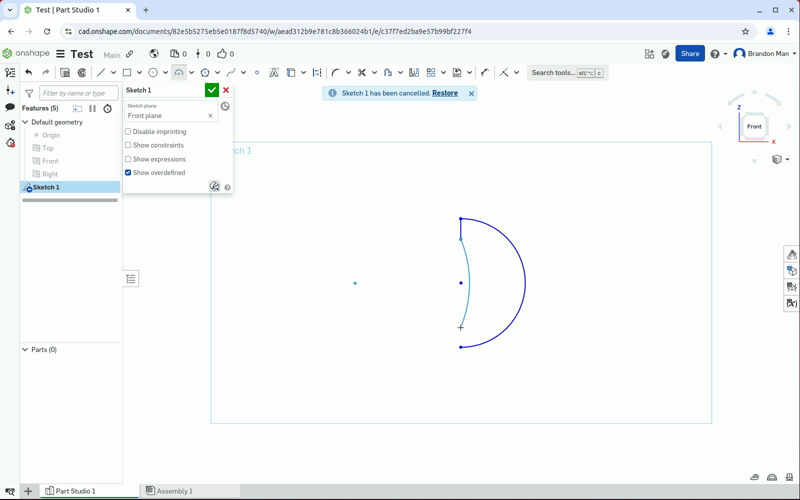
click(460, 327)
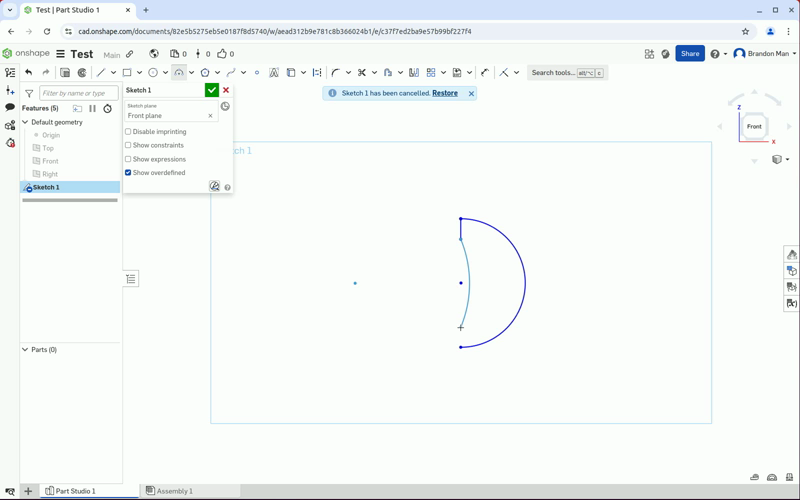
mouse_move(504, 282)
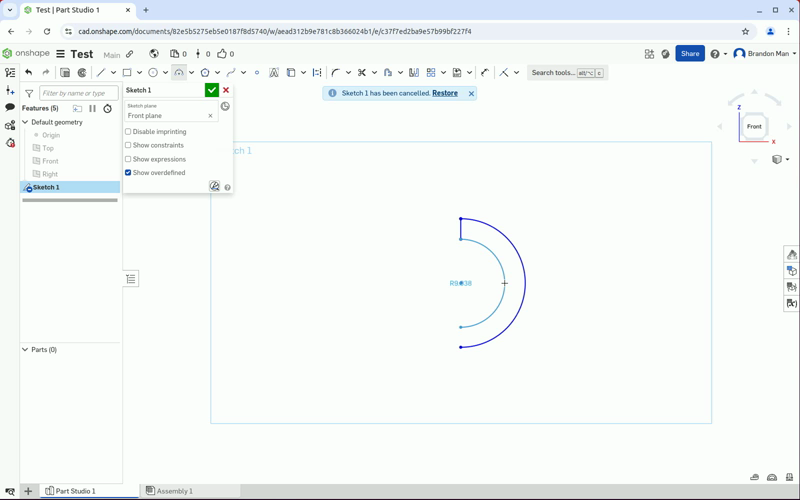
click(504, 282)
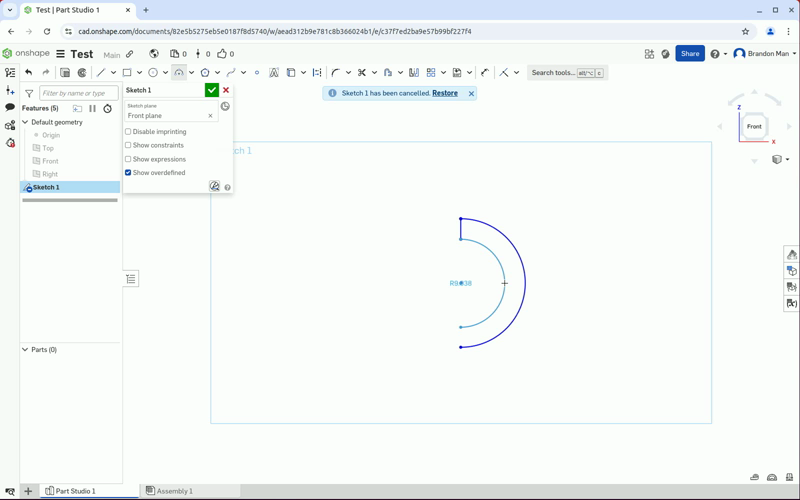
key_up(shift)
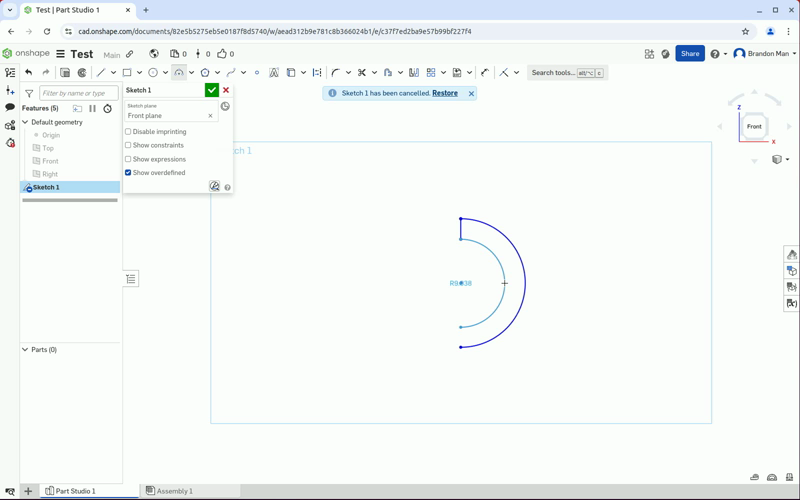
key(esc)
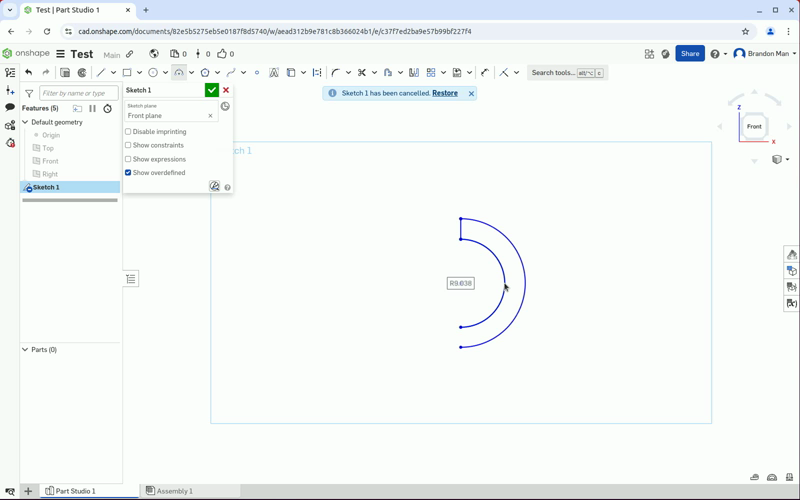
key(l)
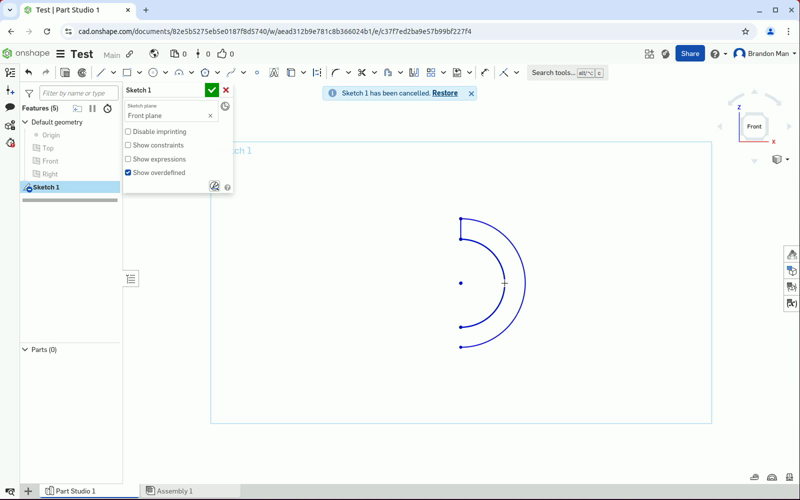
mouse_move(460, 327)
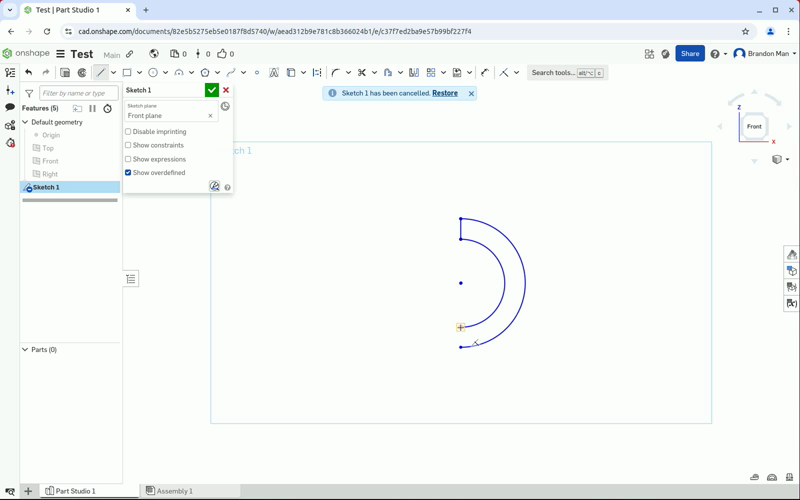
click(460, 327)
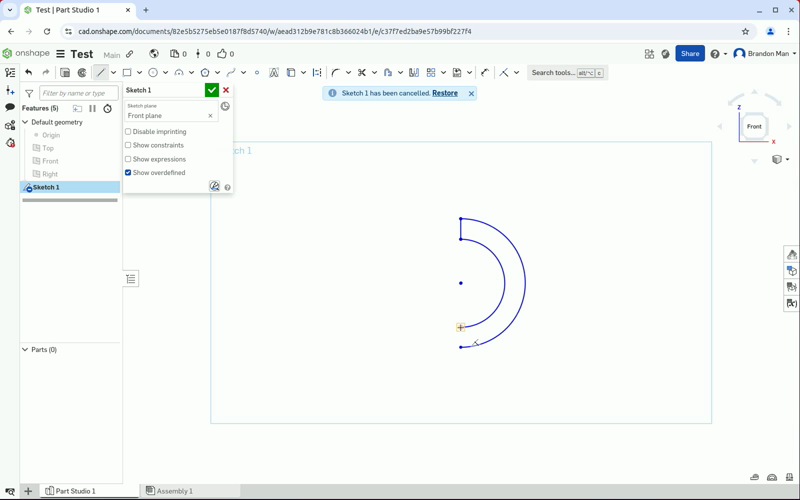
mouse_move(490, 327)
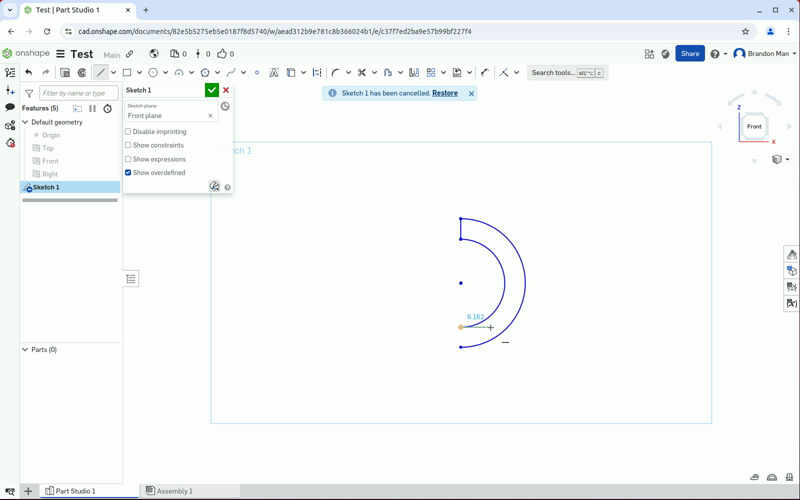
key_down(shift)
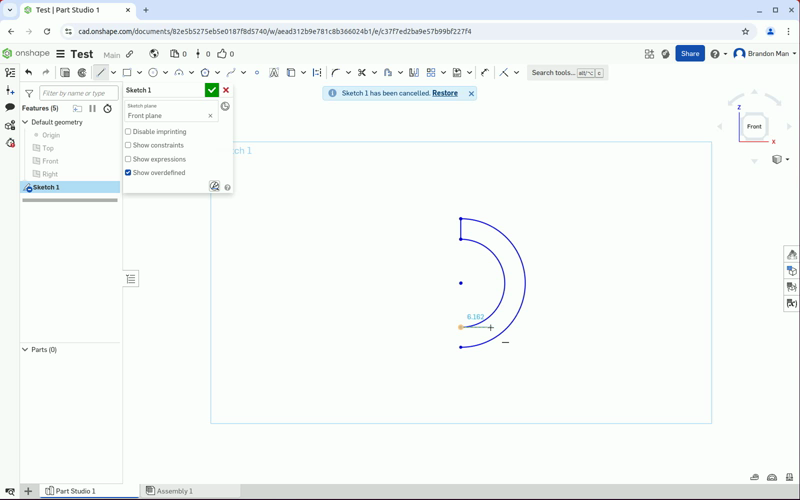
mouse_move(460, 347)
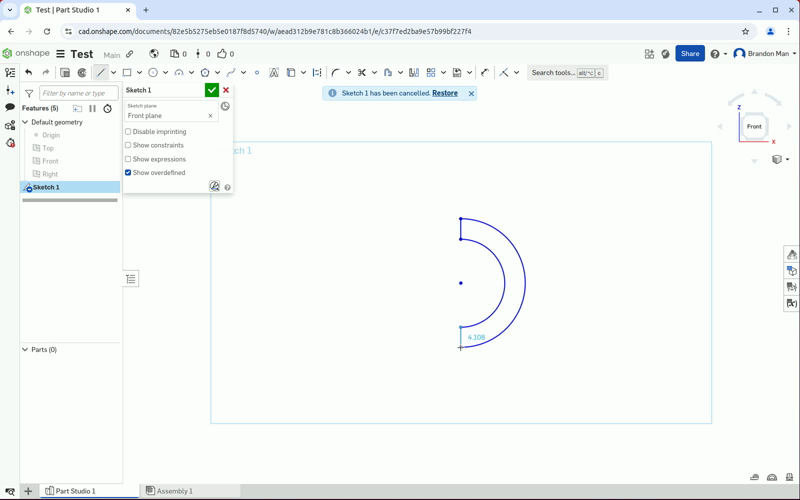
key_up(shift)
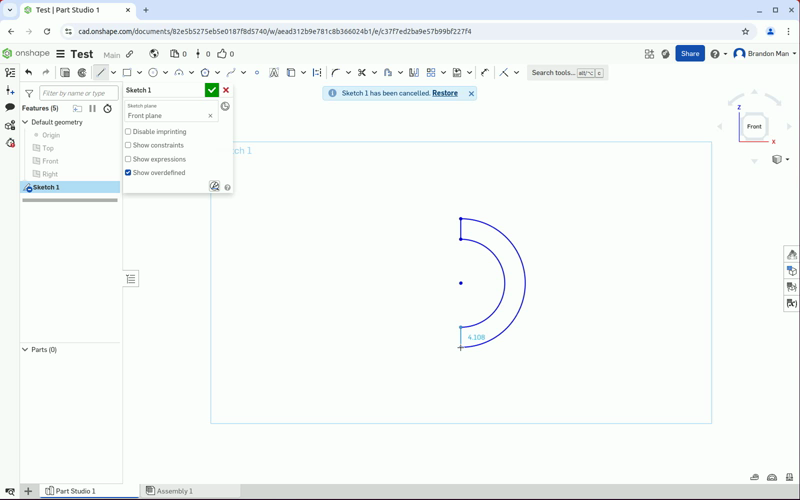
click(460, 347)
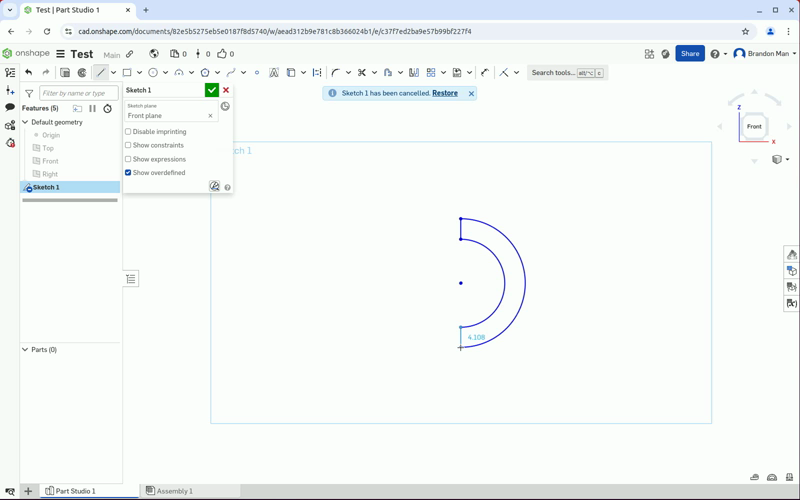
key(esc)
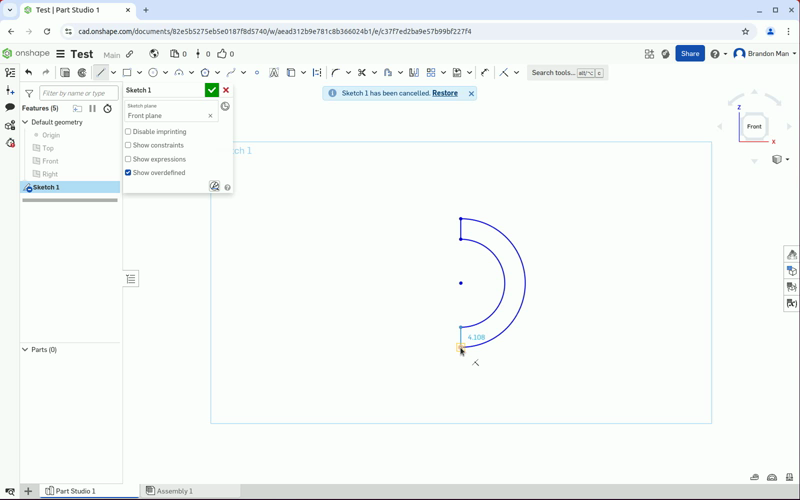
mouse_move(489, 280)
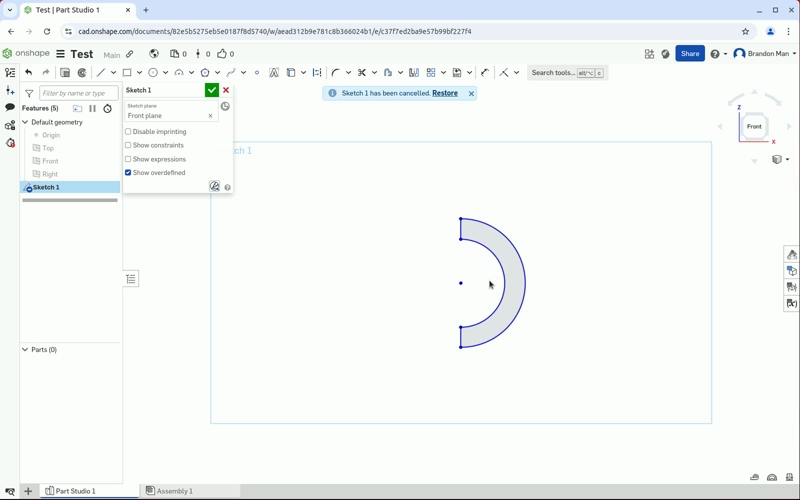
scroll(6)
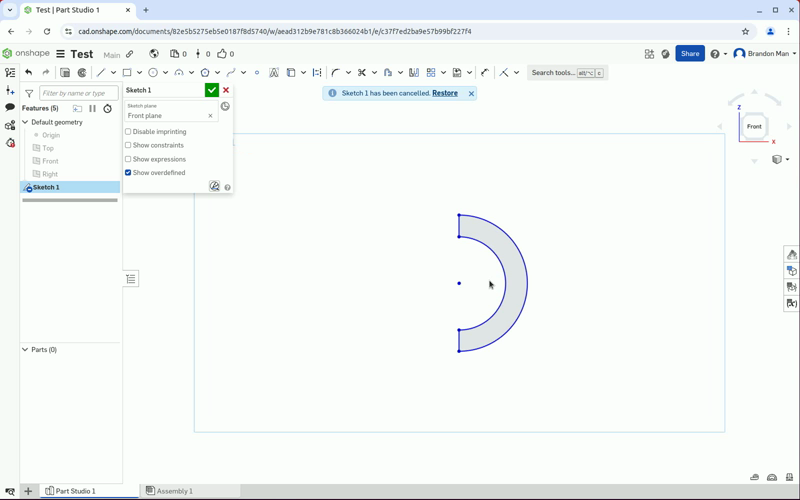
scroll(6)
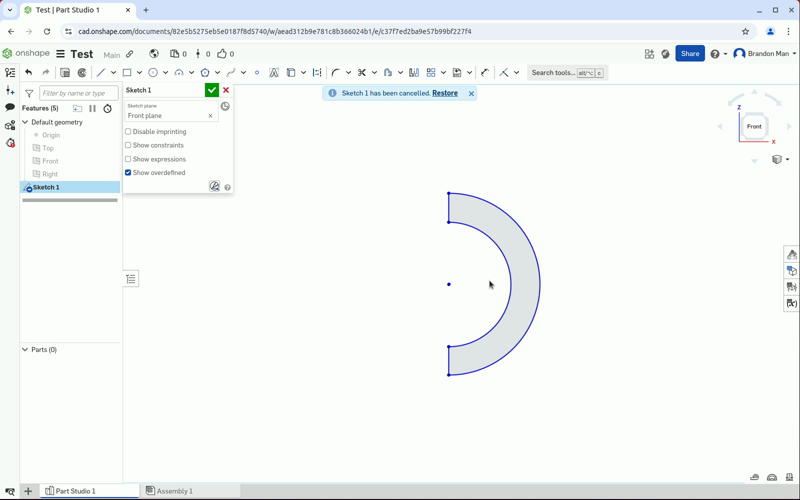
scroll(6)
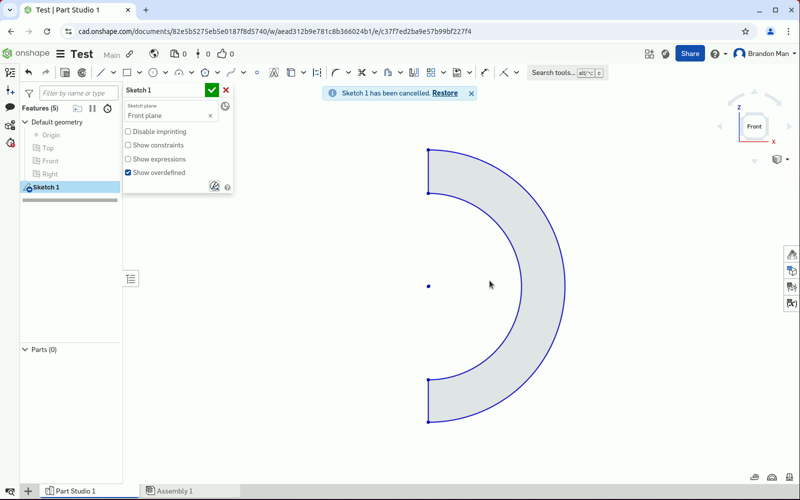
scroll(6)
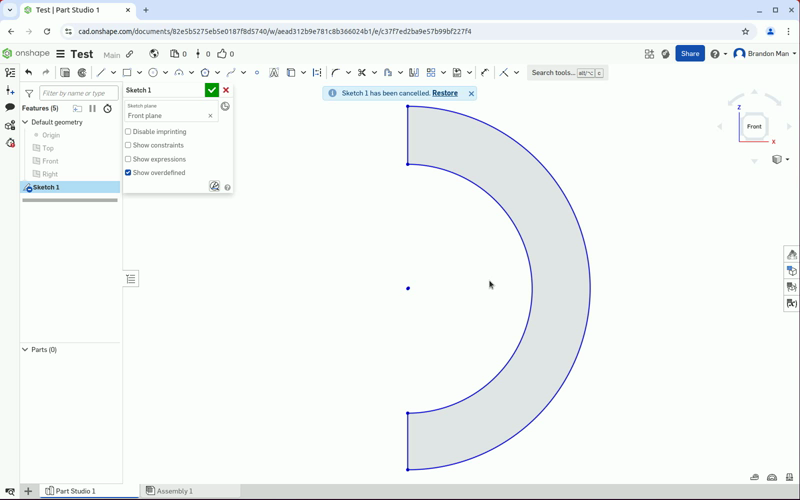
scroll(6)
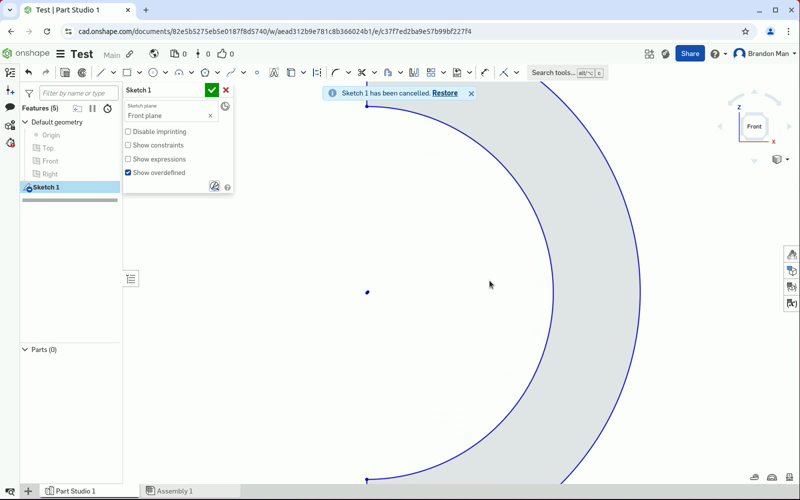
scroll(6)
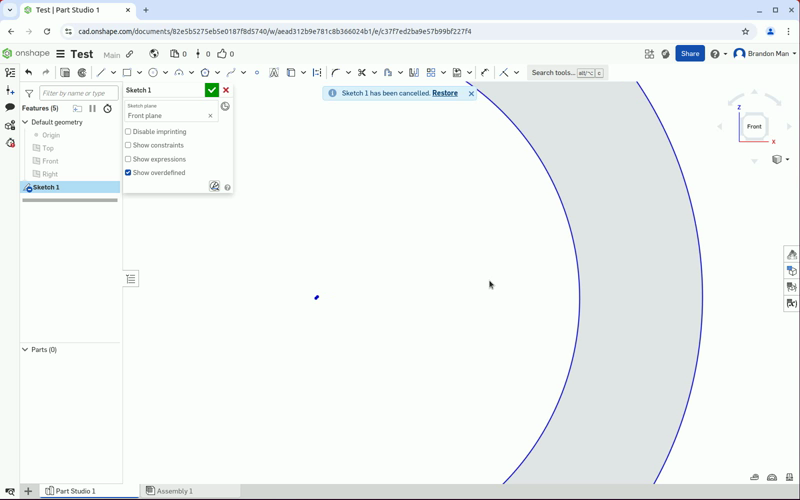
scroll(6)
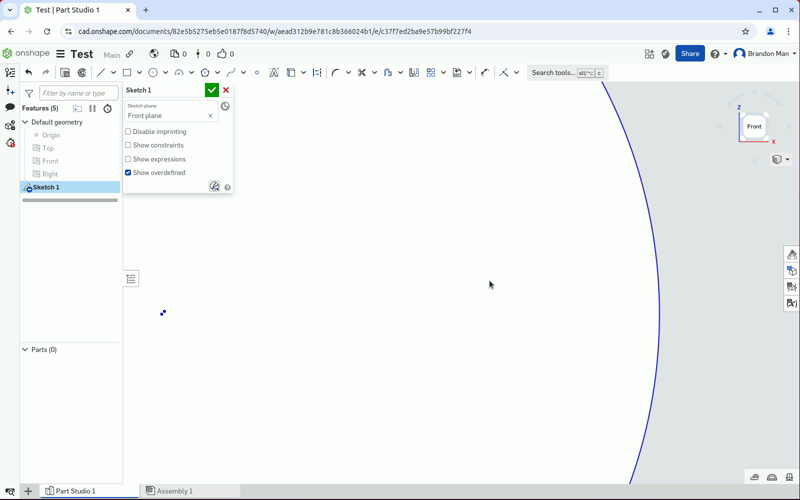
click(489, 280)
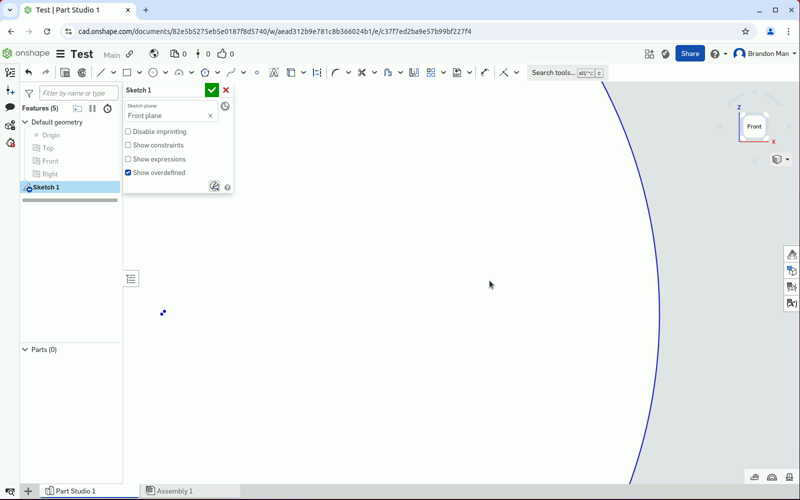
scroll(-6)
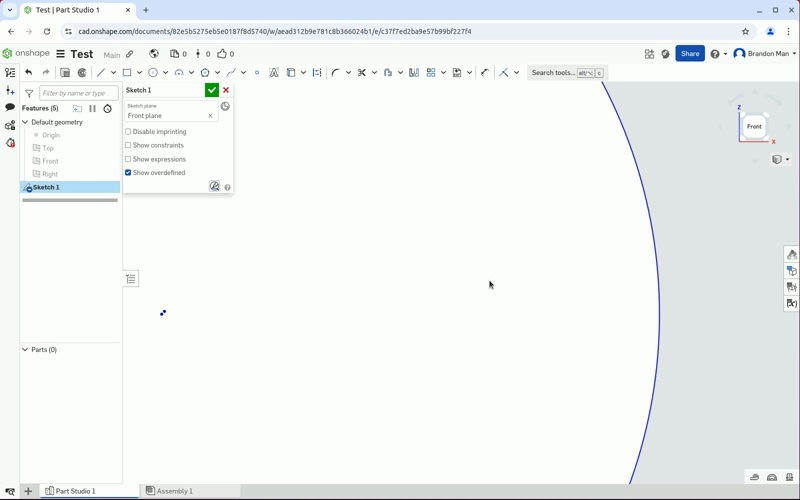
scroll(-6)
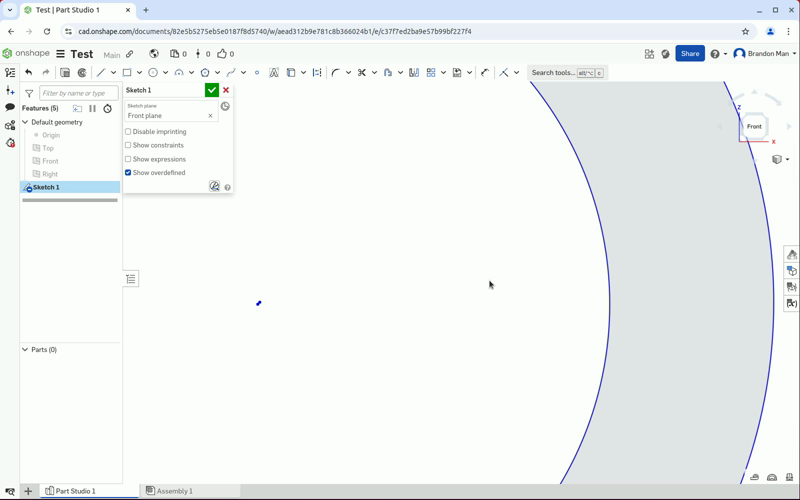
scroll(-6)
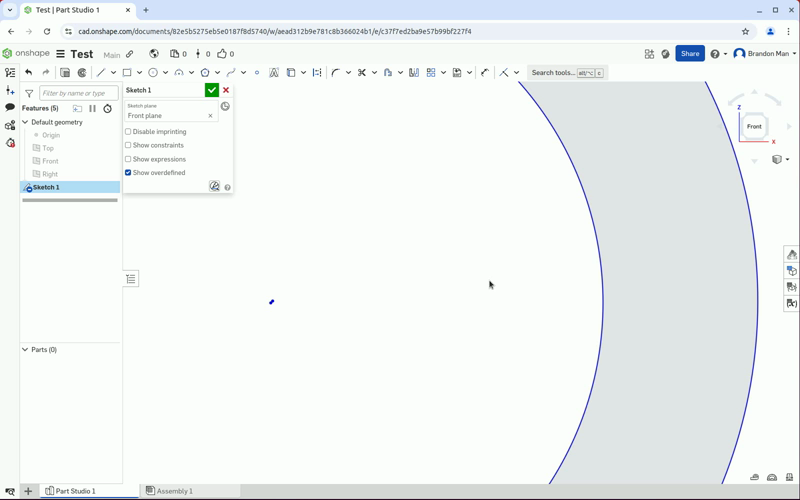
scroll(-6)
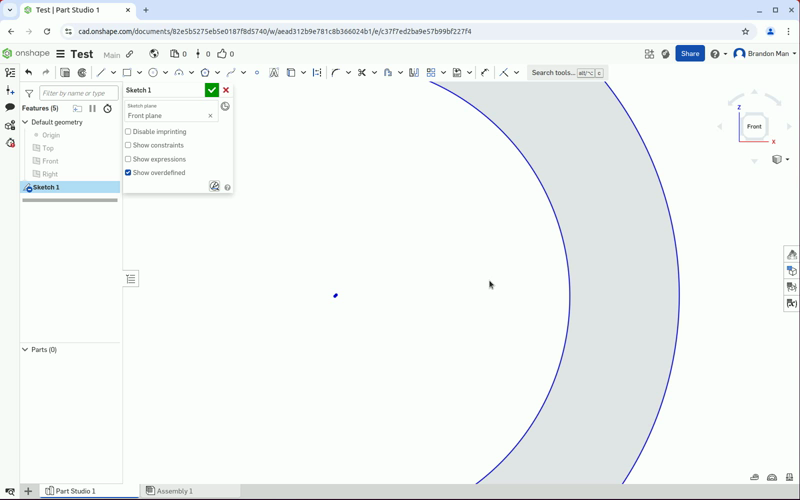
scroll(-6)
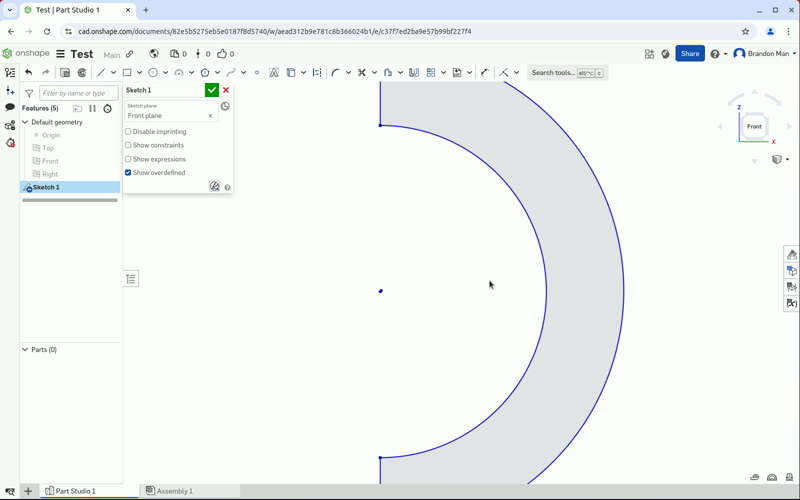
scroll(-6)
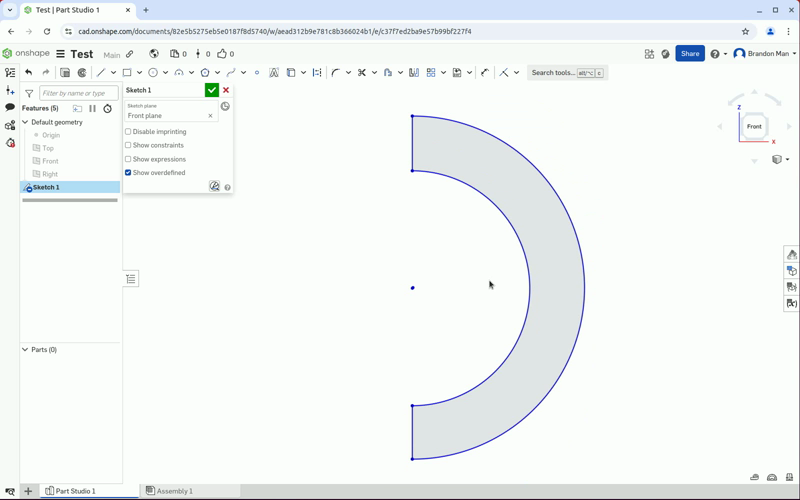
scroll(-6)
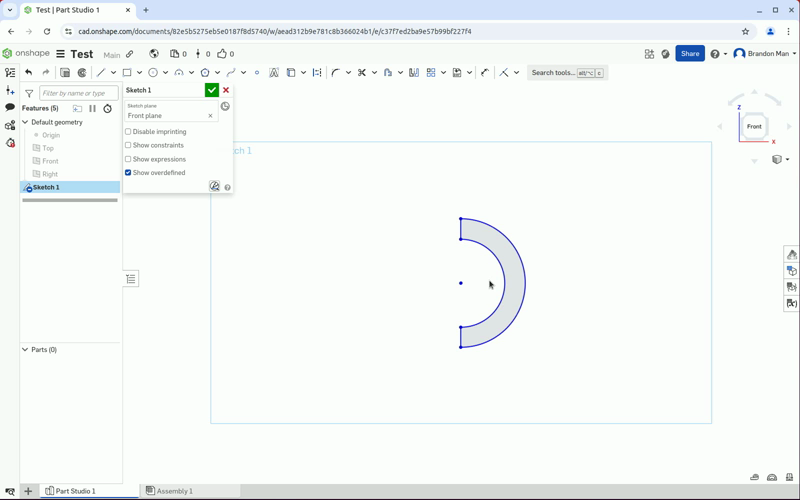
mouse_move(73, 352)
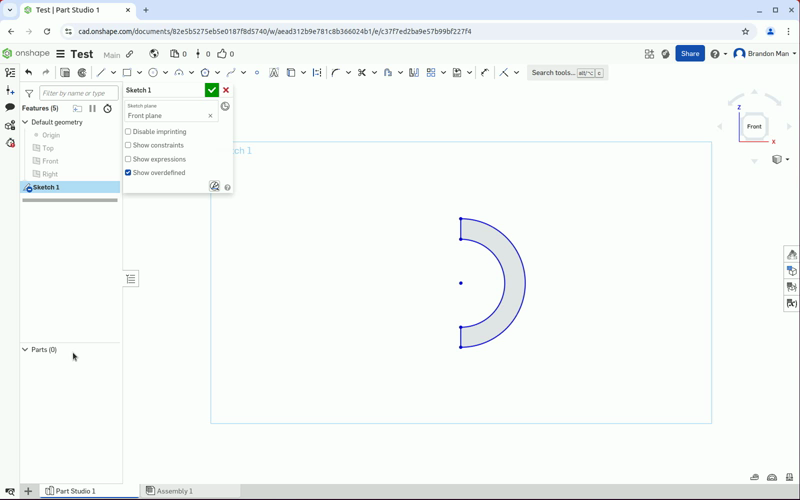
key(shift+y)
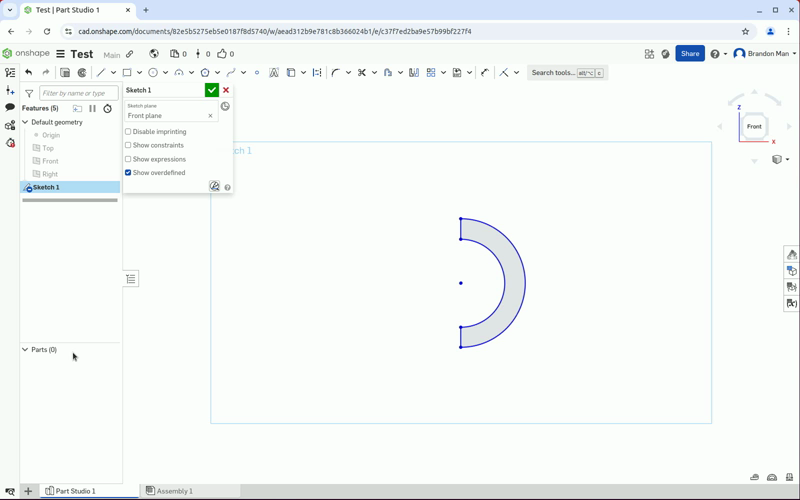
key(shift+e)
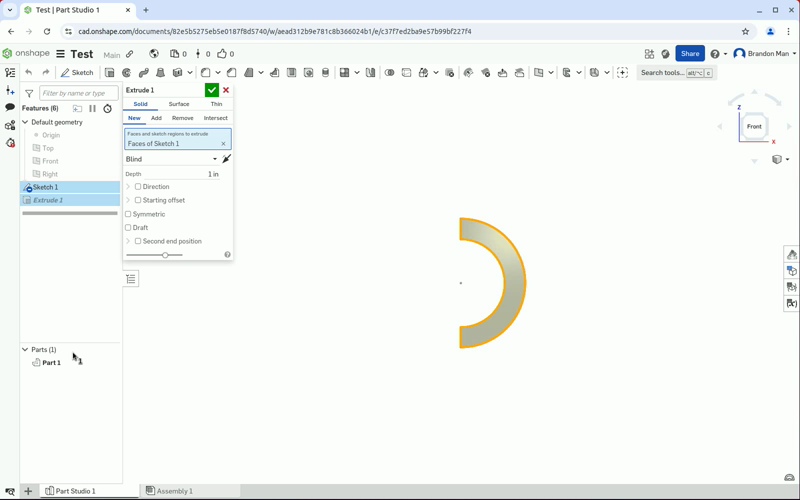
mouse_move(143, 106)
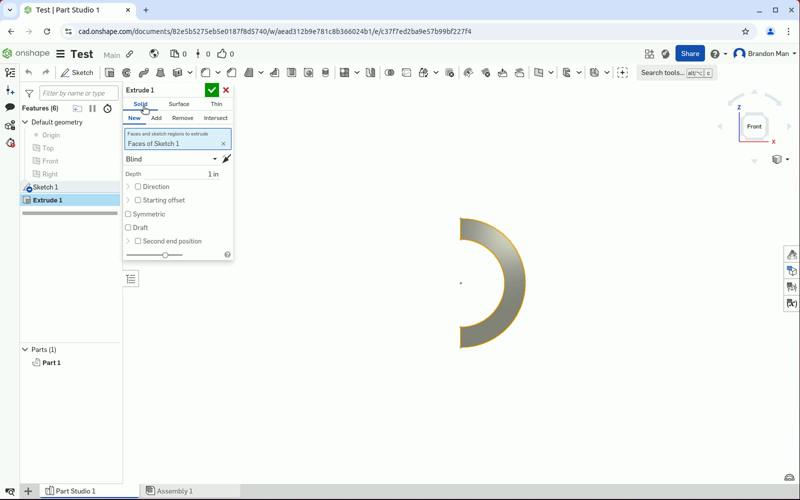
click(143, 106)
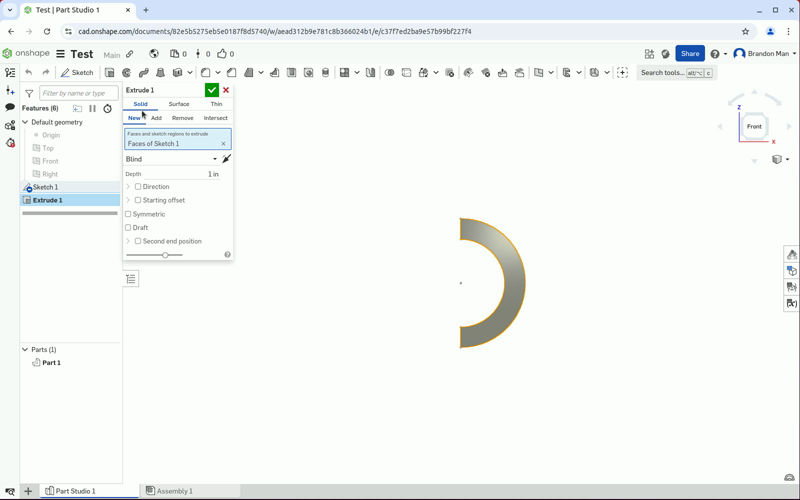
mouse_move(137, 120)
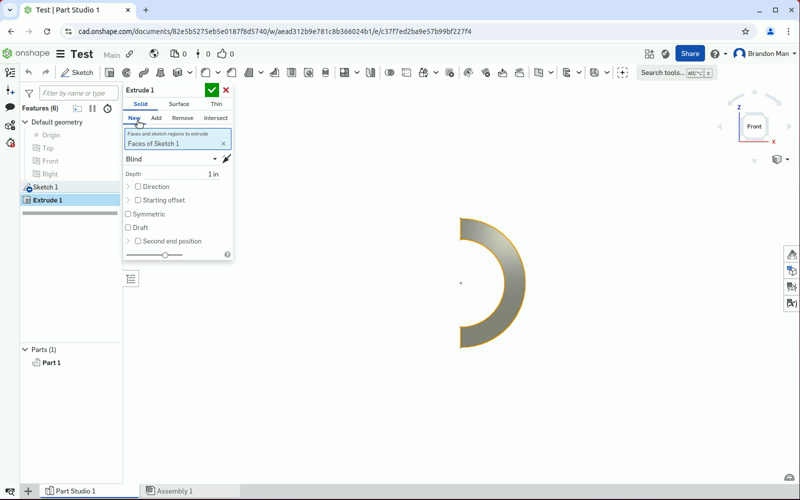
click(137, 120)
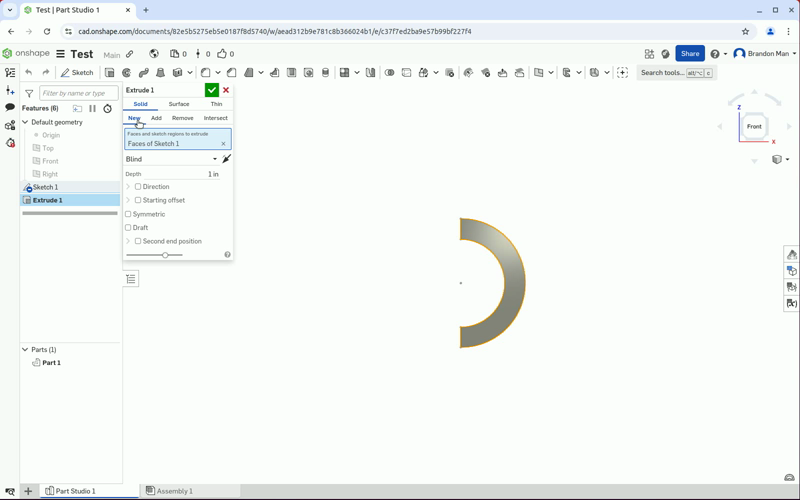
key(tab, 4)
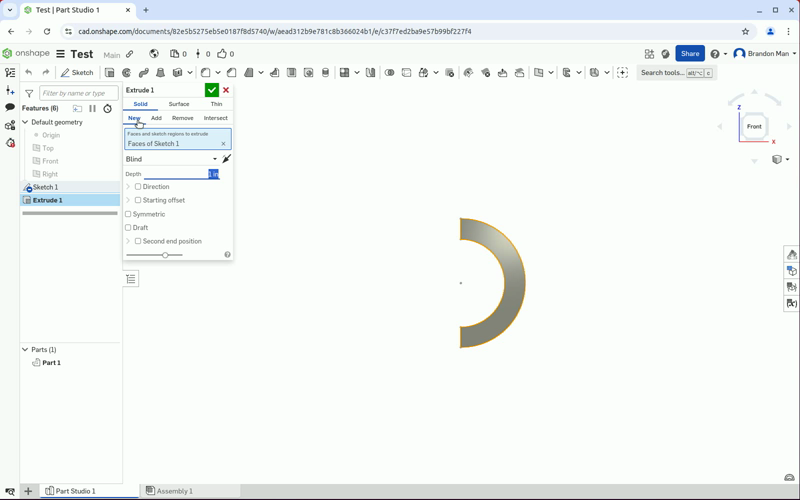
text(11.073)
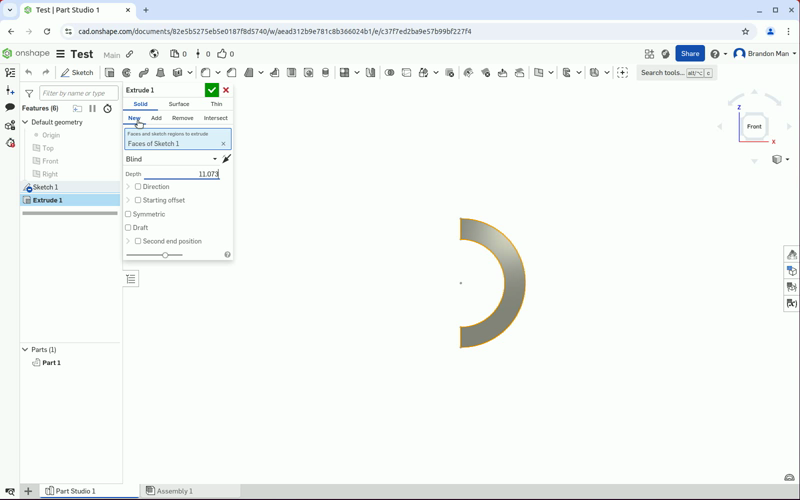
key(tab, 3)
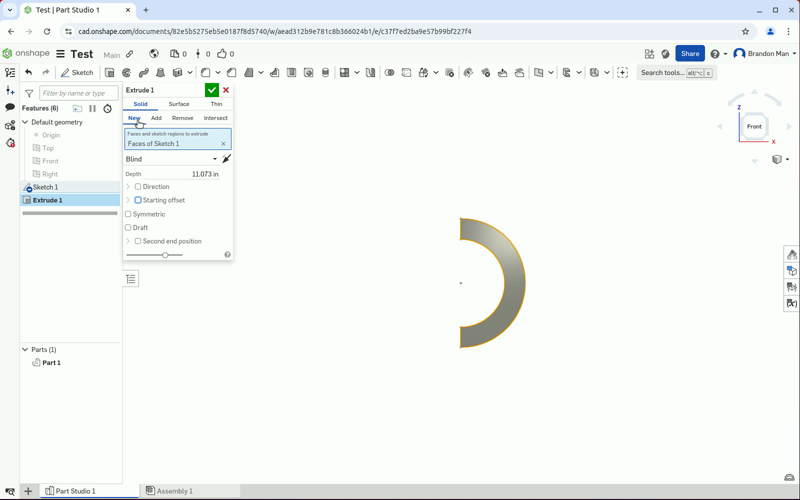
key(tab, 2)
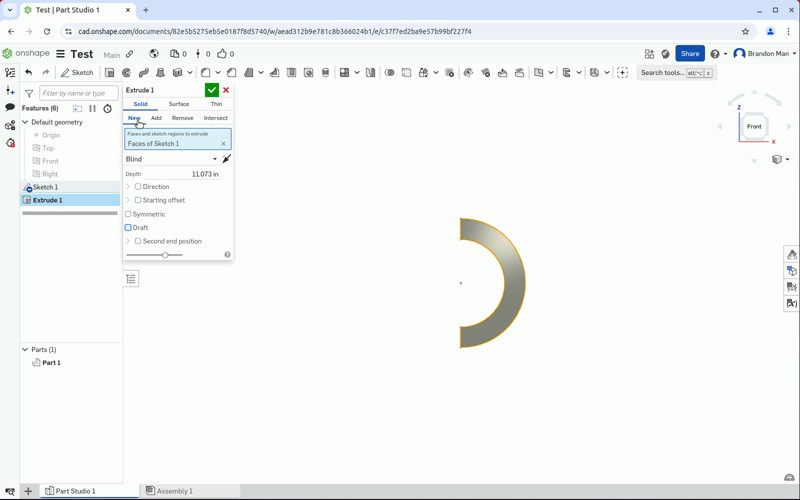
key(space)
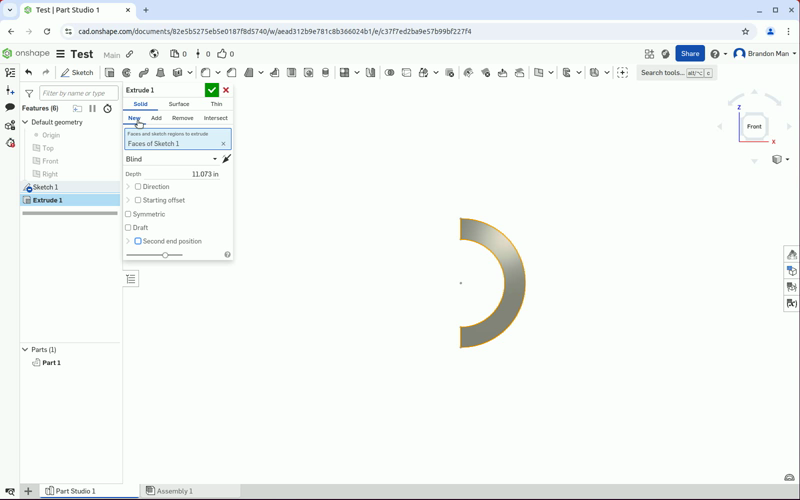
key(tab, 3)
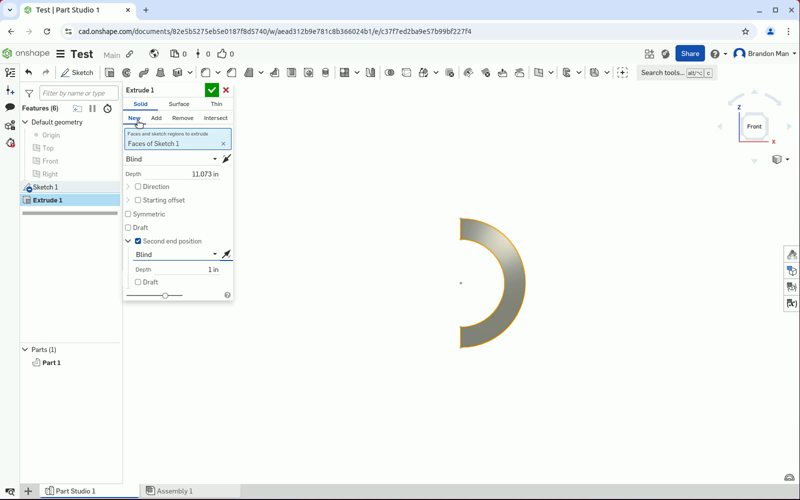
text(11.073)
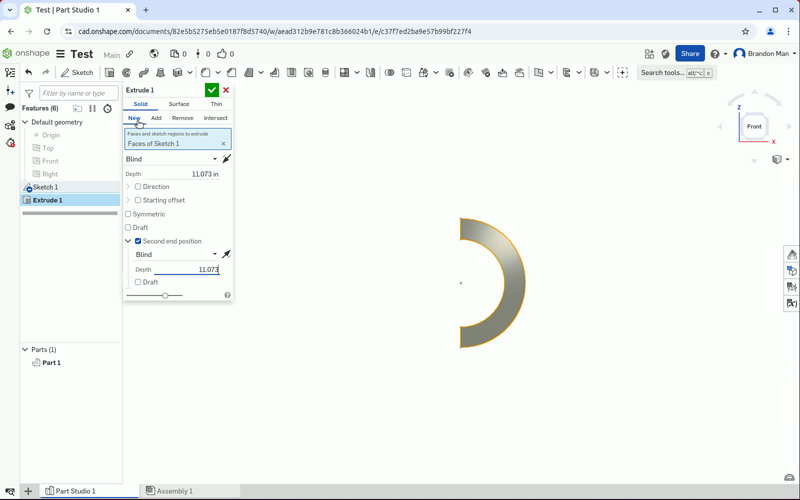
key(enter)
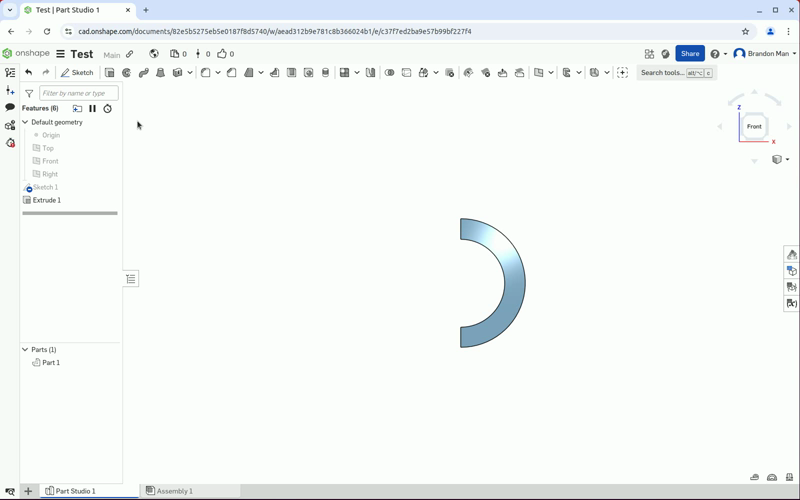
key(shift+h)
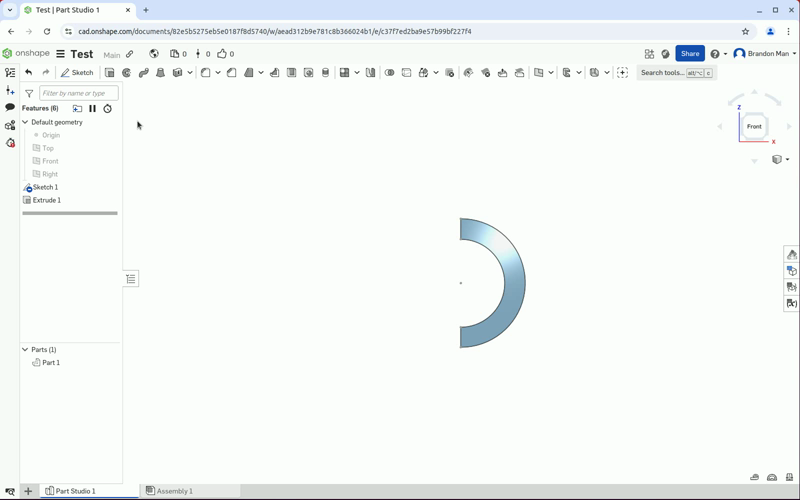
key(shift+h)
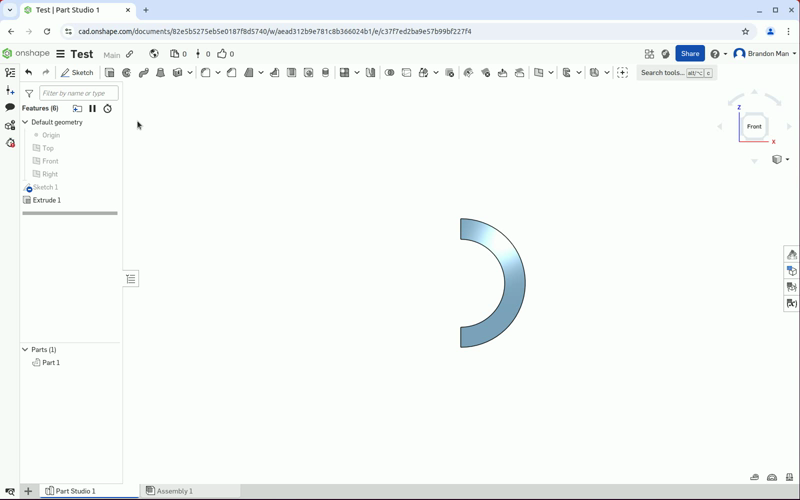
mouse_move(73, 189)
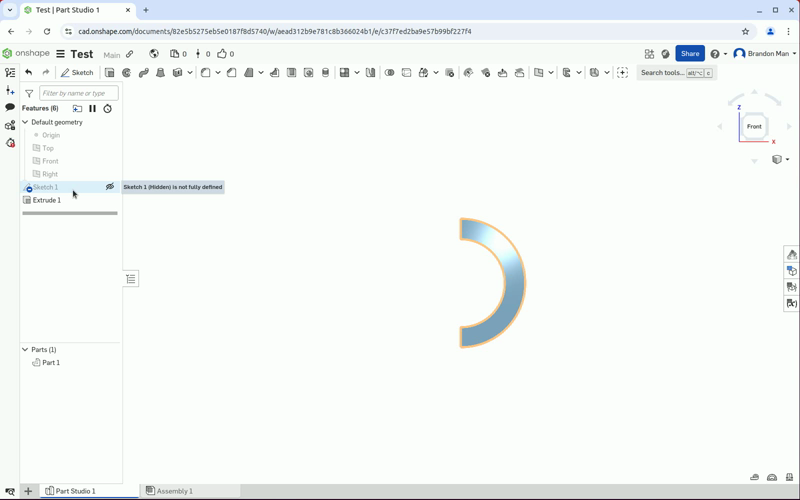
click(73, 189)
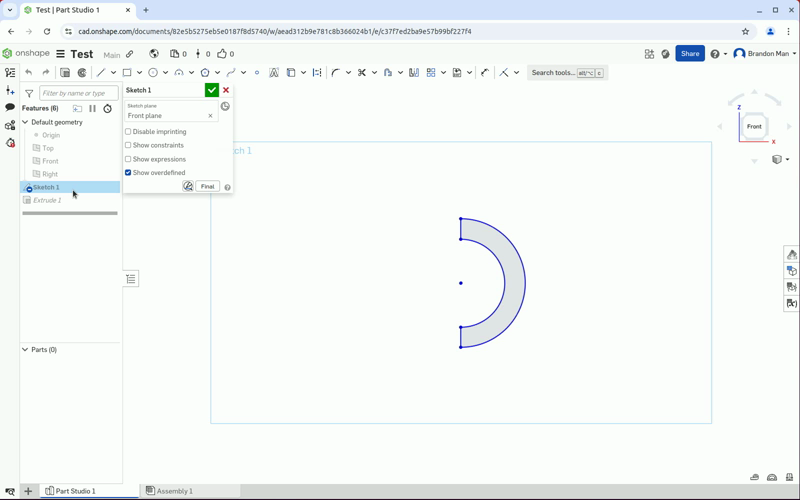
mouse_move(229, 92)
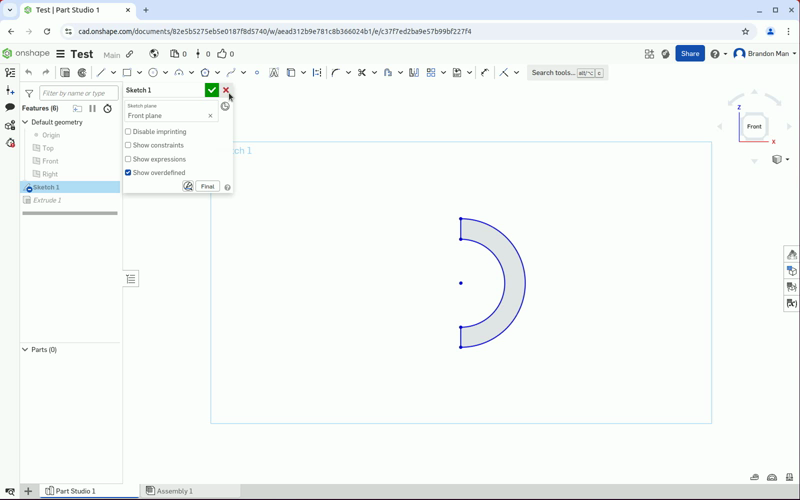
click(229, 92)
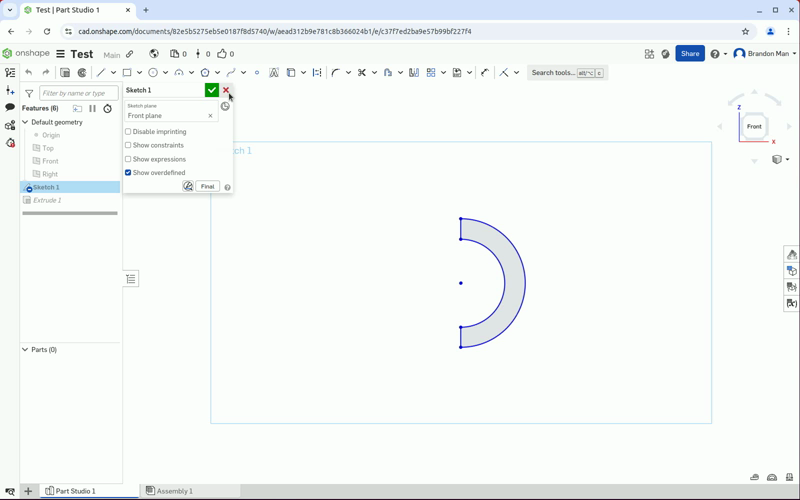
key(shift+s)
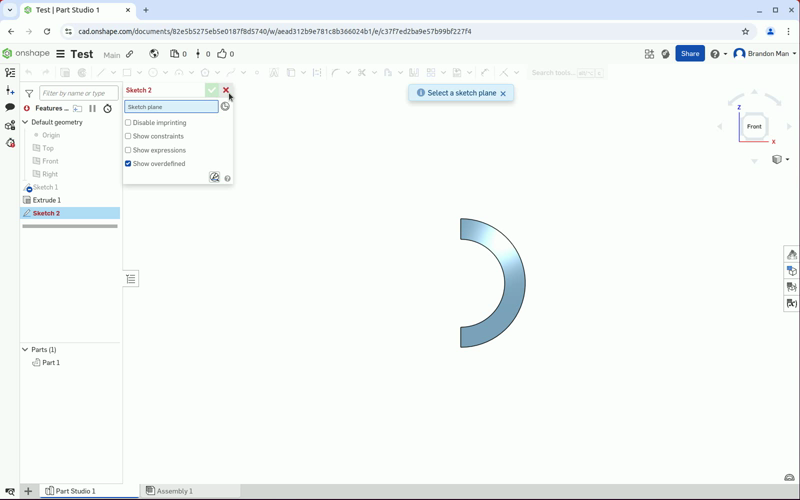
mouse_move(73, 163)
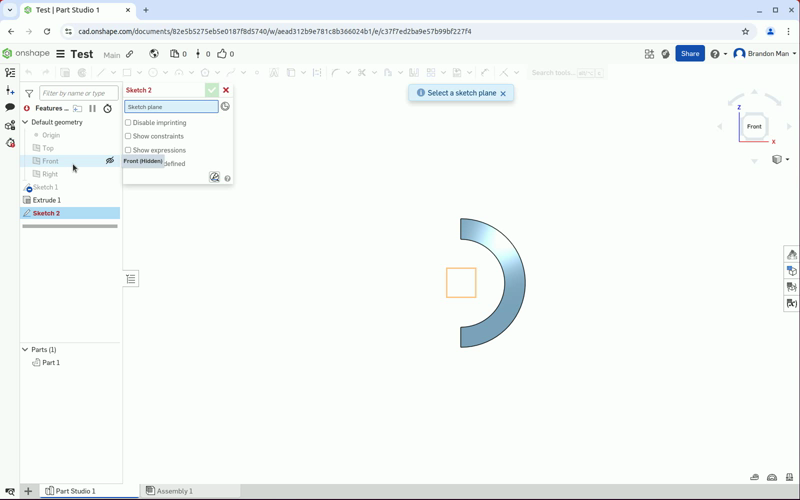
click(73, 163)
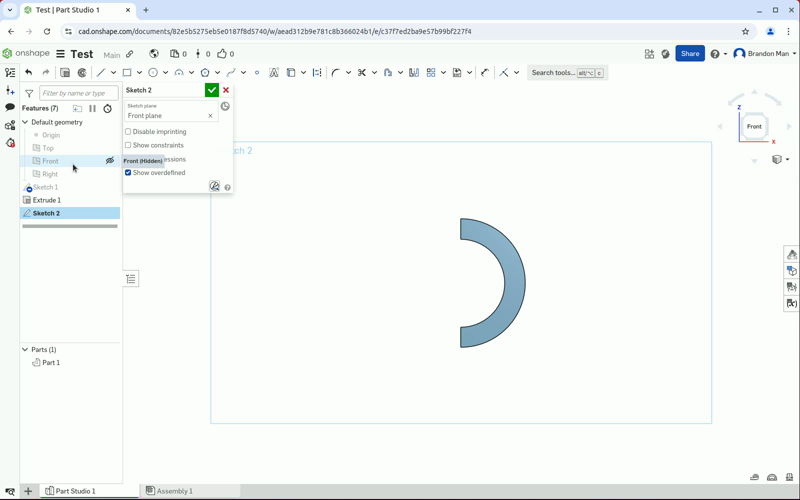
mouse_move(73, 352)
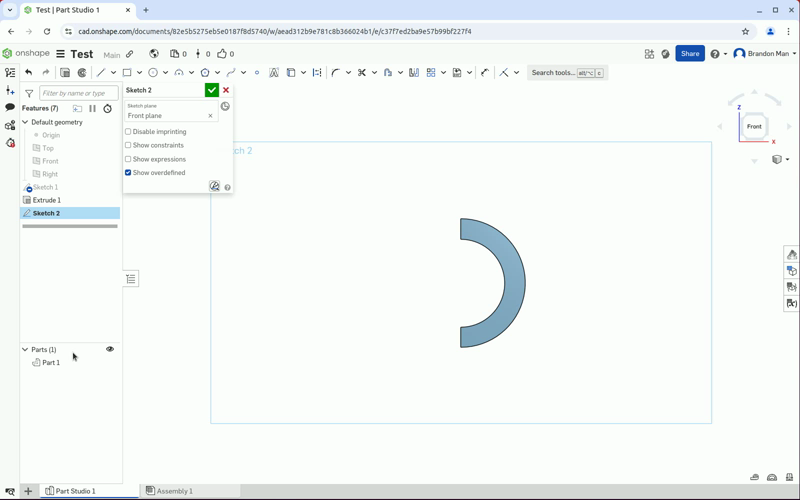
key(y)
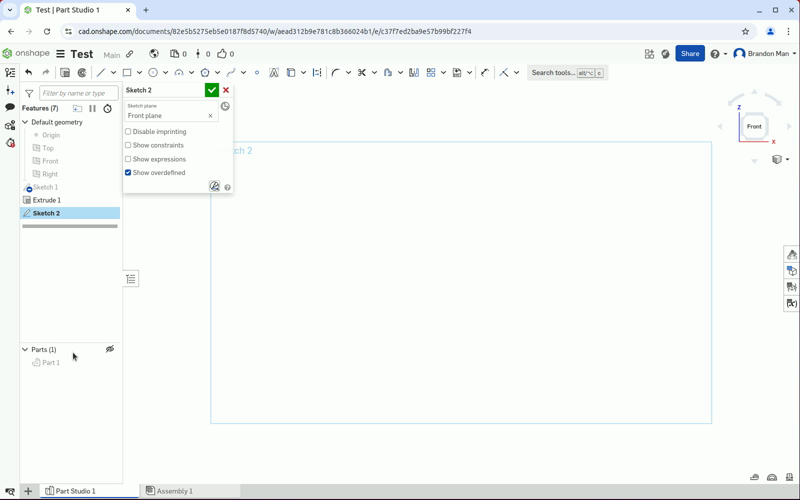
key(l)
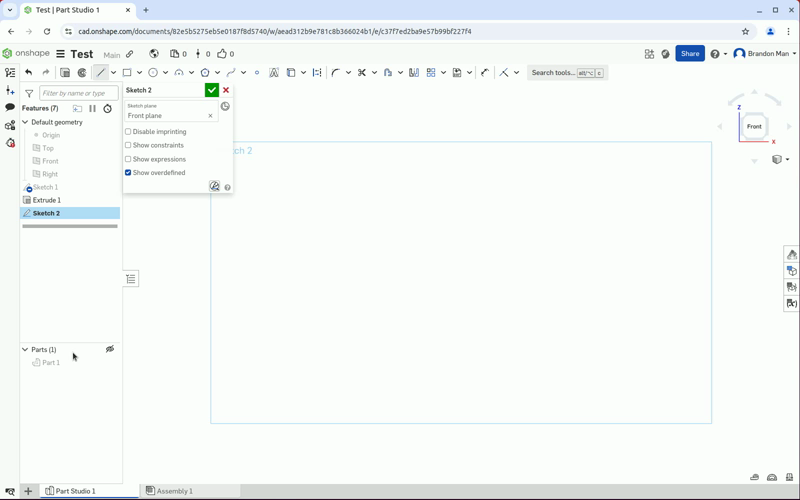
key_down(shift)
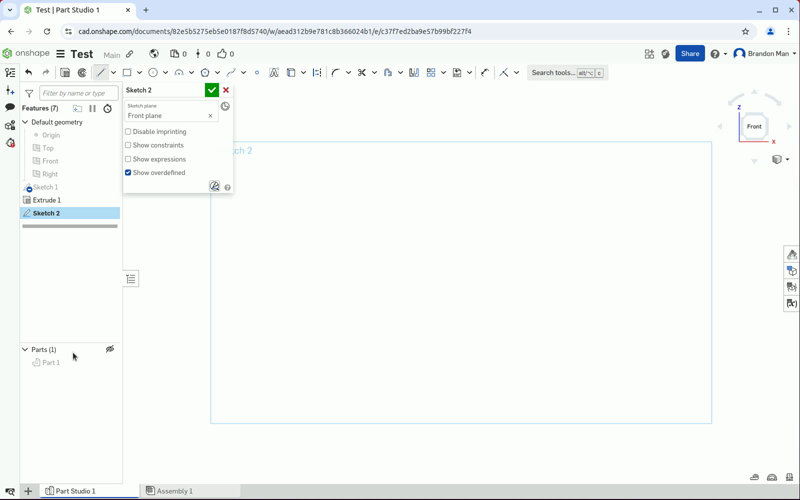
mouse_move(460, 395)
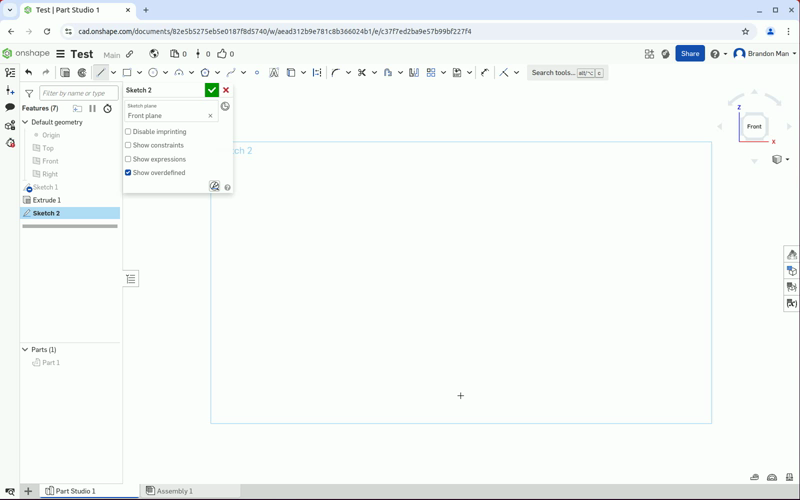
click(460, 395)
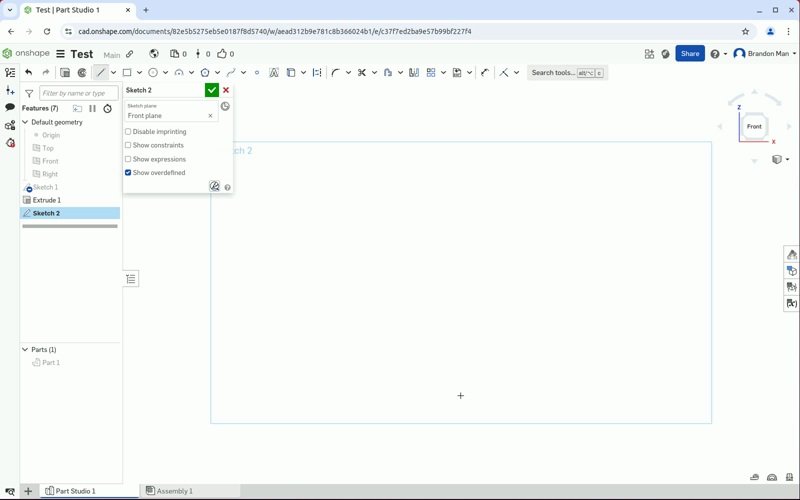
key_up(shift)
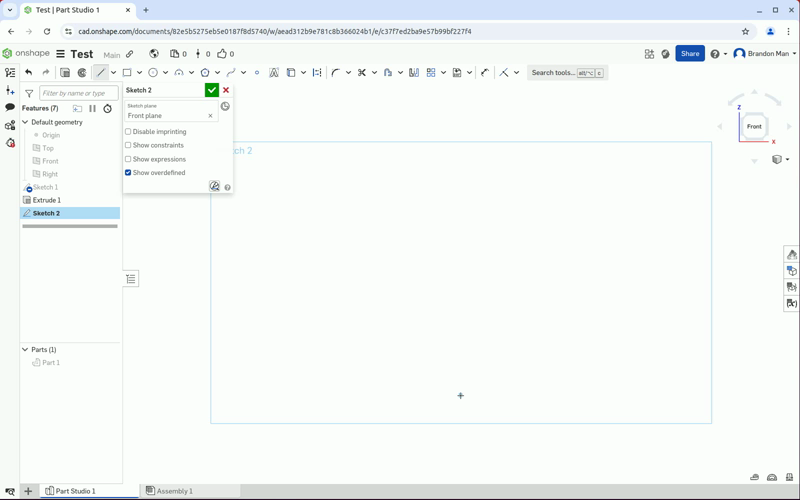
key_down(shift)
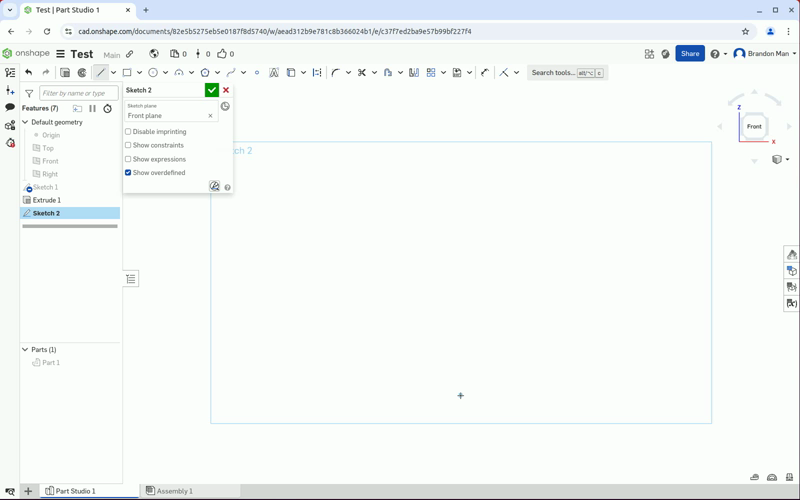
mouse_move(559, 395)
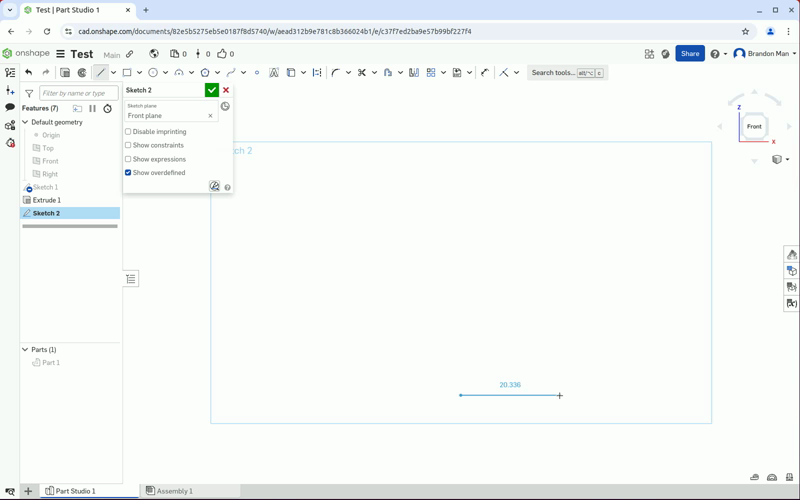
click(559, 395)
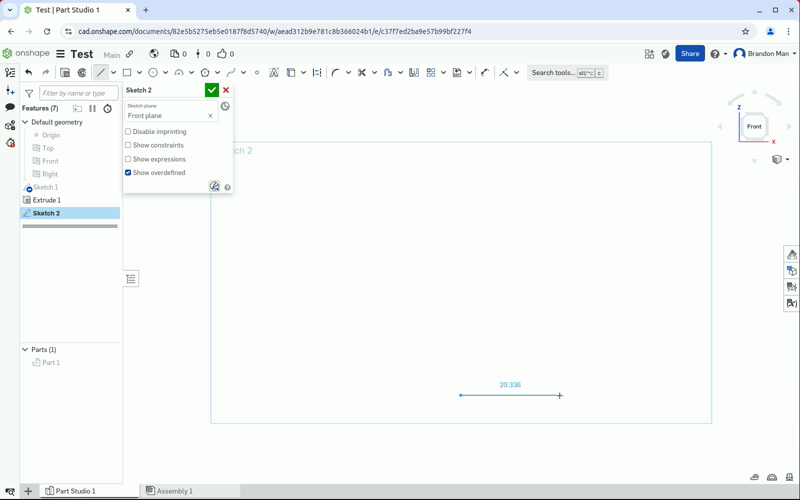
key_up(shift)
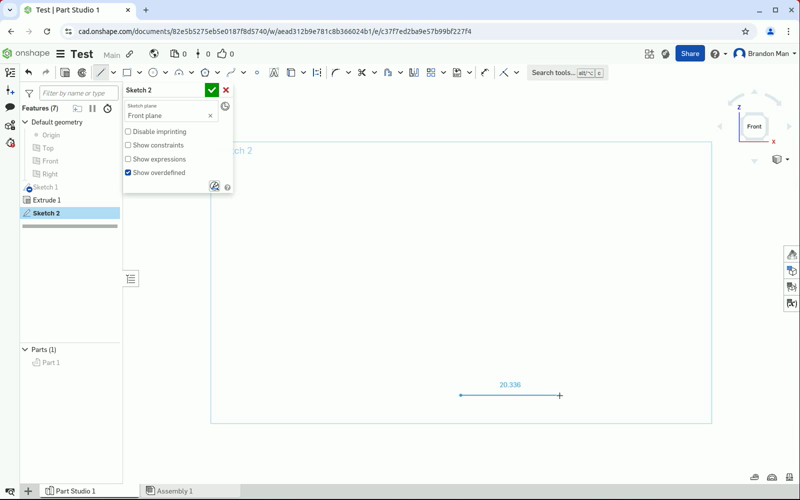
key_down(shift)
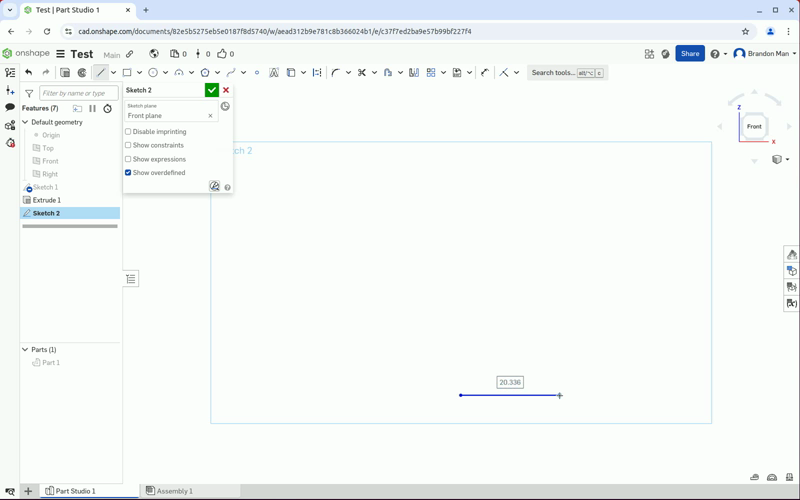
mouse_move(559, 282)
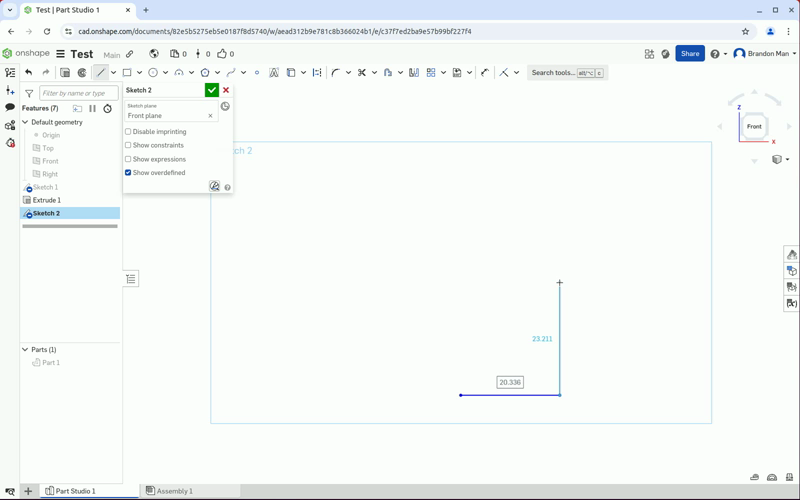
click(559, 282)
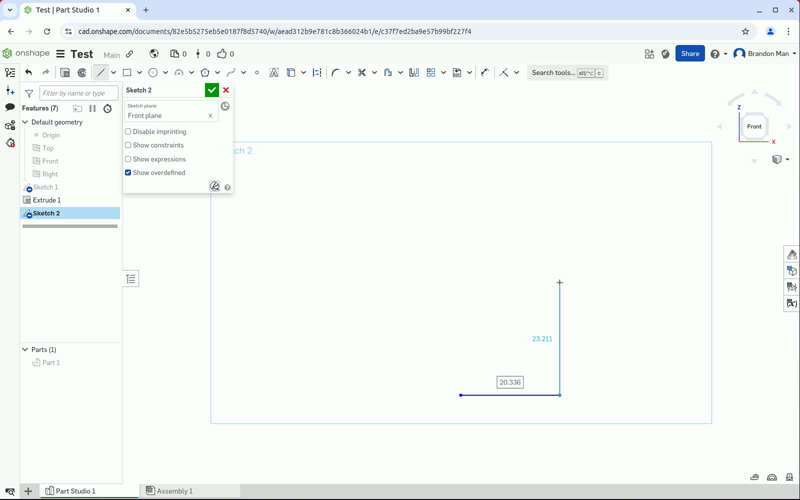
key_up(shift)
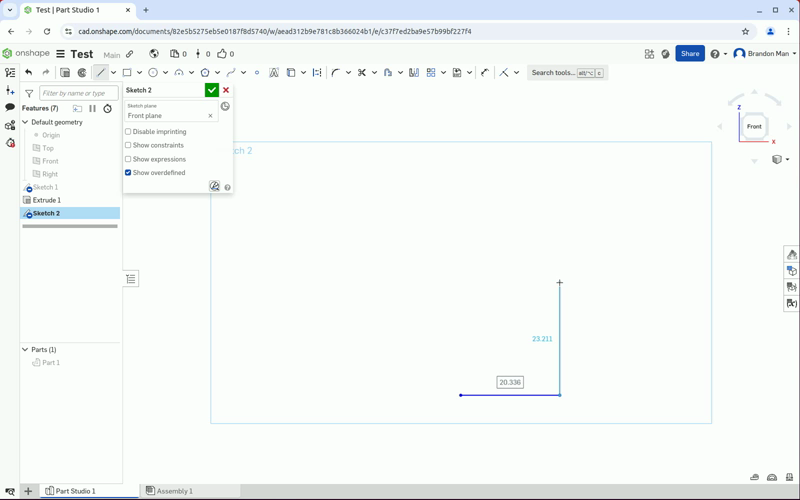
key_down(shift)
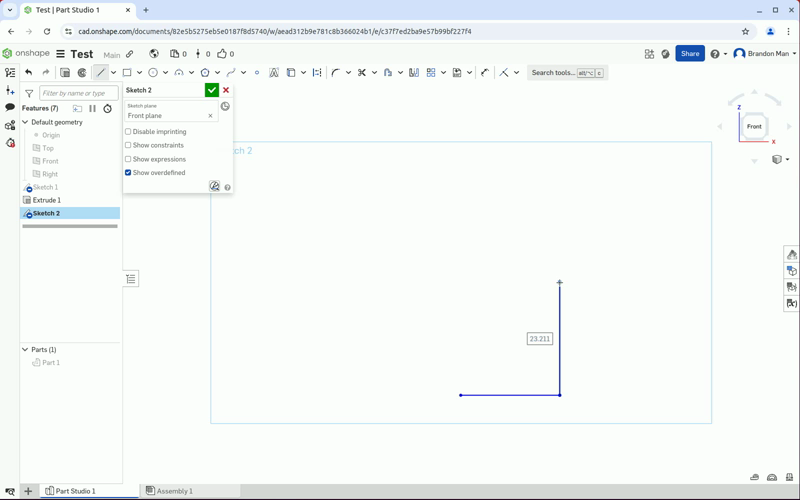
mouse_move(559, 171)
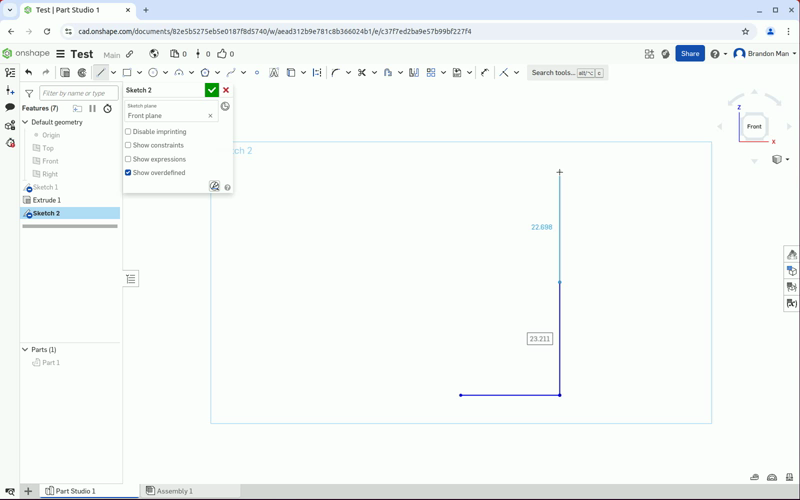
click(559, 171)
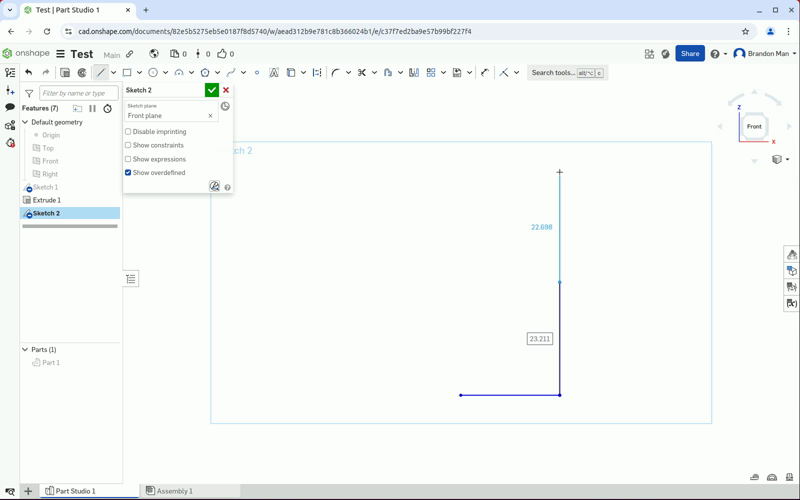
key_up(shift)
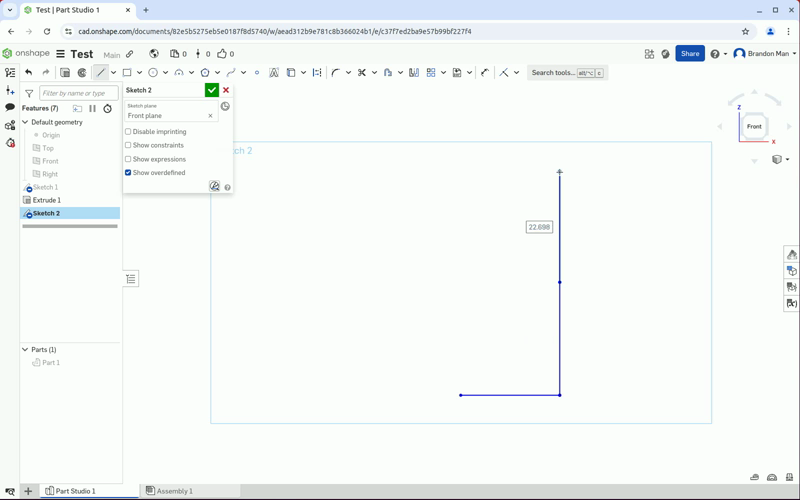
key_down(shift)
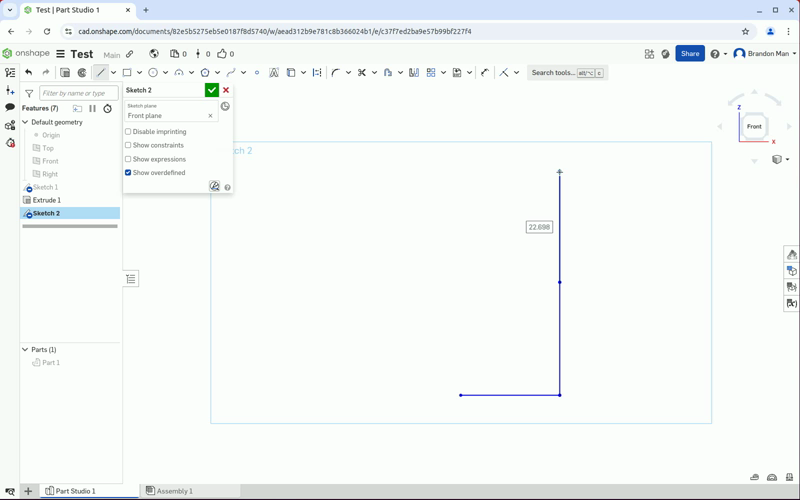
mouse_move(460, 171)
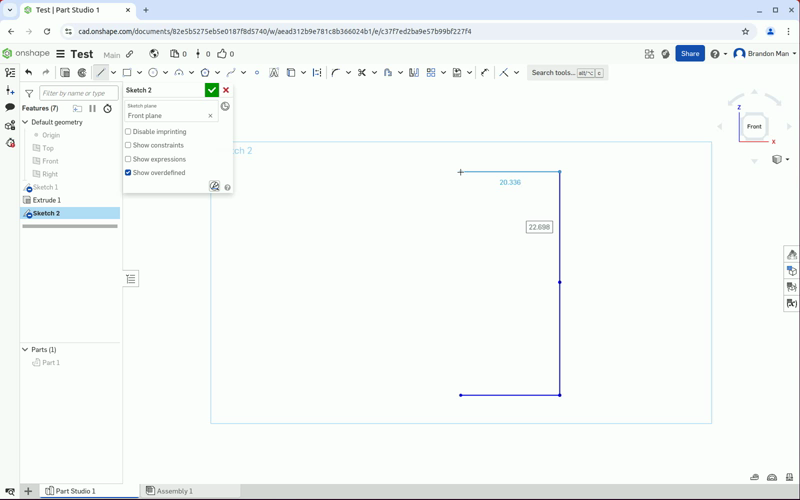
click(460, 171)
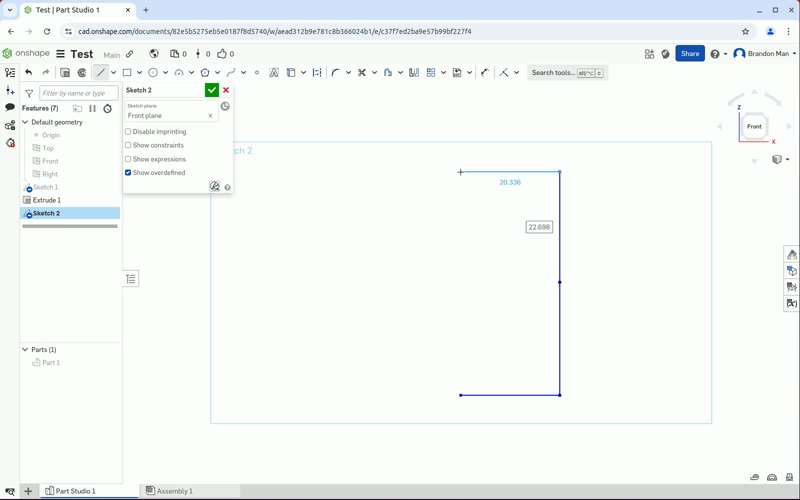
key_up(shift)
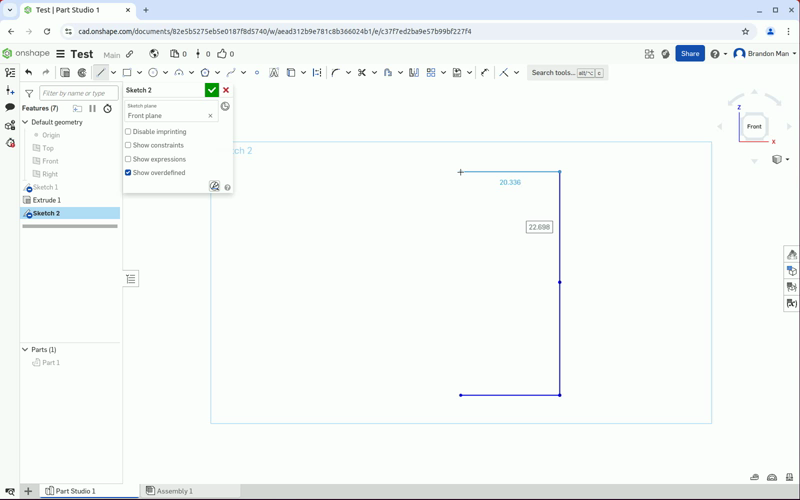
key_down(shift)
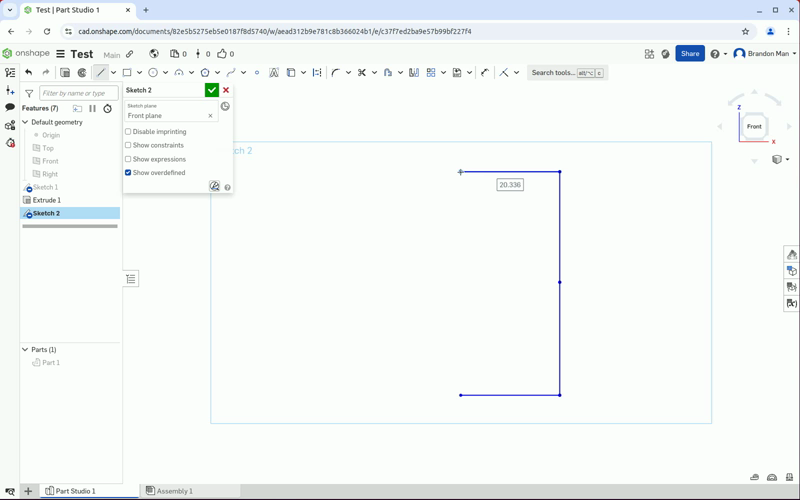
mouse_move(490, 171)
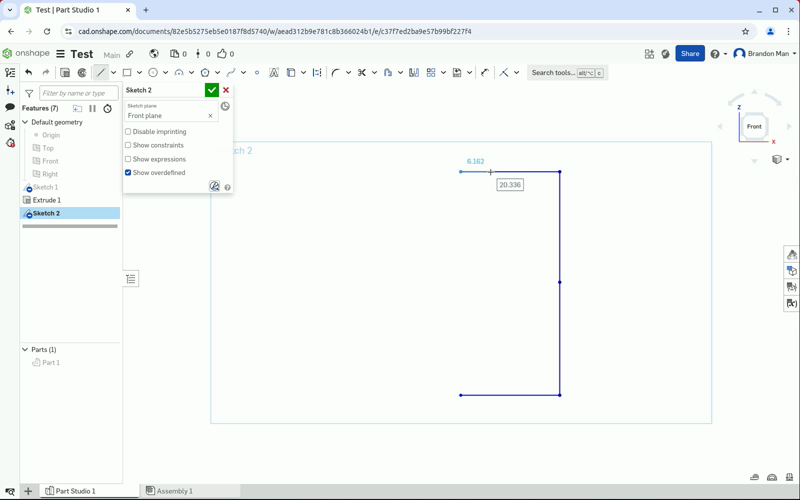
mouse_move(460, 218)
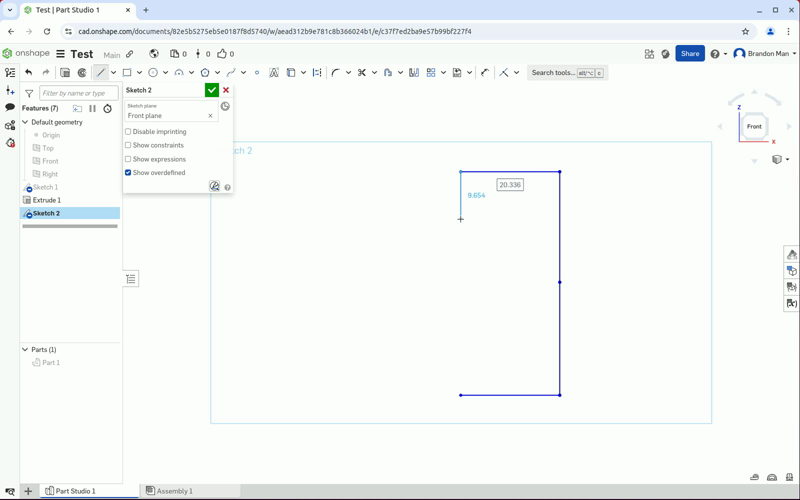
click(460, 218)
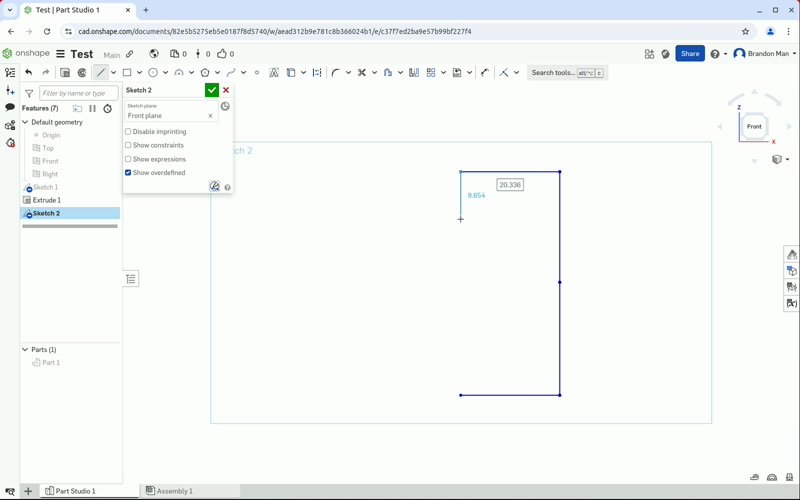
key_up(shift)
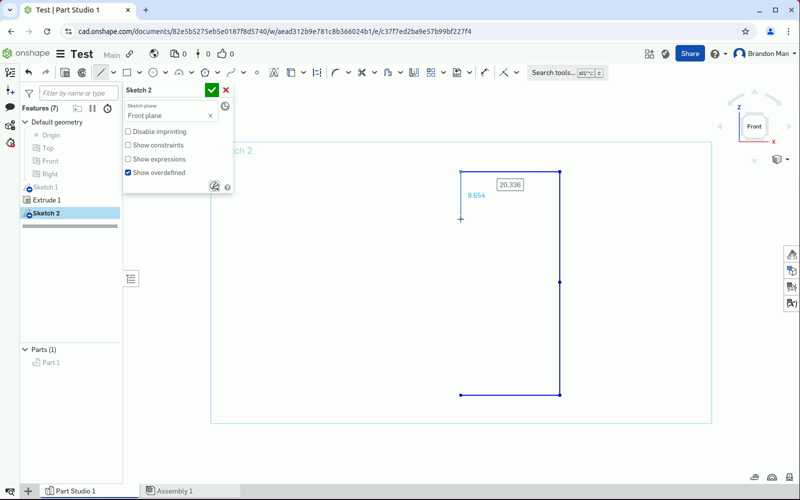
key(esc)
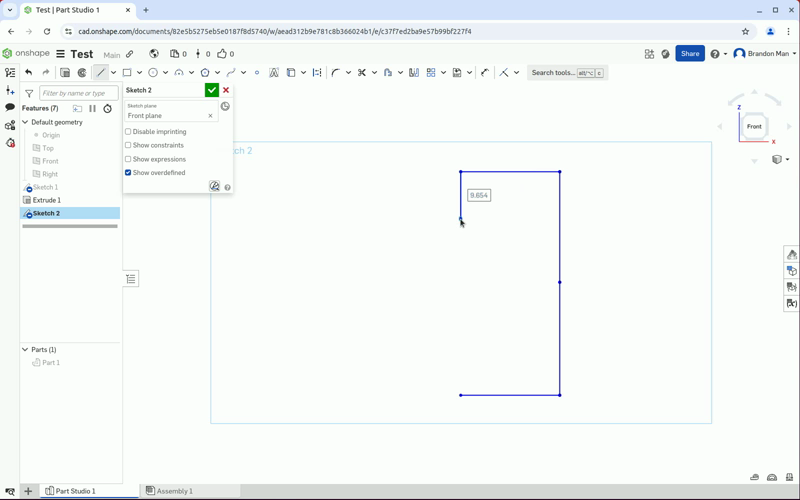
key(a)
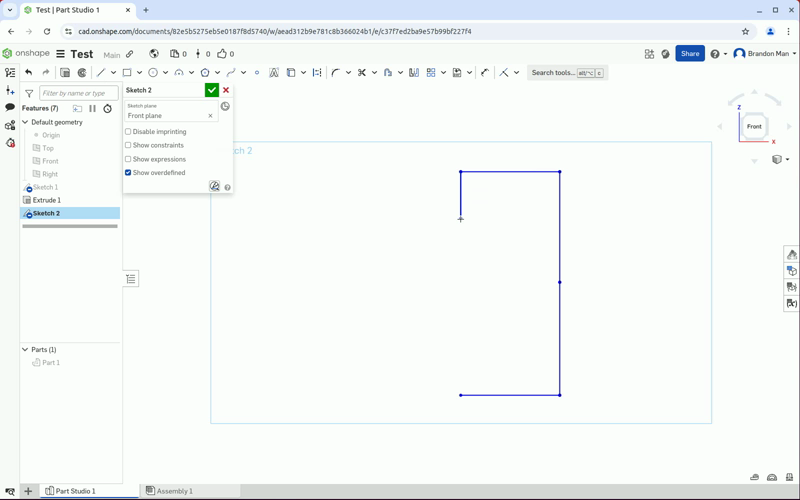
mouse_move(460, 218)
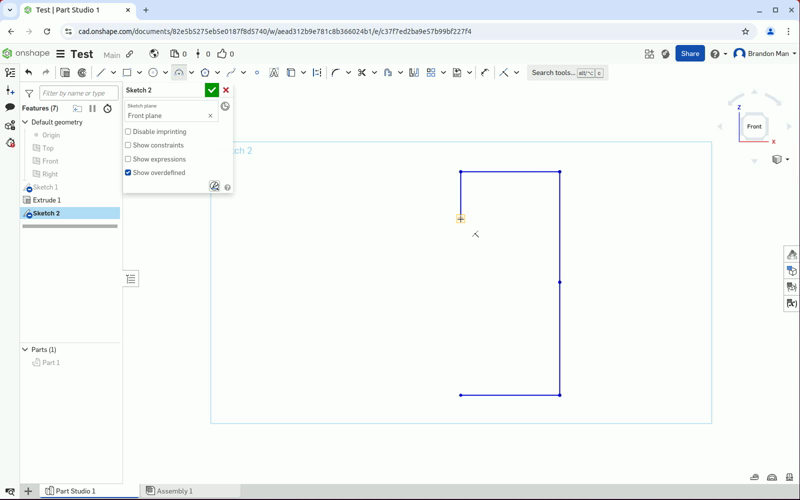
click(460, 218)
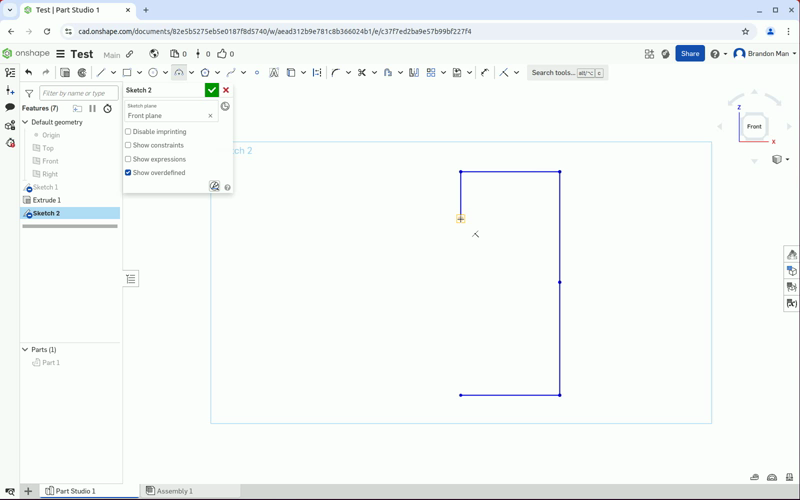
key_down(shift)
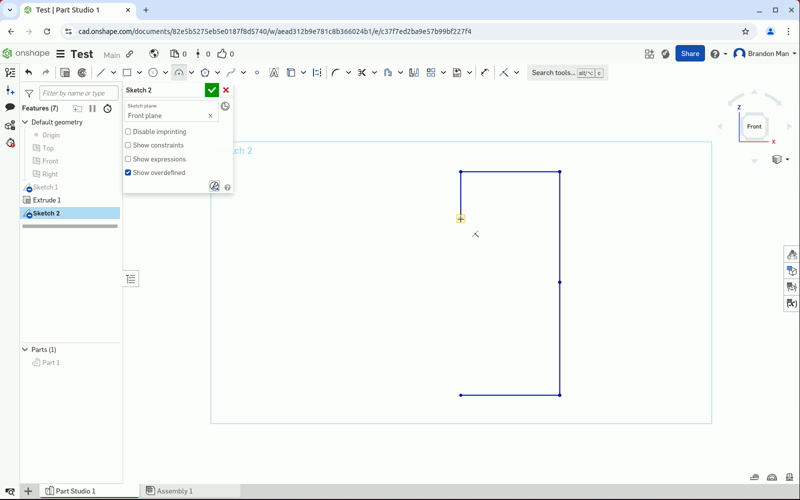
mouse_move(460, 348)
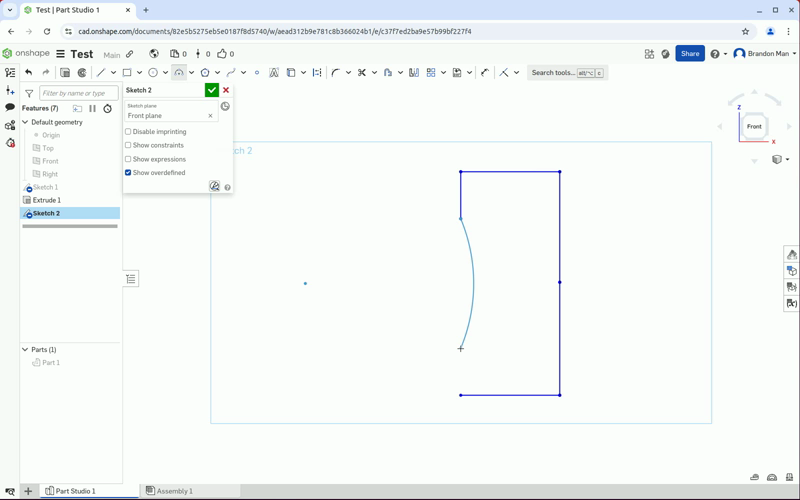
click(460, 348)
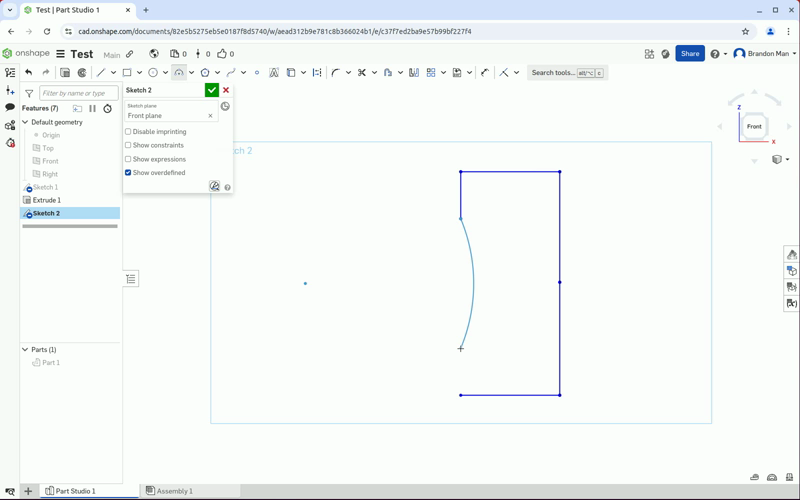
mouse_move(525, 283)
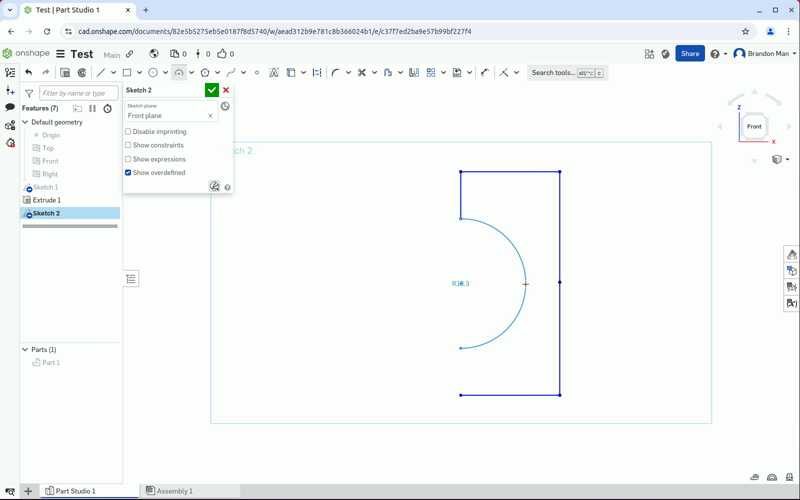
click(525, 283)
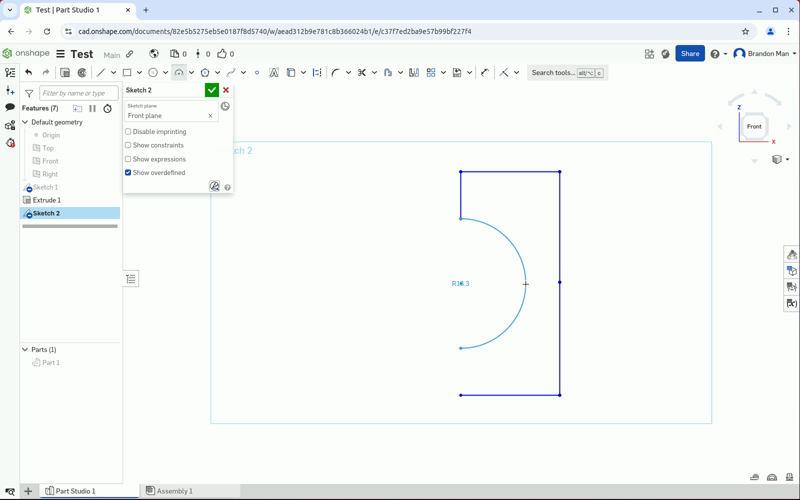
key_up(shift)
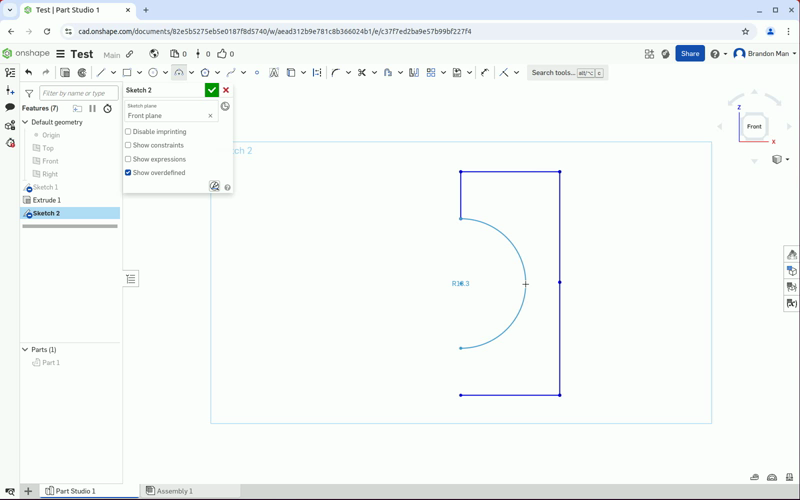
key(esc)
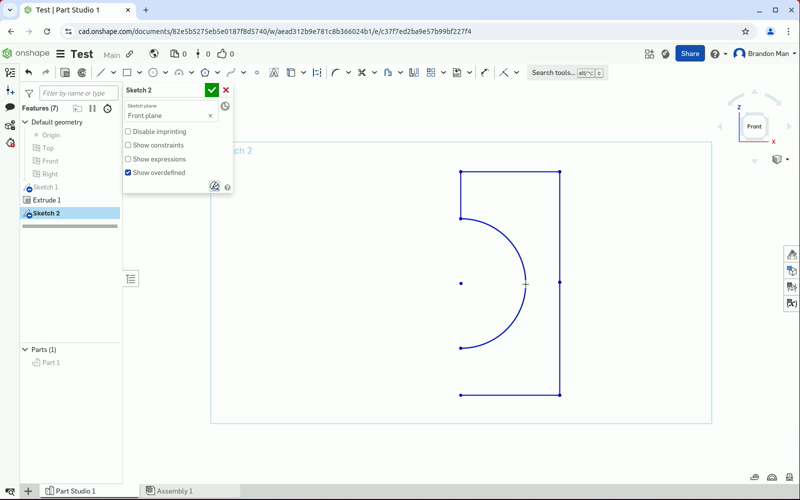
key(l)
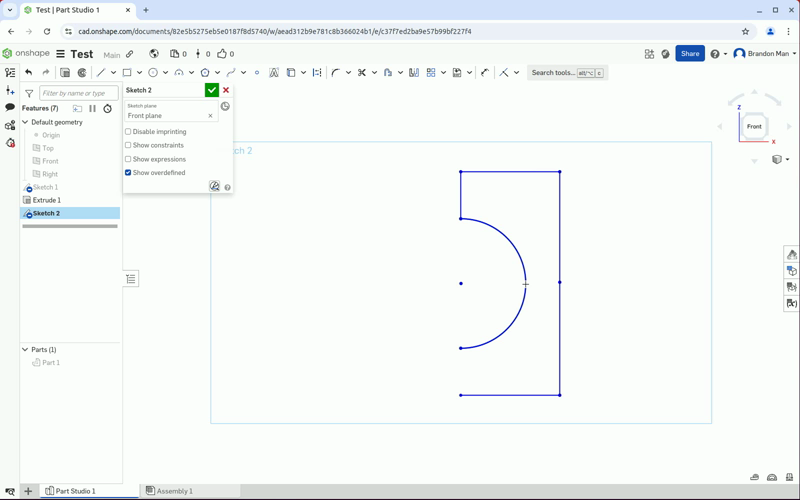
mouse_move(460, 348)
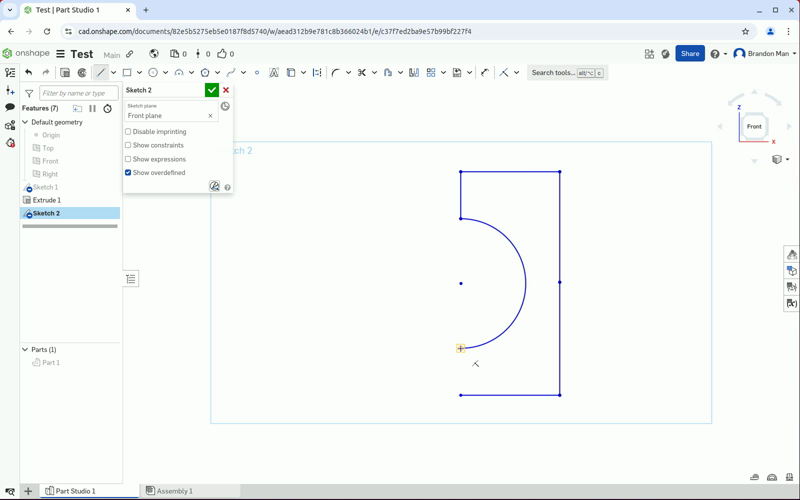
click(460, 348)
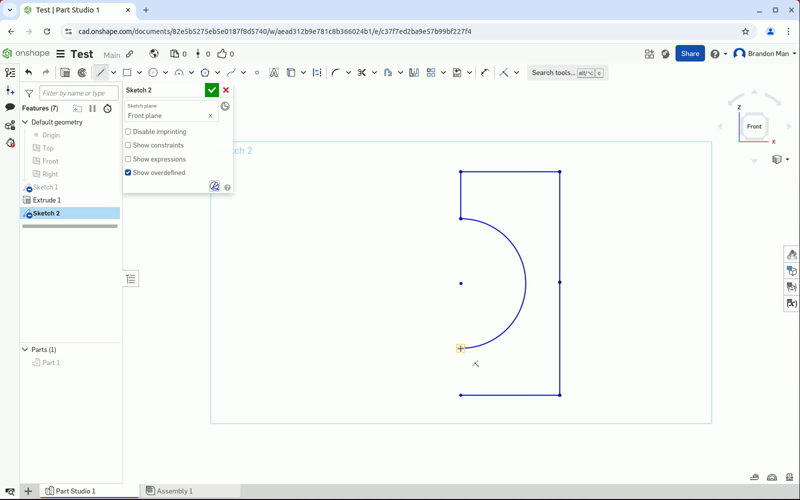
mouse_move(490, 348)
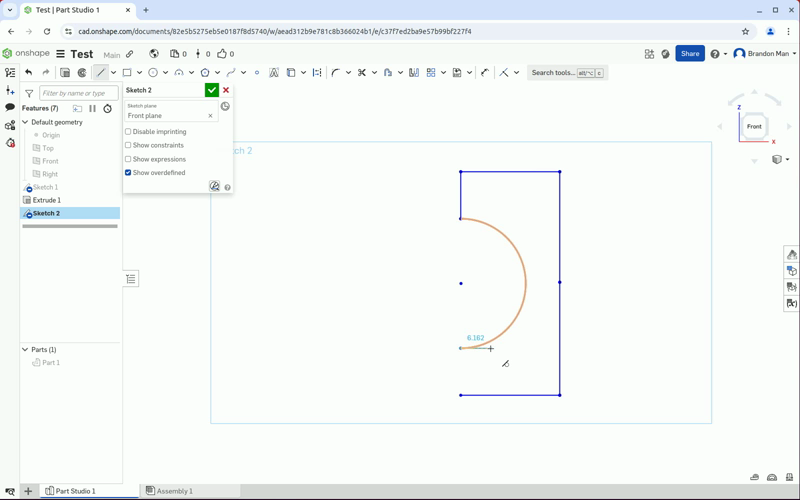
key_down(shift)
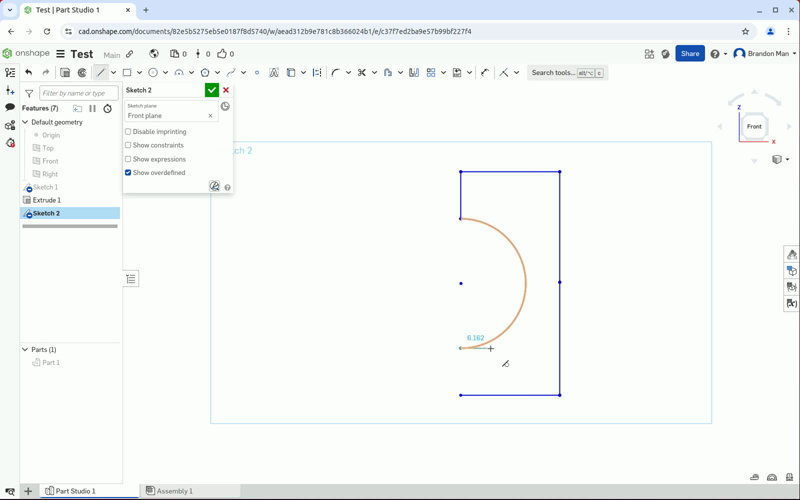
mouse_move(460, 395)
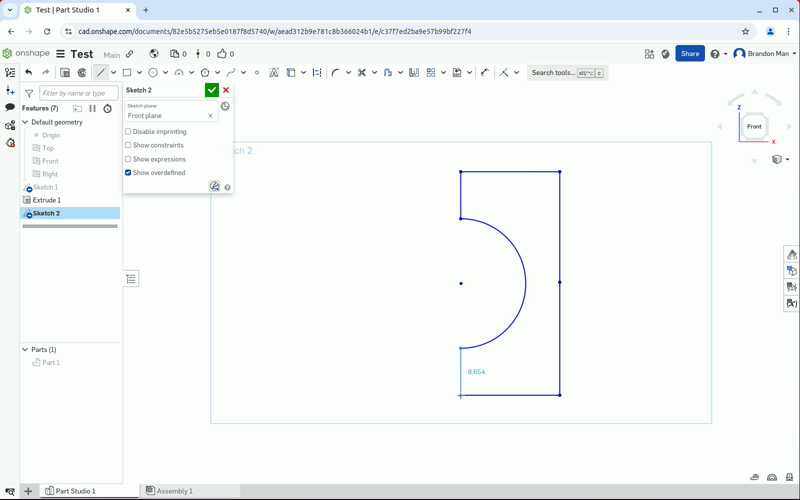
key_up(shift)
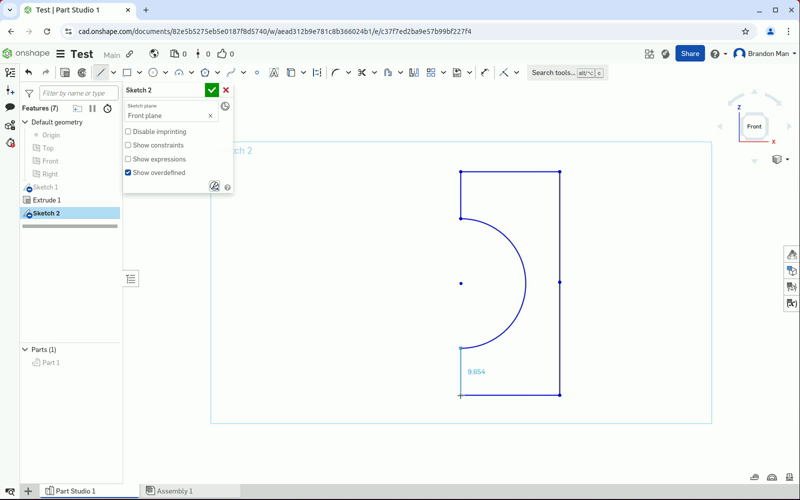
click(460, 395)
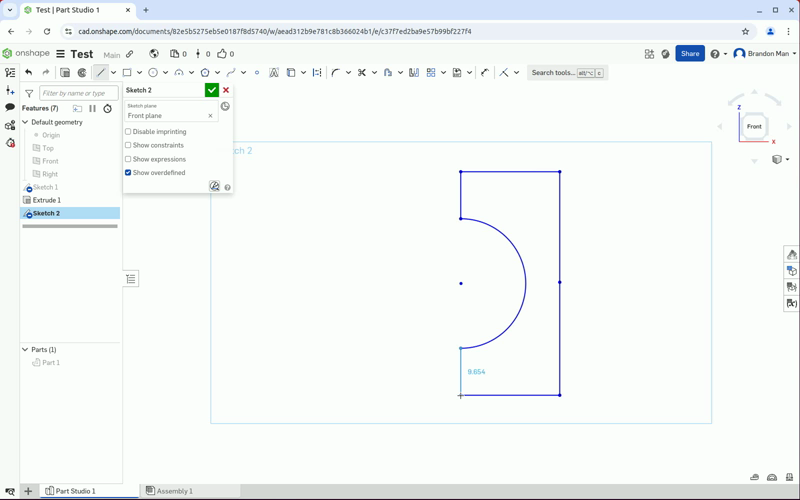
key(esc)
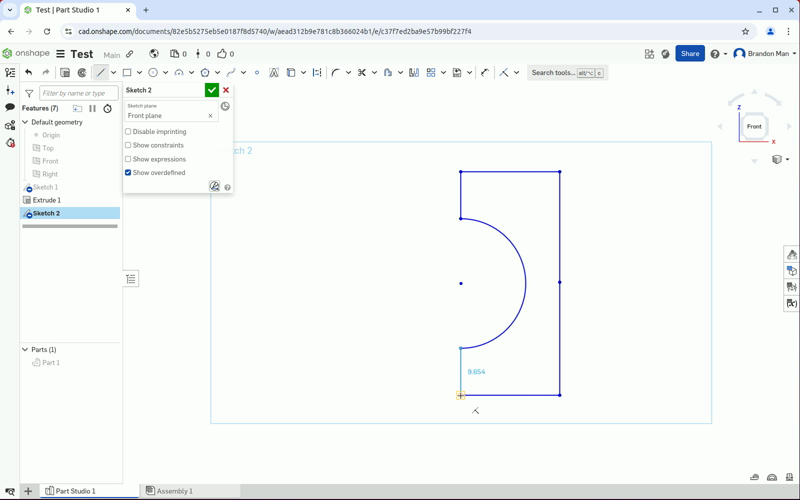
mouse_move(487, 204)
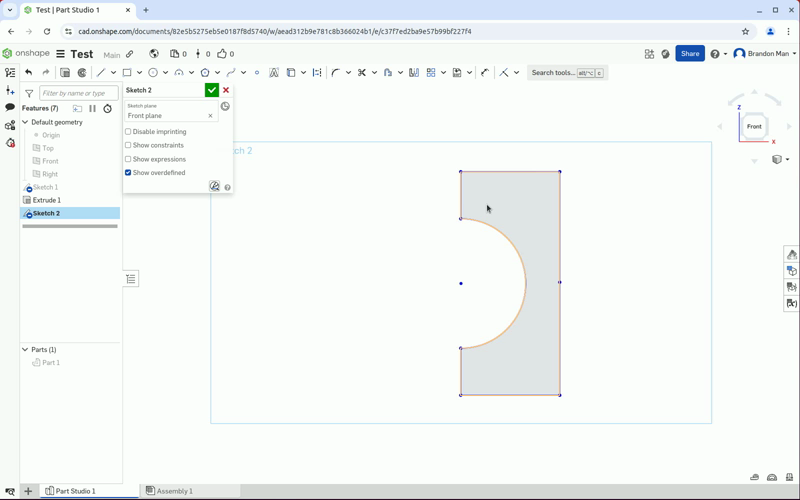
scroll(6)
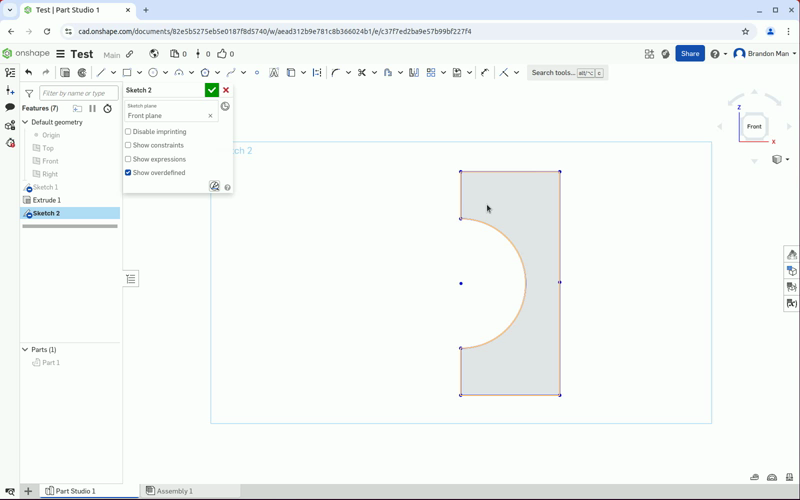
scroll(6)
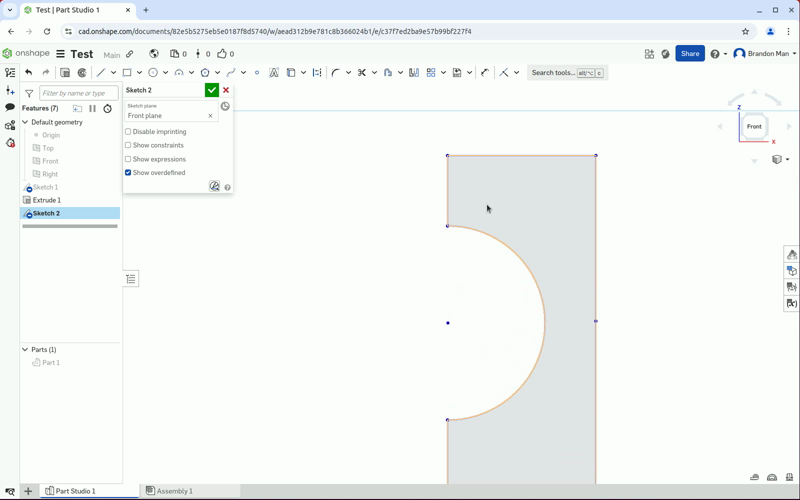
scroll(6)
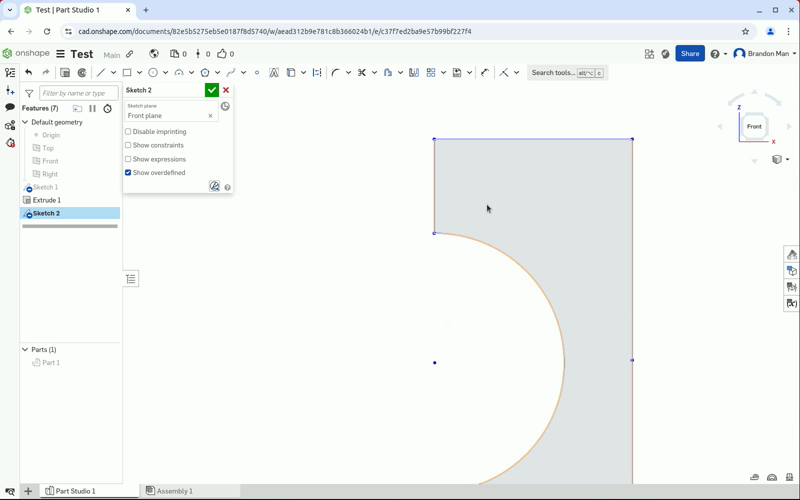
scroll(6)
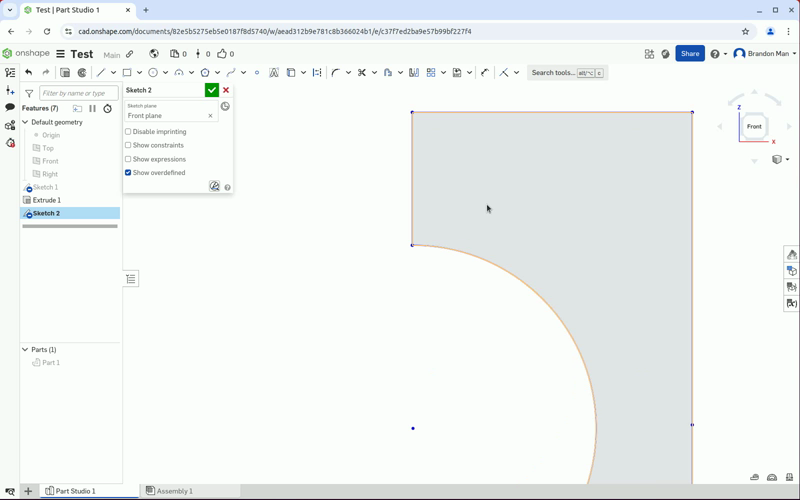
scroll(6)
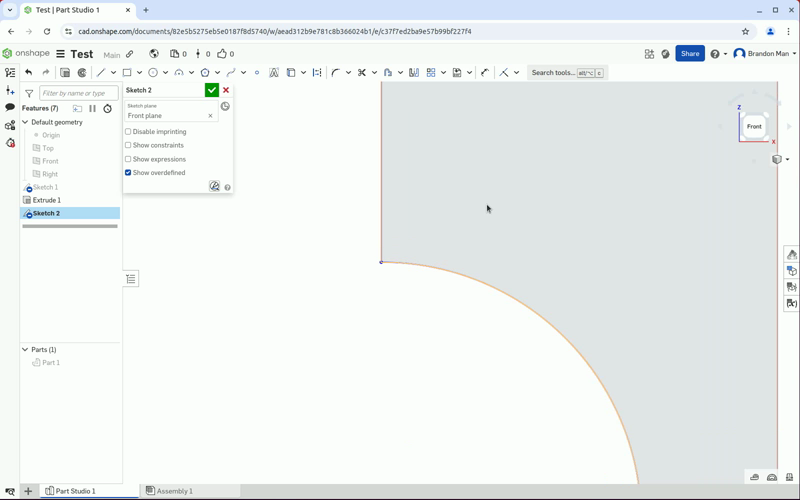
scroll(6)
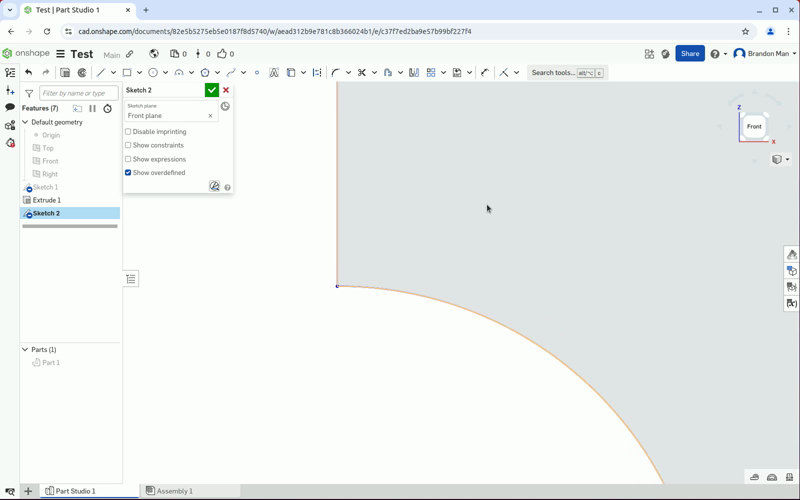
scroll(6)
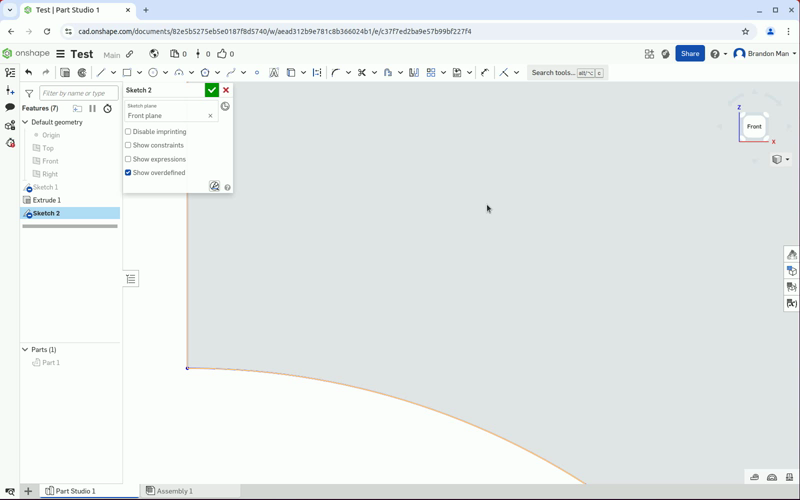
click(487, 204)
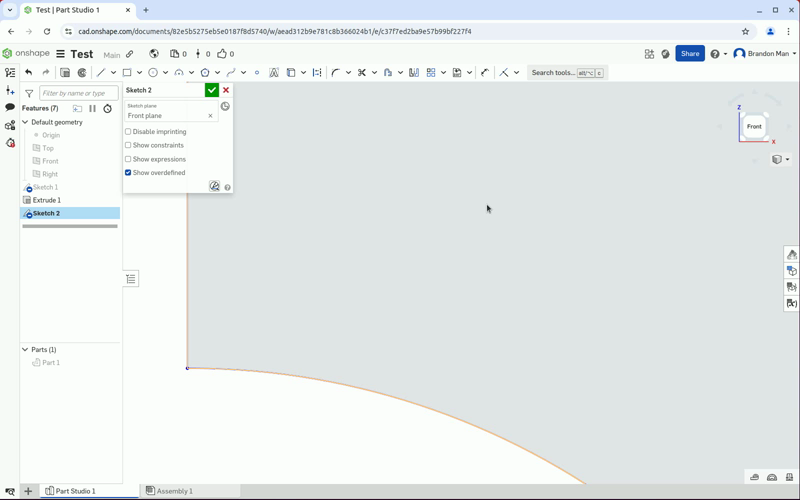
scroll(-6)
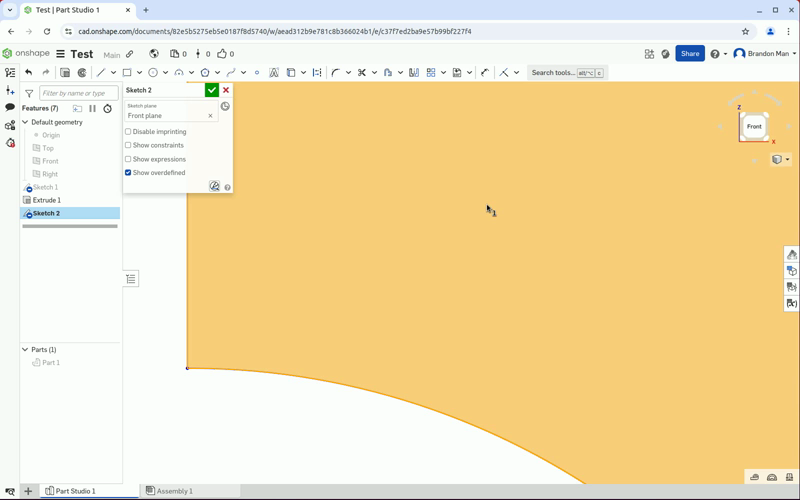
scroll(-6)
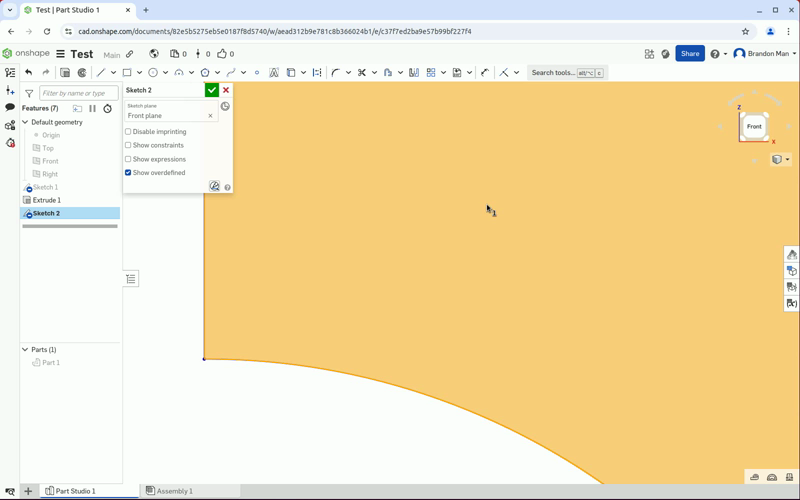
scroll(-6)
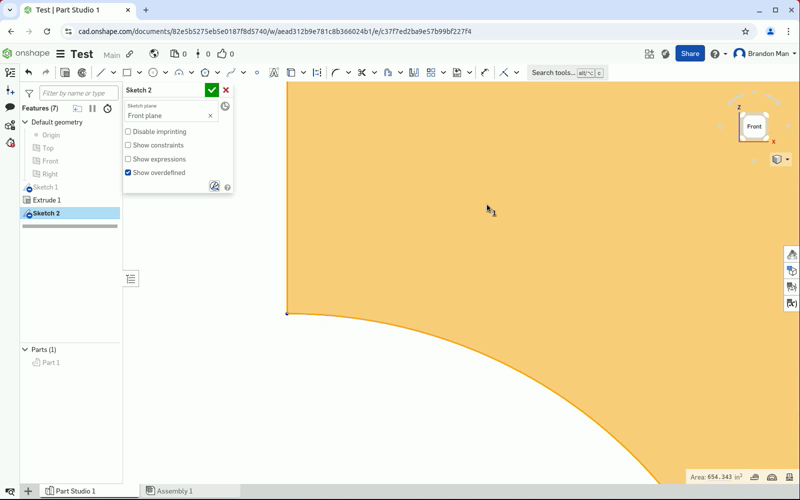
scroll(-6)
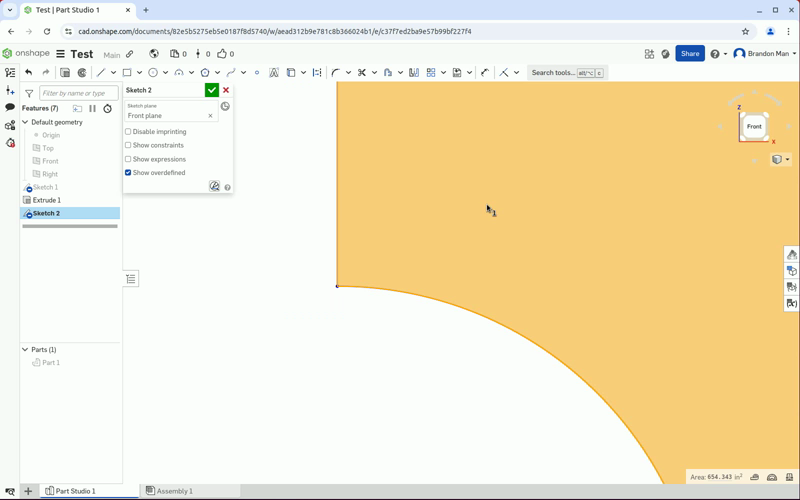
scroll(-6)
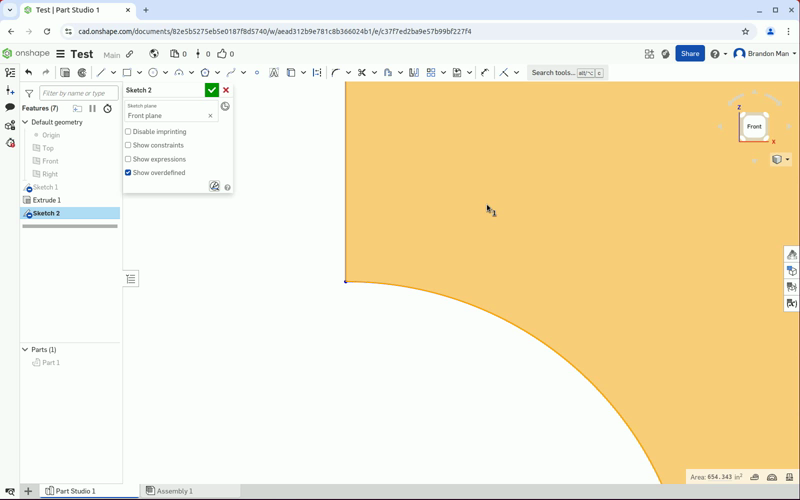
scroll(-6)
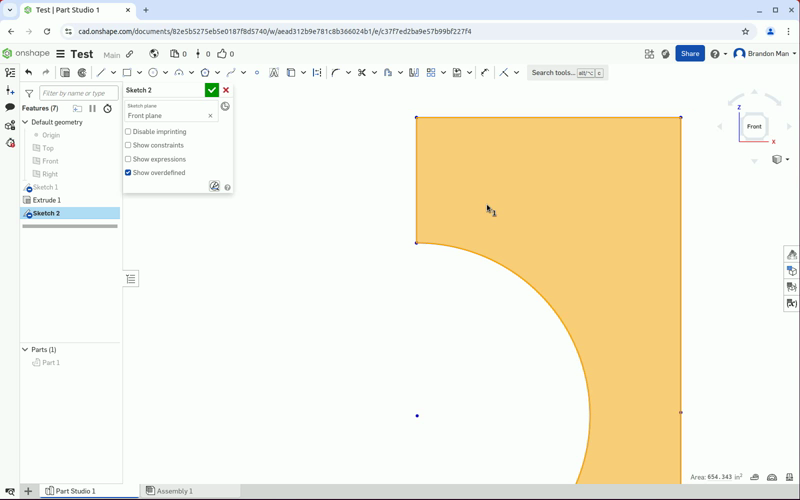
scroll(-6)
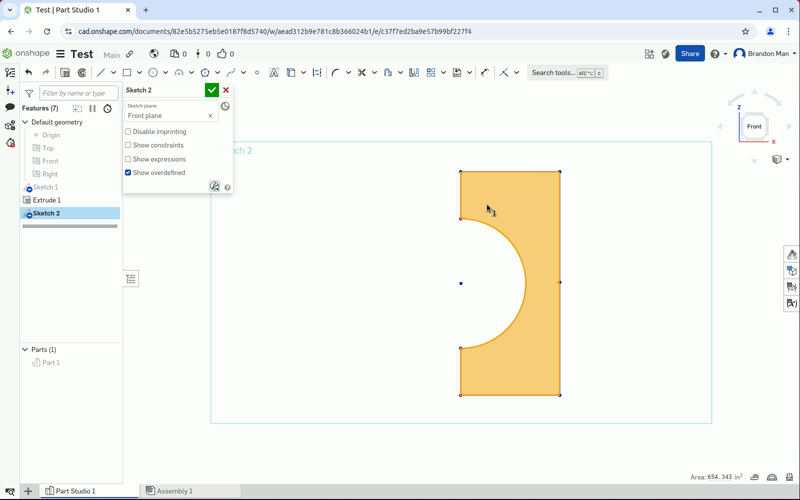
mouse_move(73, 352)
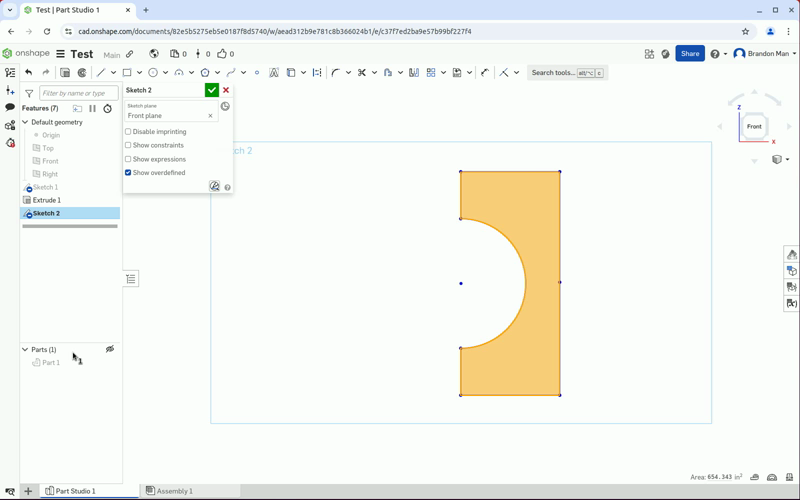
key(shift+y)
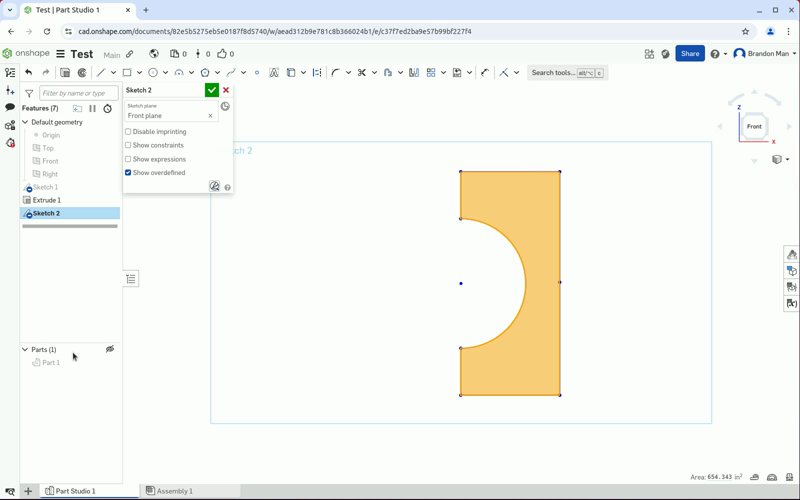
key(shift+e)
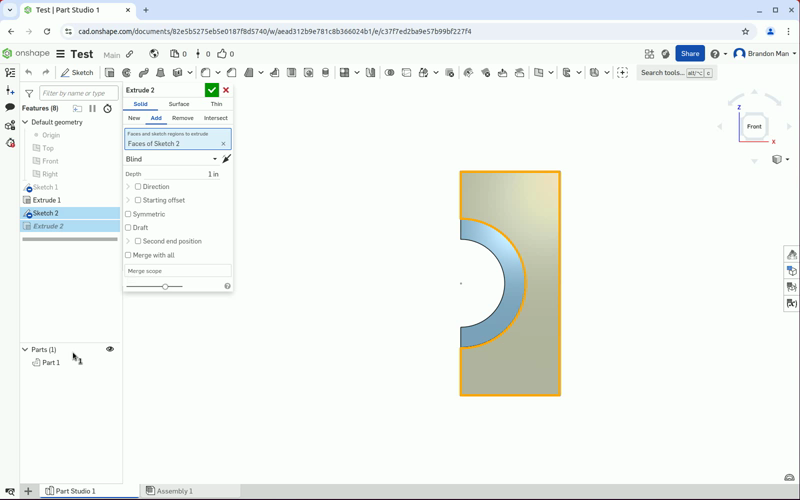
mouse_move(143, 106)
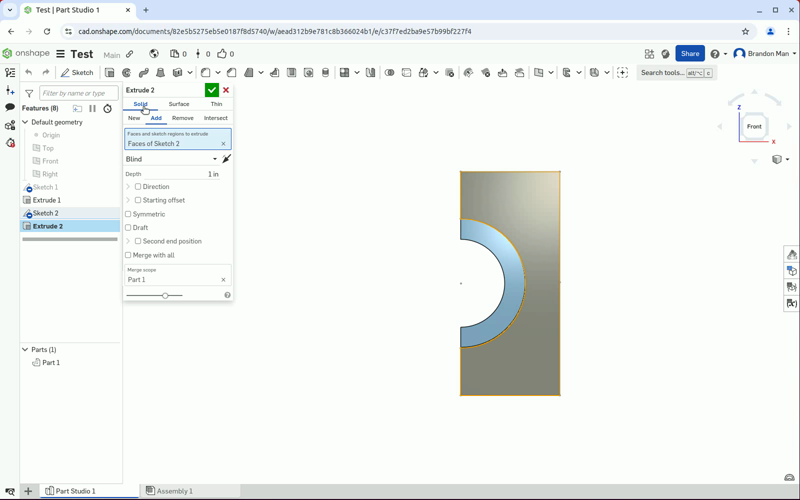
click(143, 106)
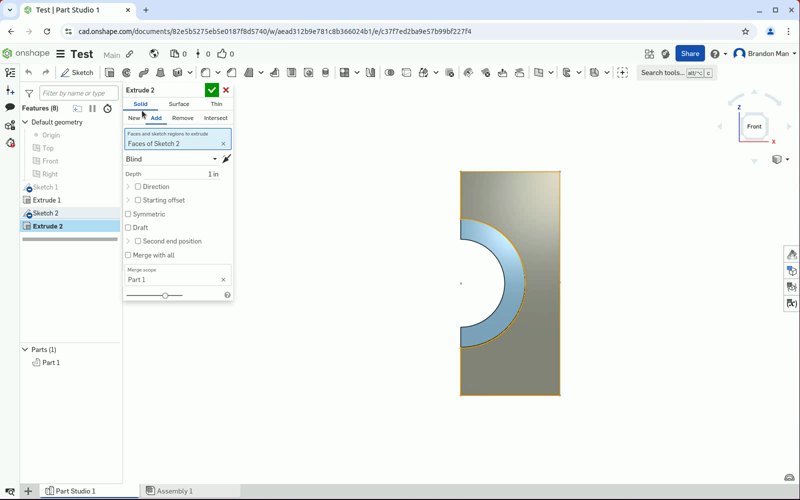
mouse_move(137, 120)
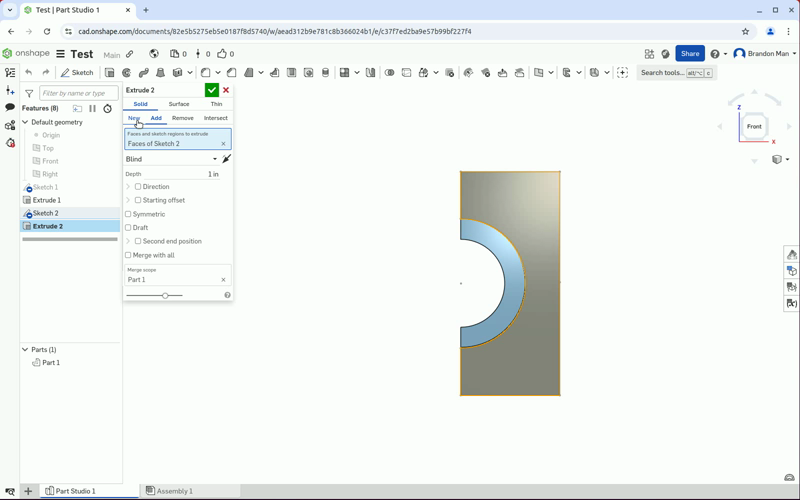
click(137, 120)
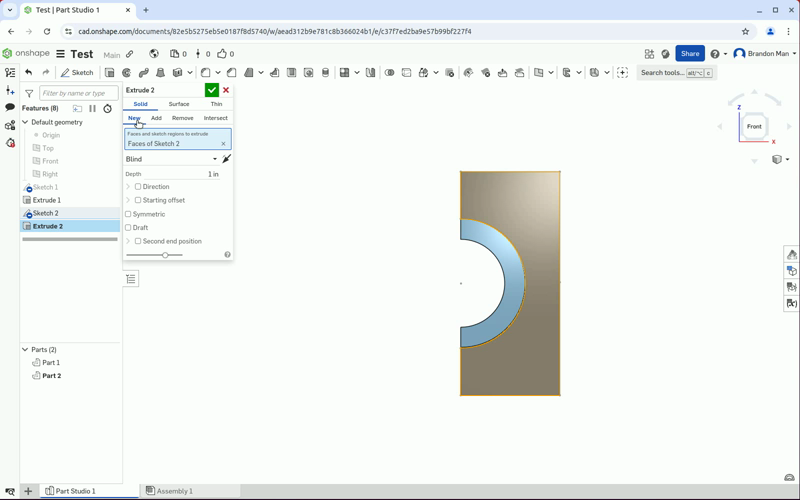
key(tab, 4)
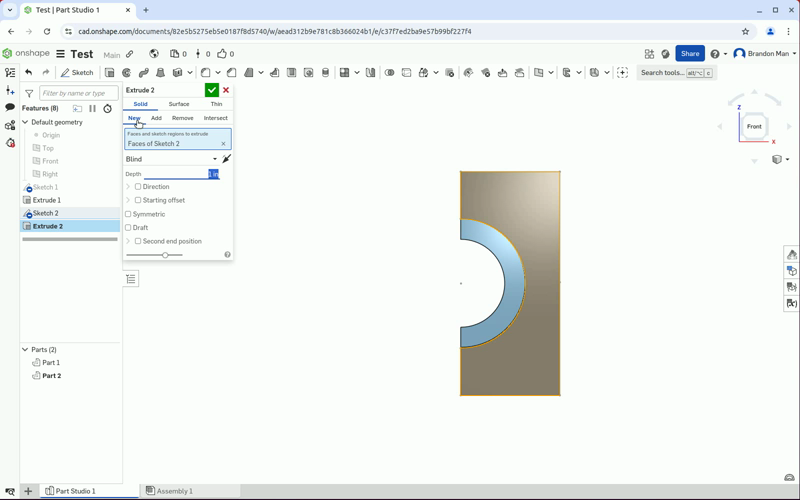
text(11.073)
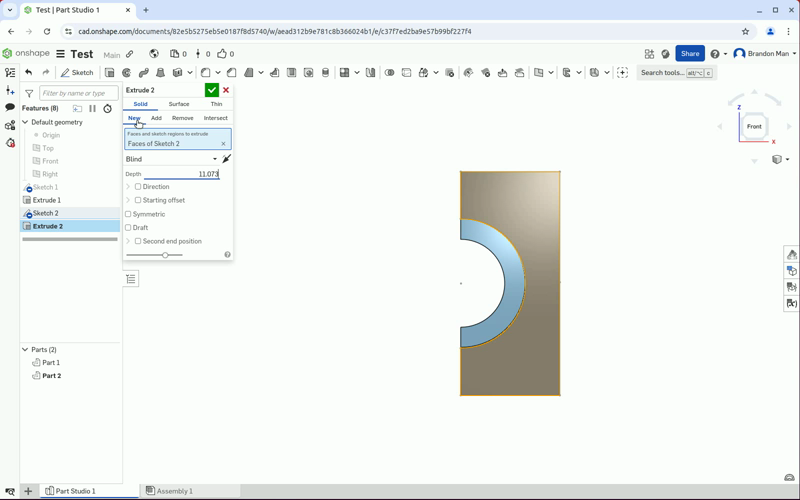
key(tab, 3)
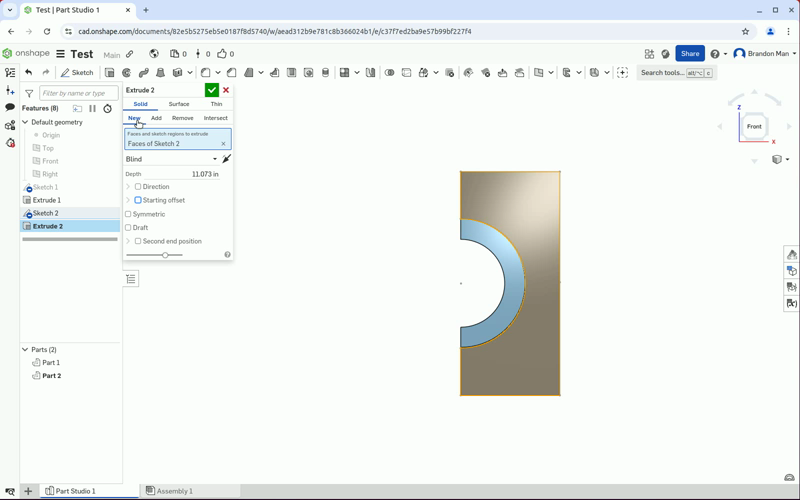
key(tab, 2)
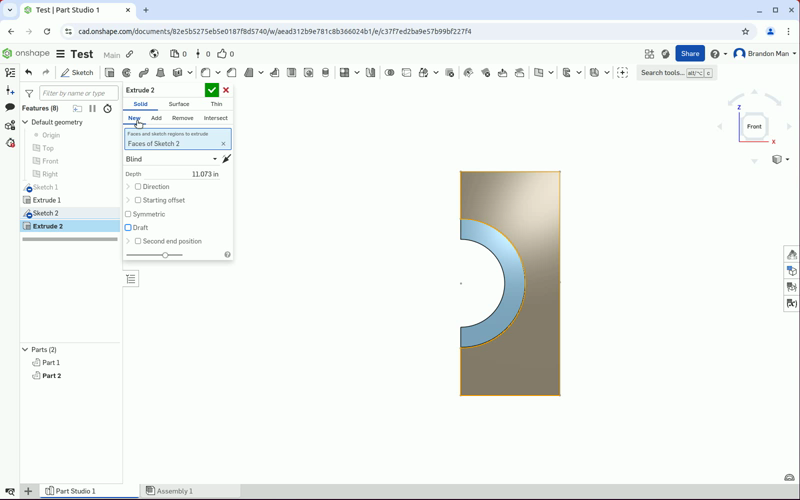
key(space)
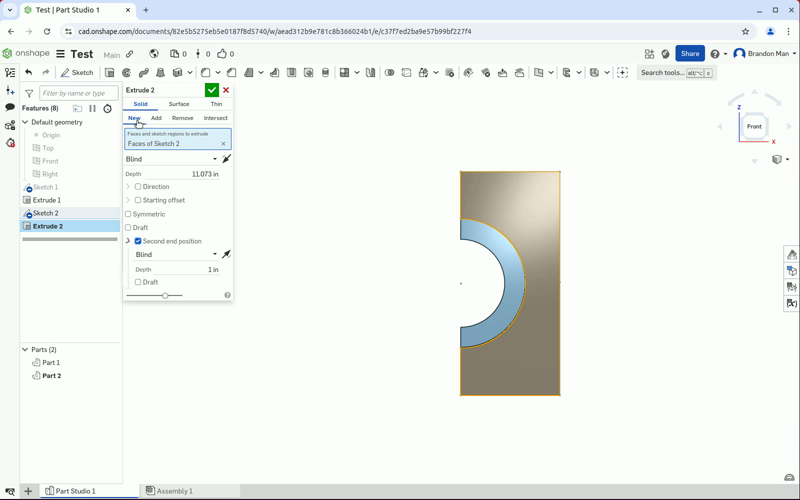
key(tab, 3)
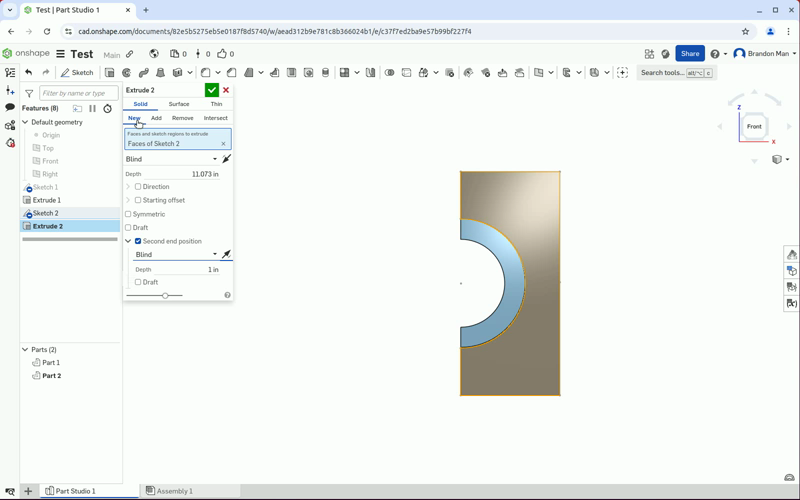
text(11.073)
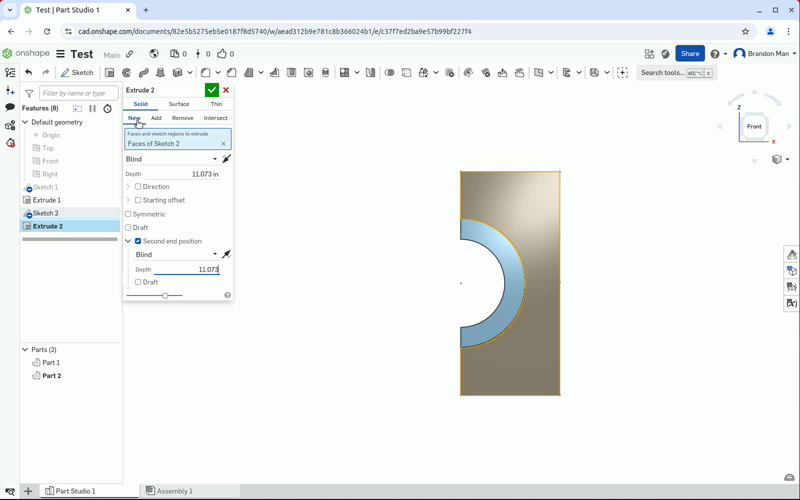
key(enter)
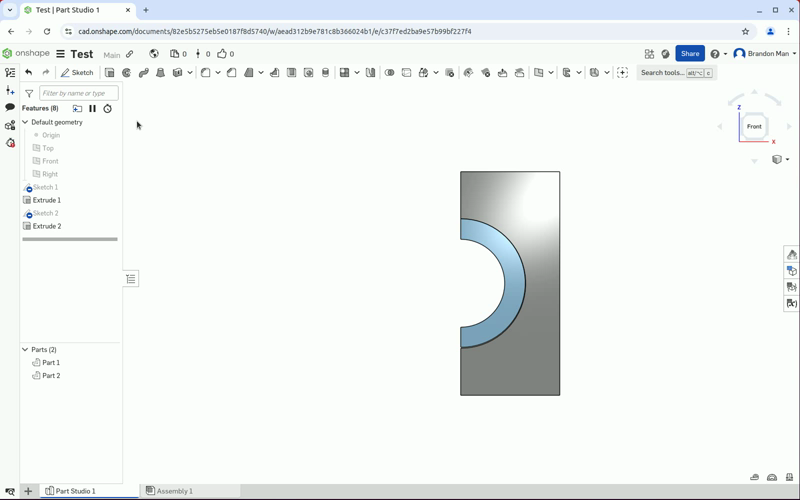
key(shift+h)
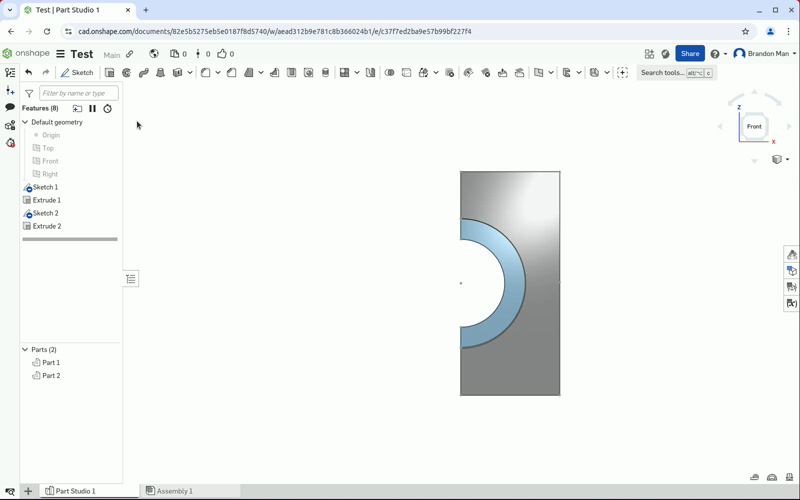
key(shift+h)
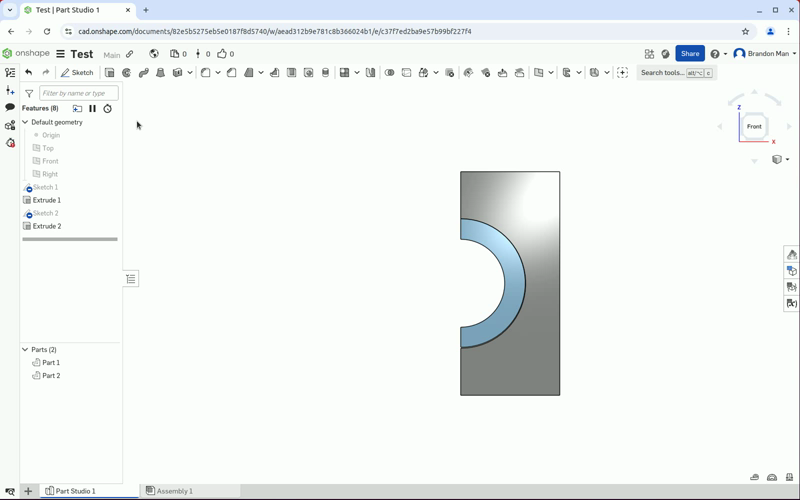
mouse_move(73, 189)
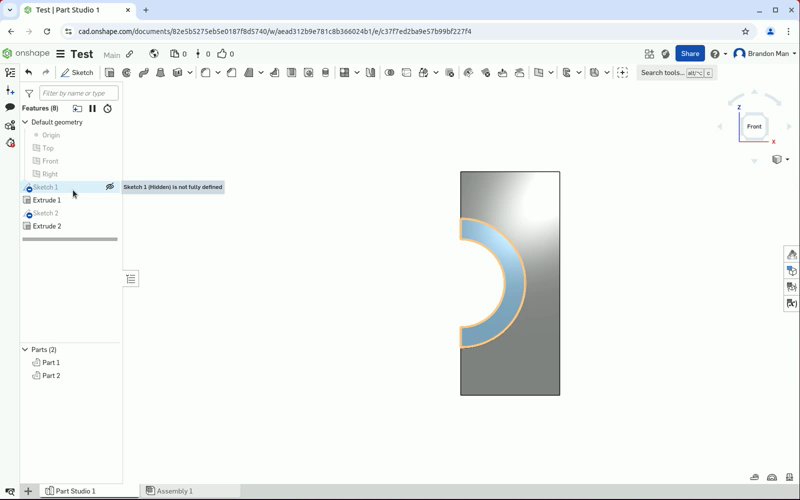
click(73, 189)
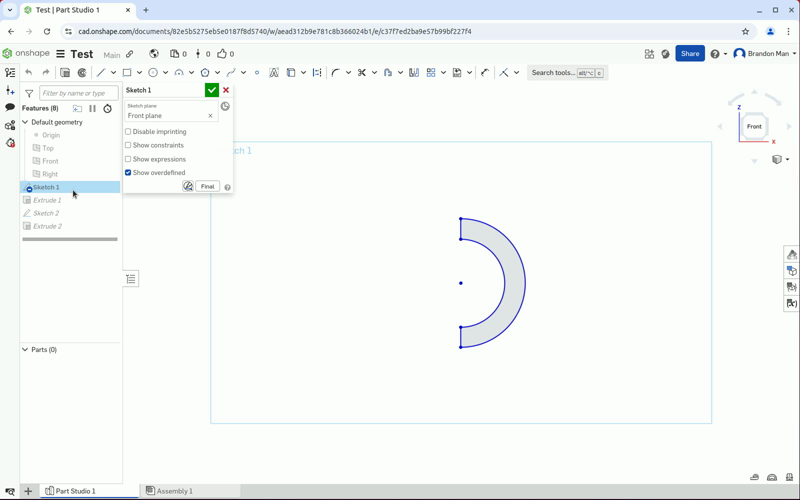
mouse_move(229, 92)
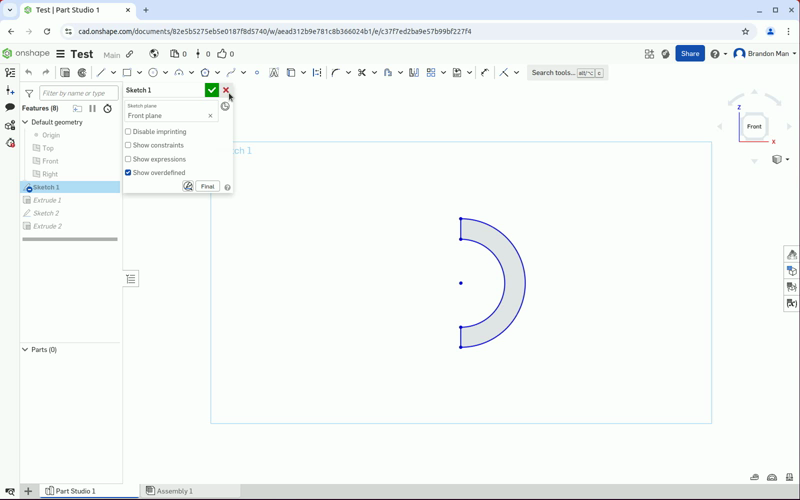
click(229, 92)
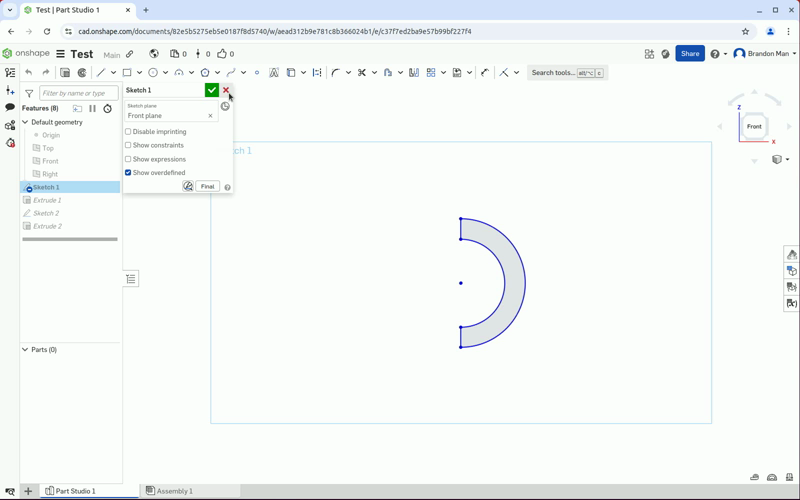
key(shift+s)
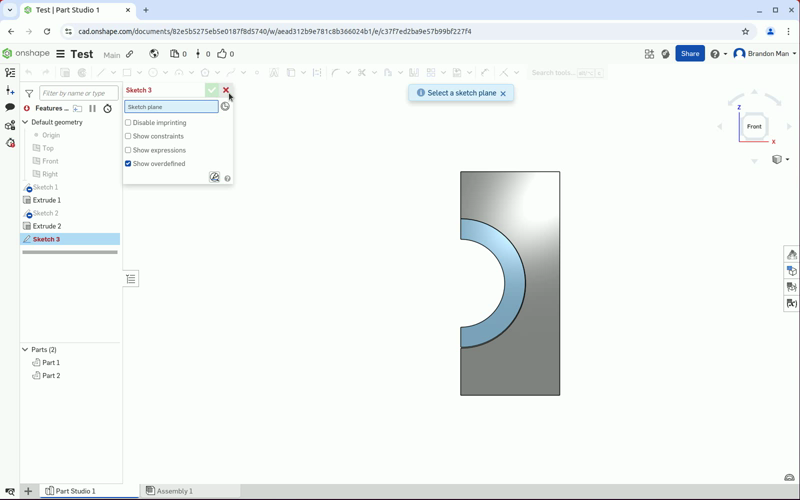
mouse_move(73, 163)
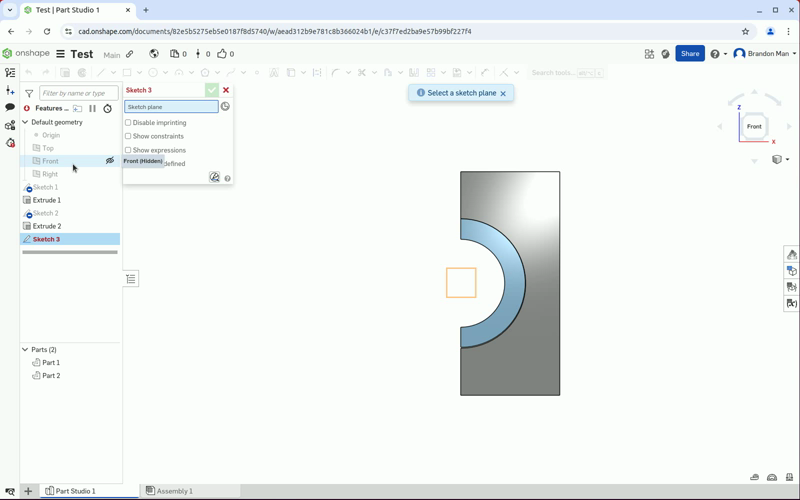
click(73, 163)
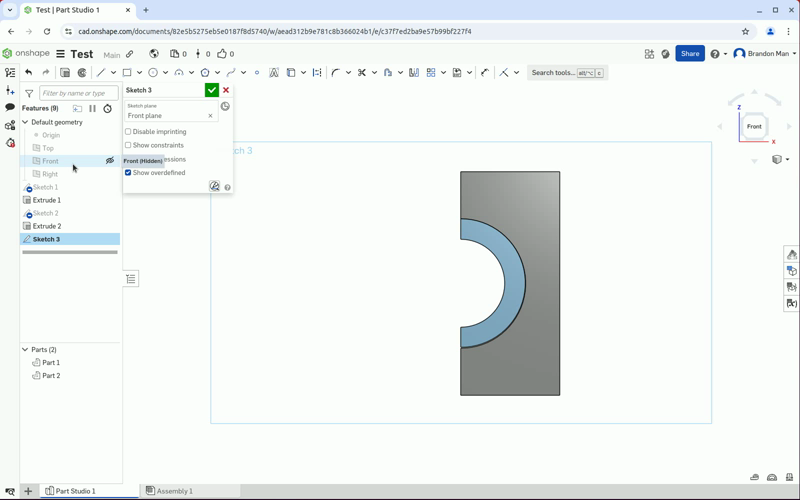
mouse_move(73, 352)
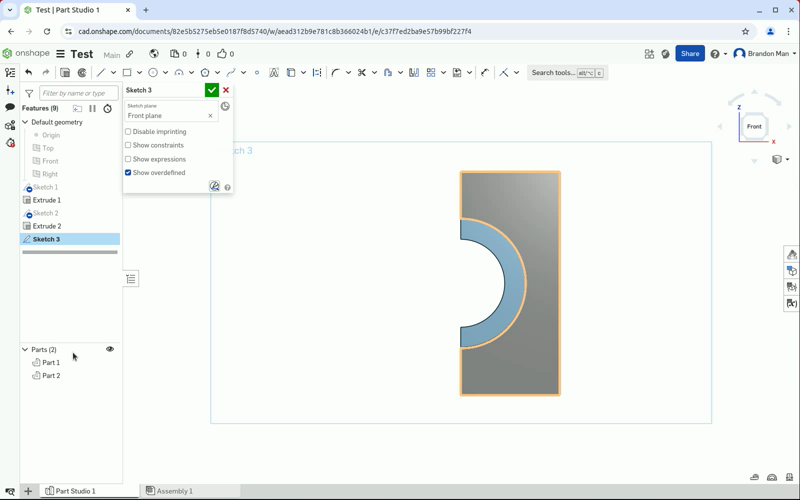
key(y)
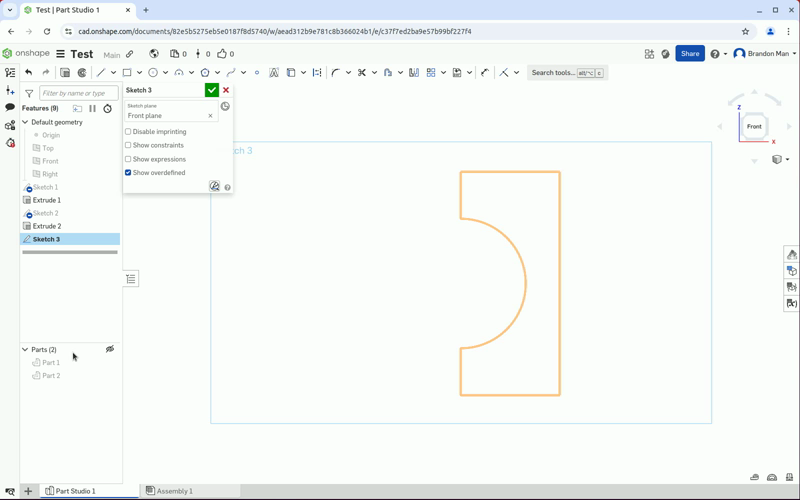
key(a)
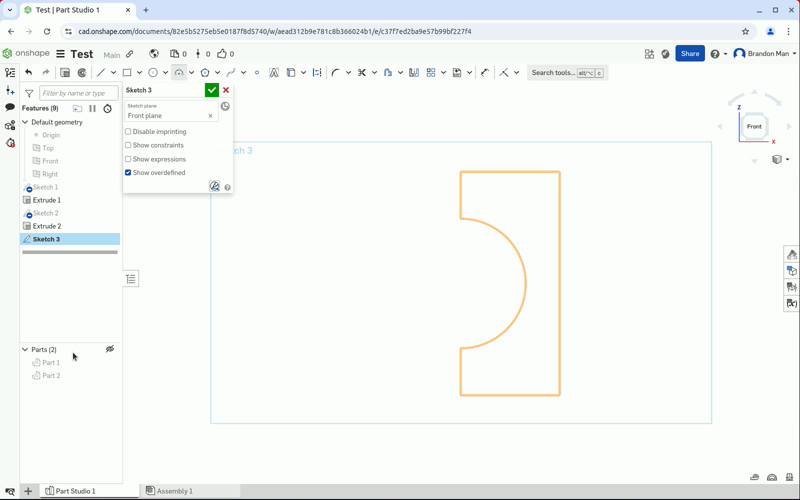
key_down(shift)
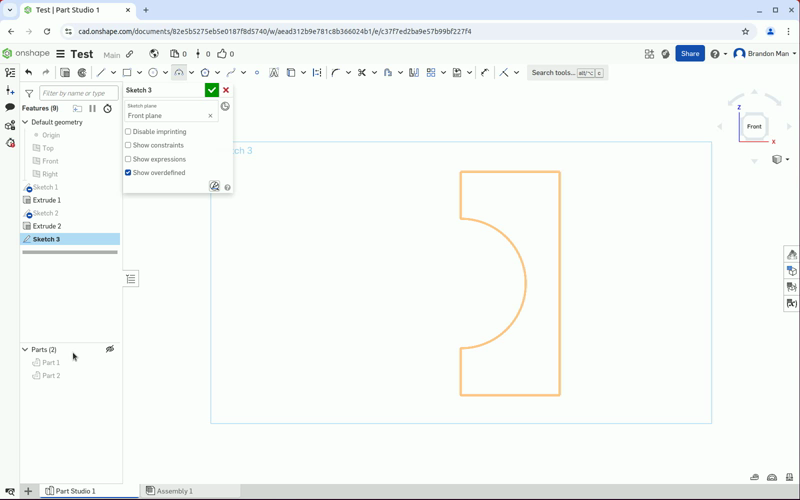
mouse_move(460, 347)
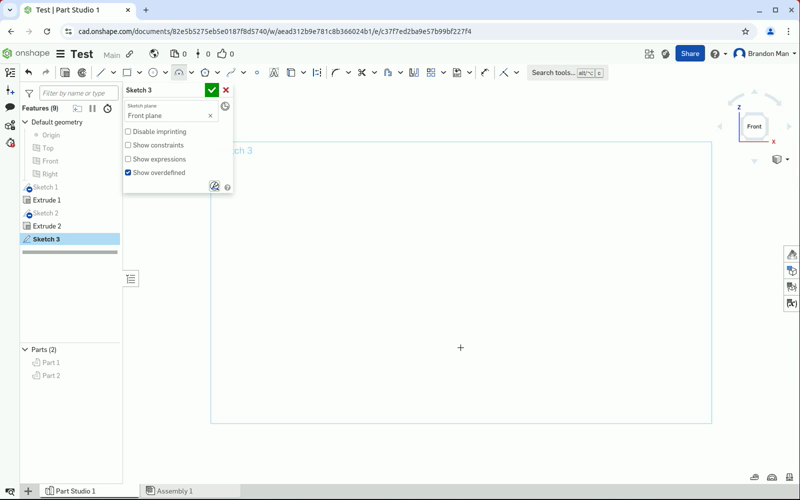
click(460, 347)
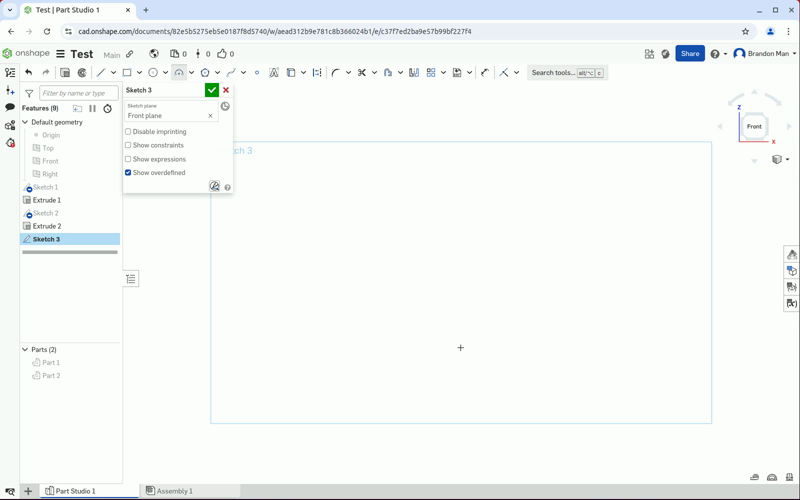
key_up(shift)
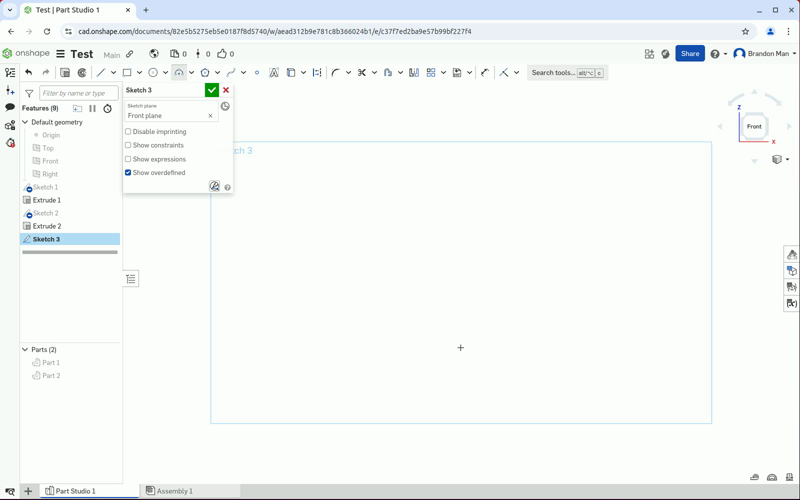
key_down(shift)
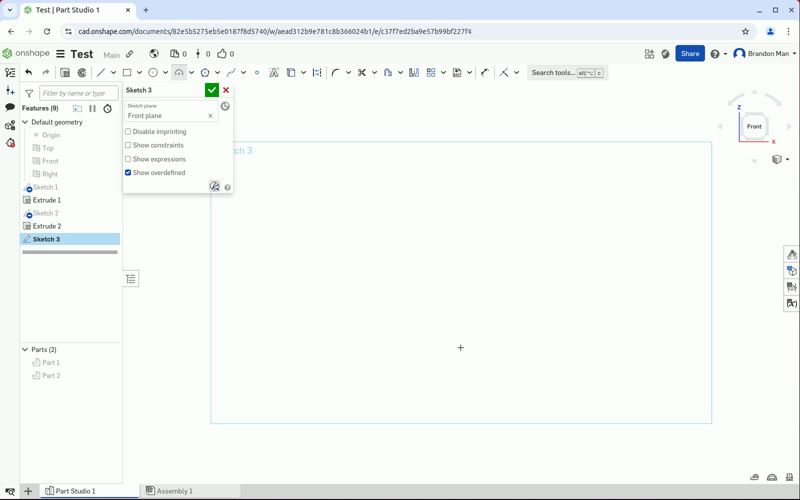
mouse_move(460, 218)
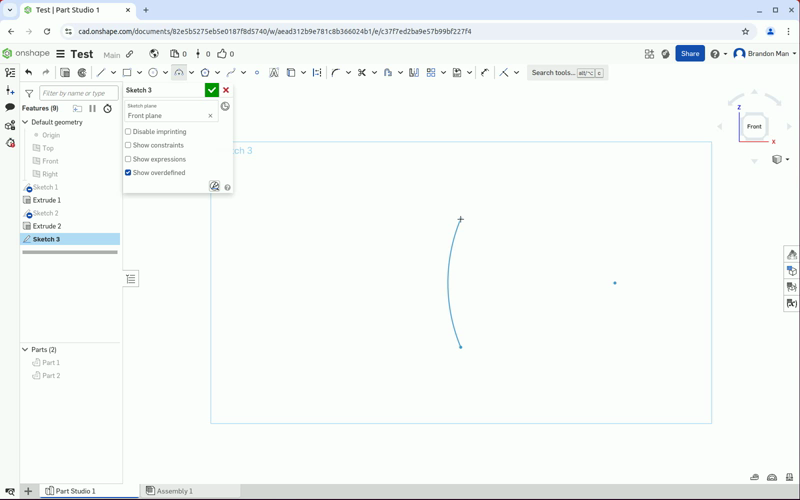
click(460, 218)
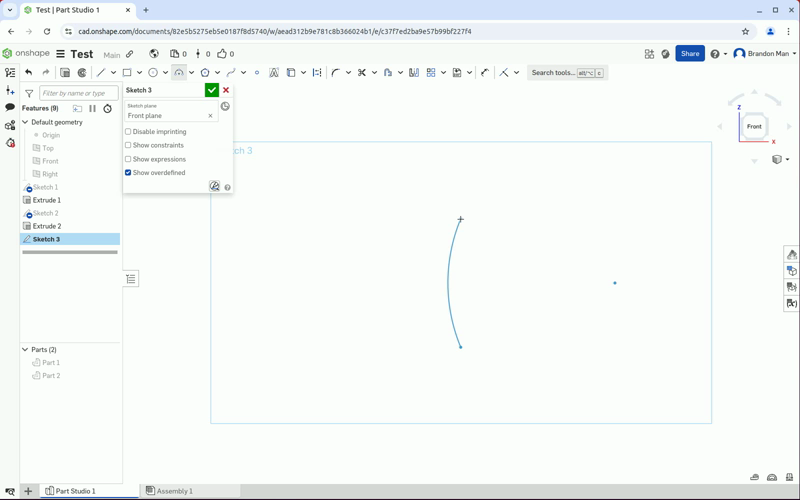
mouse_move(525, 282)
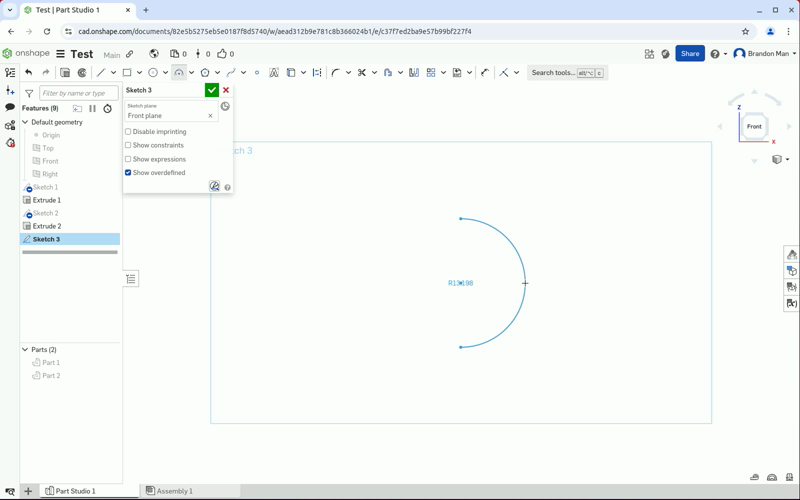
click(525, 282)
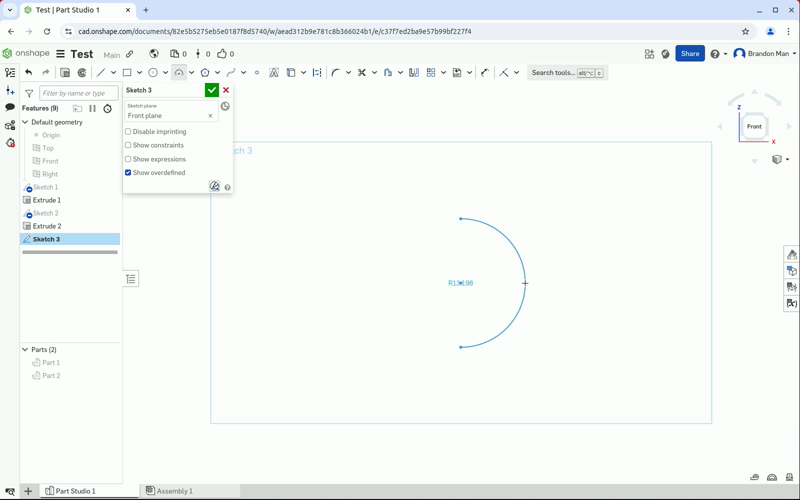
key_up(shift)
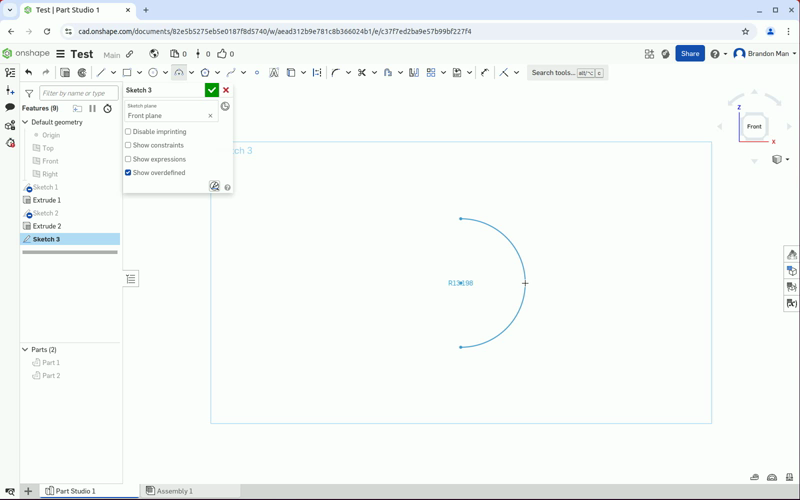
key(esc)
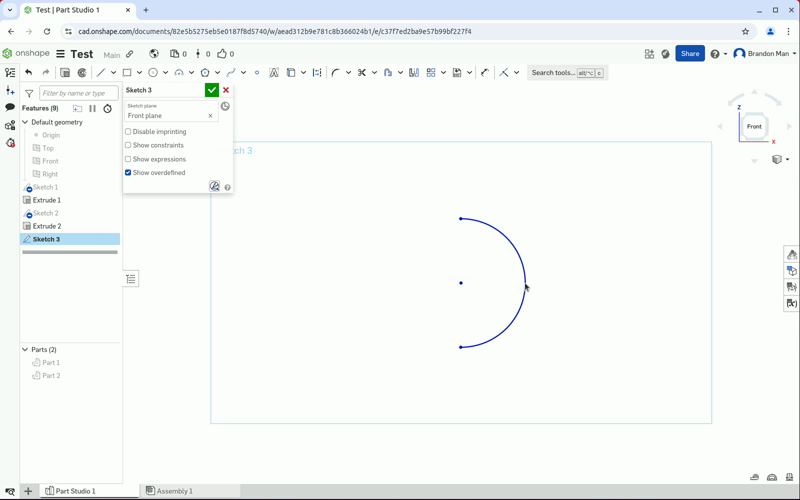
key(l)
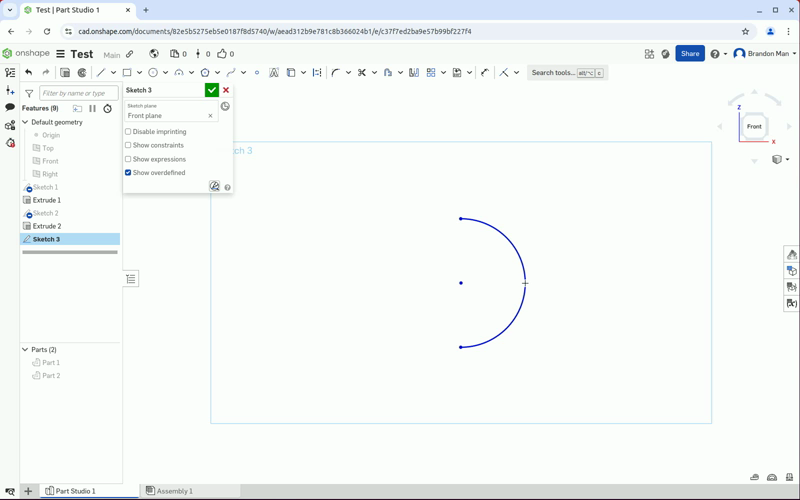
mouse_move(460, 218)
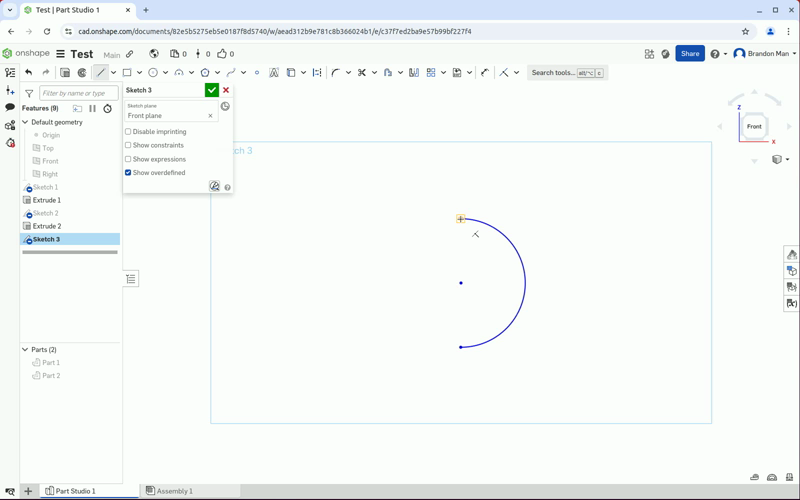
click(460, 218)
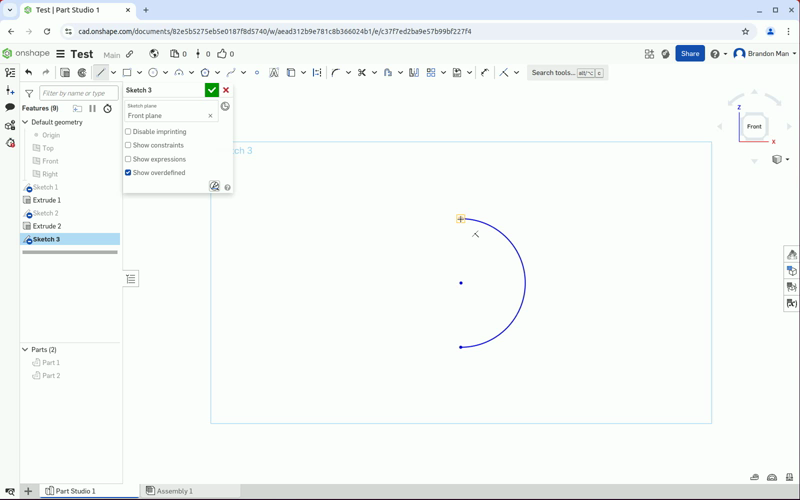
key_down(shift)
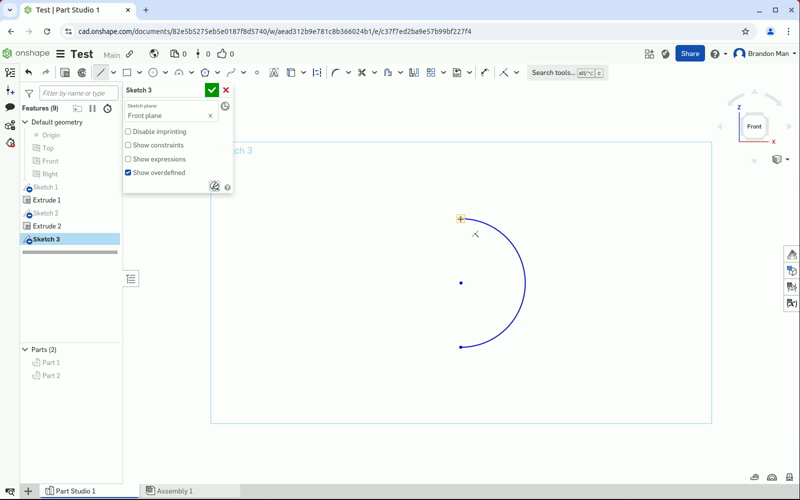
mouse_move(490, 218)
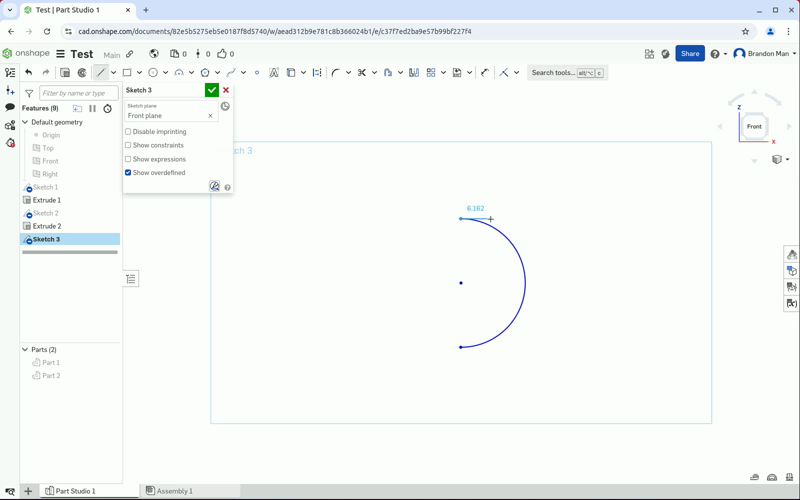
mouse_move(460, 239)
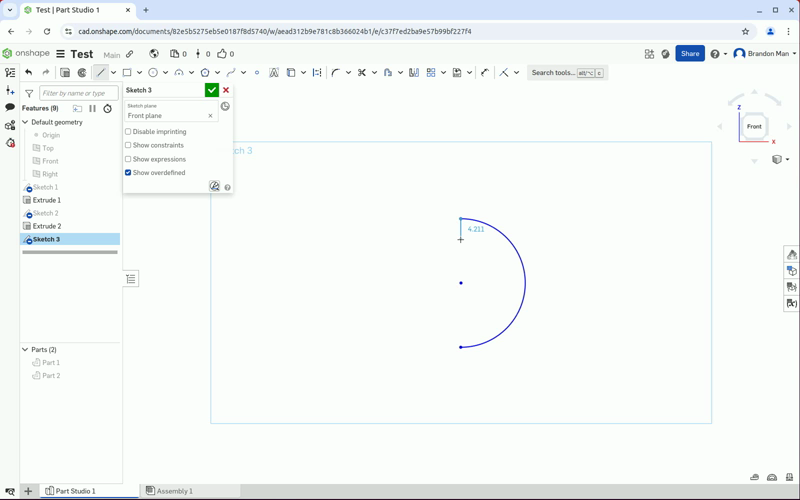
click(460, 239)
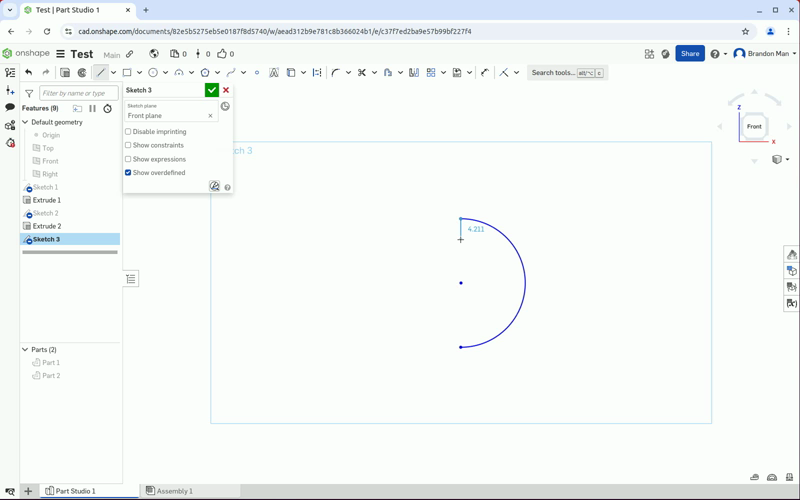
key_up(shift)
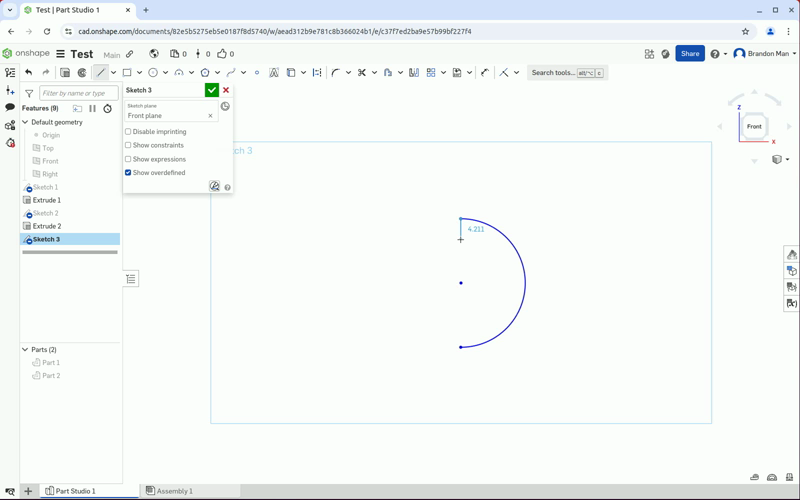
key(esc)
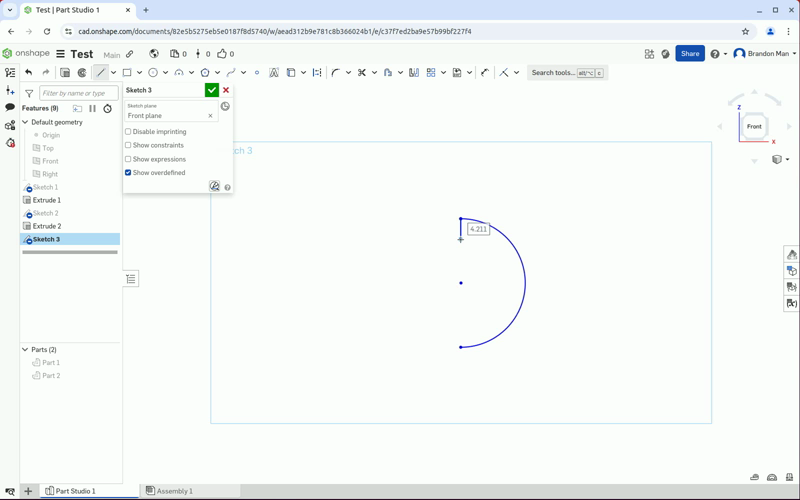
key(a)
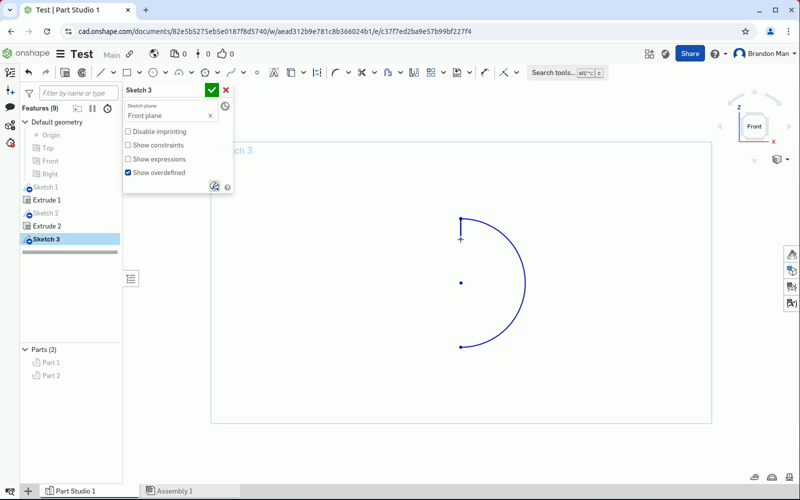
mouse_move(460, 239)
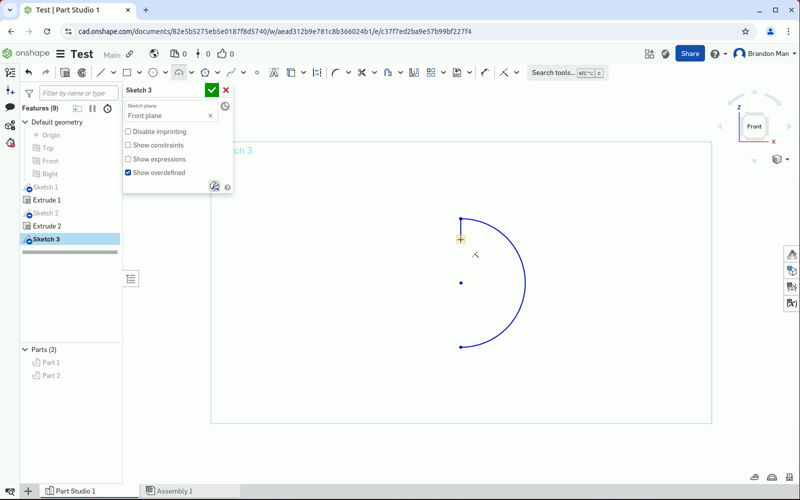
click(460, 239)
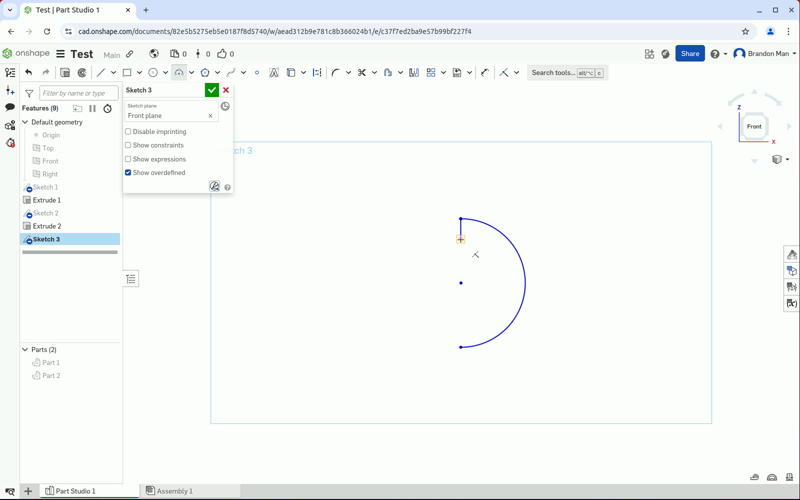
key_down(shift)
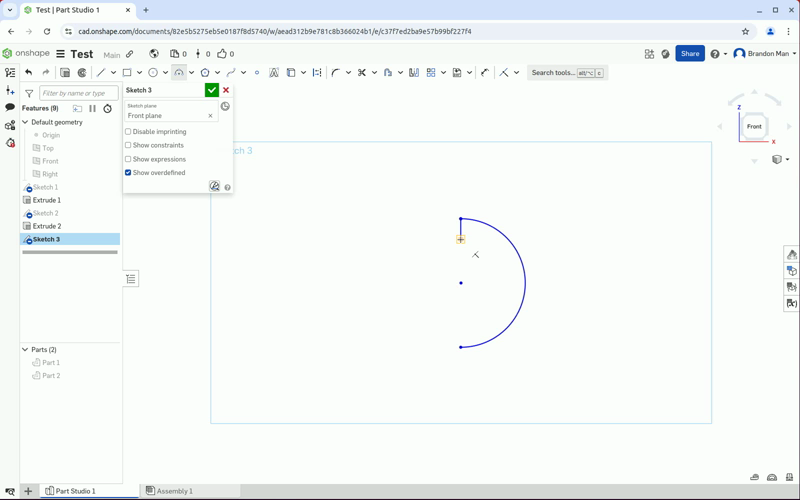
mouse_move(460, 327)
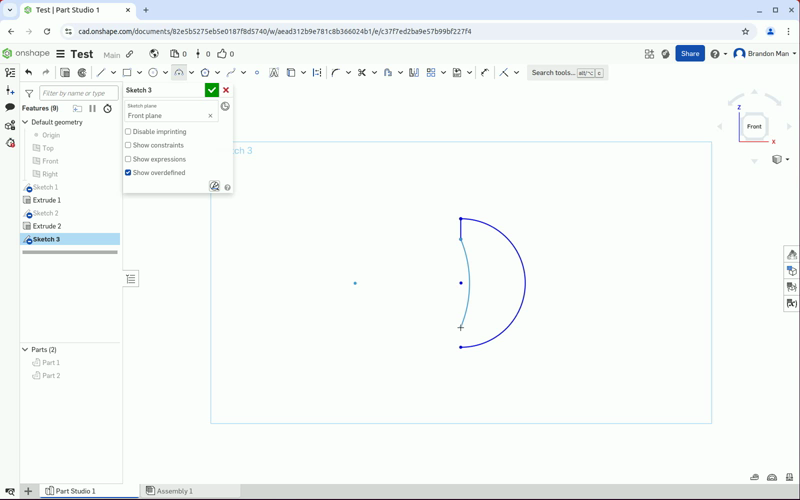
click(460, 327)
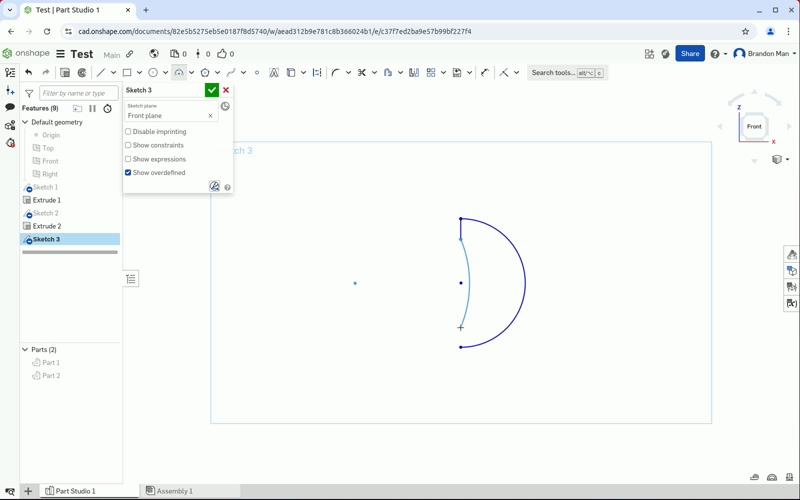
mouse_move(504, 282)
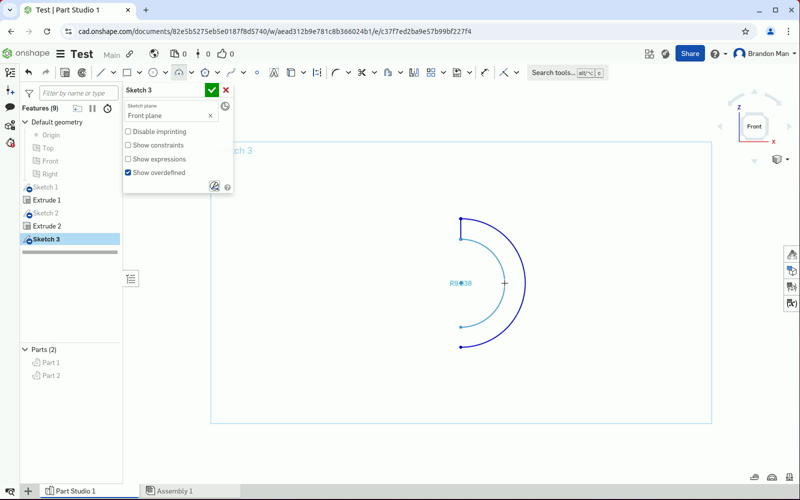
click(504, 282)
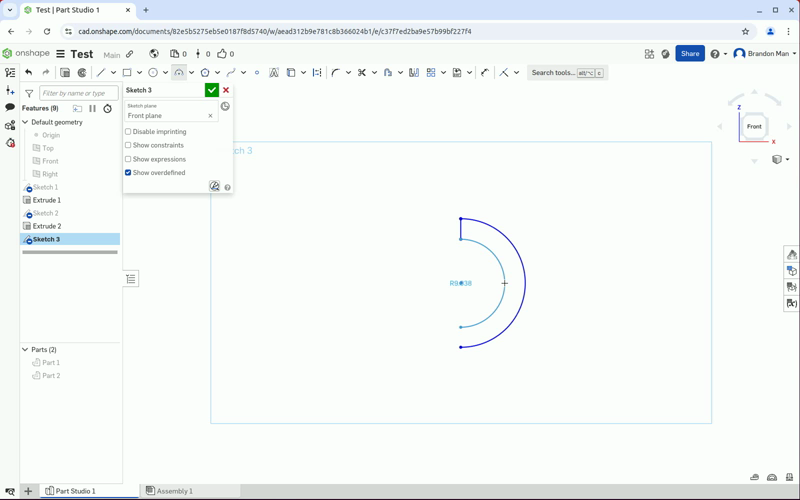
key_up(shift)
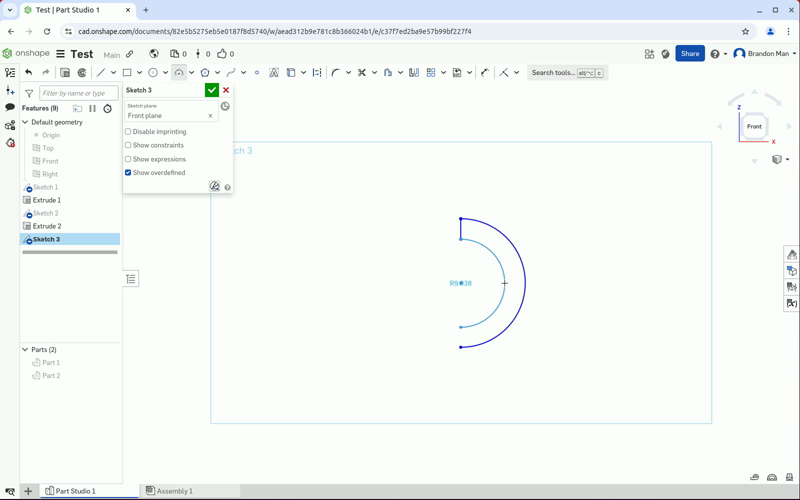
key(esc)
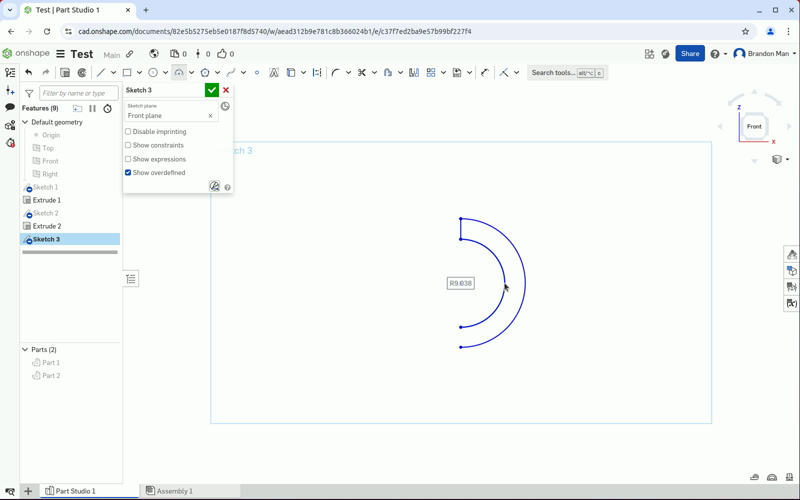
key(l)
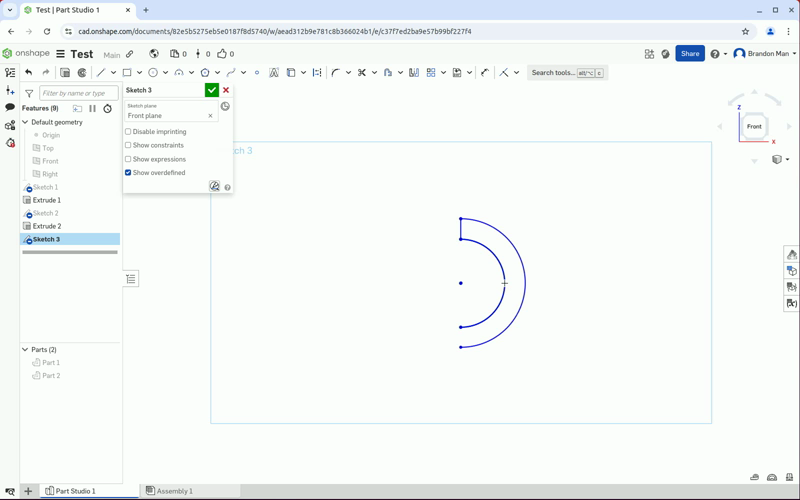
mouse_move(460, 327)
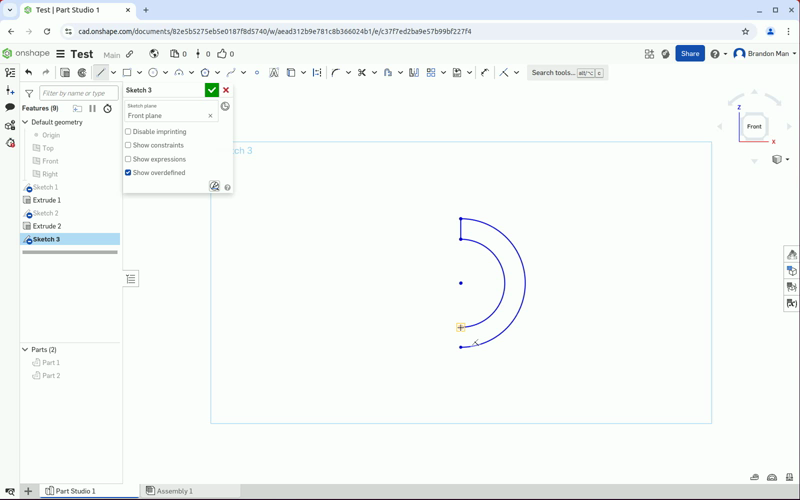
click(460, 327)
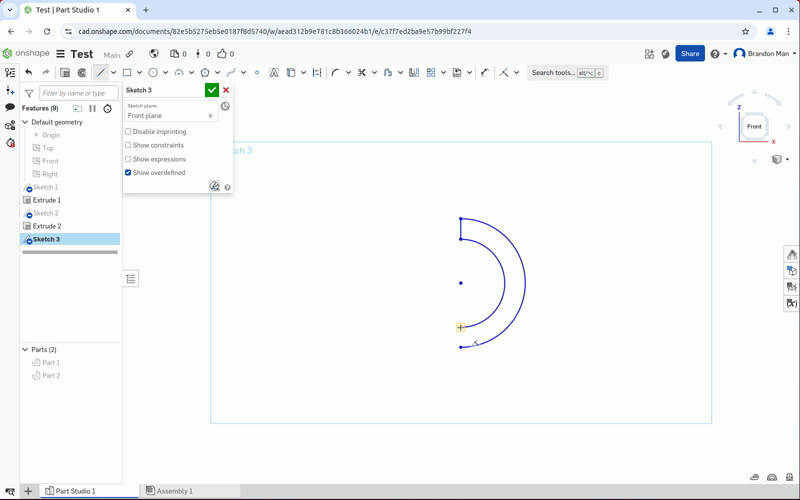
mouse_move(490, 327)
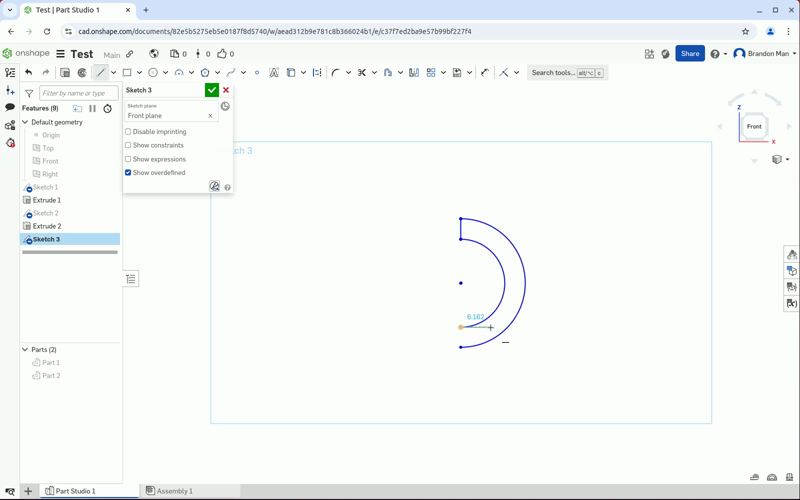
key_down(shift)
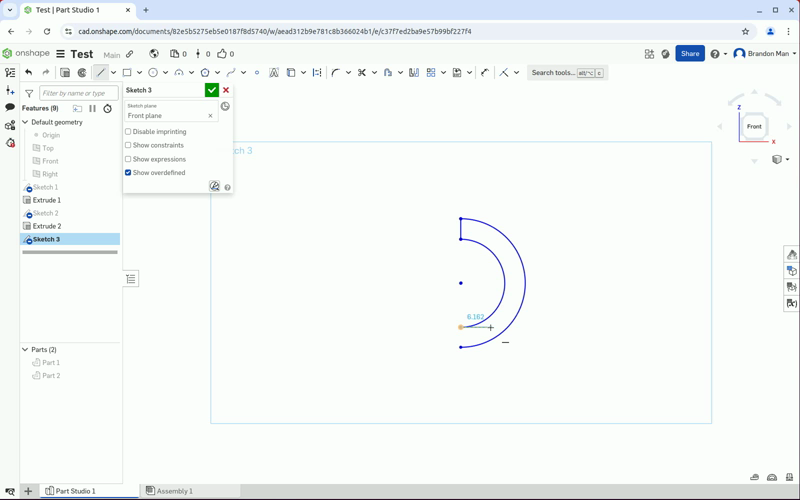
mouse_move(460, 347)
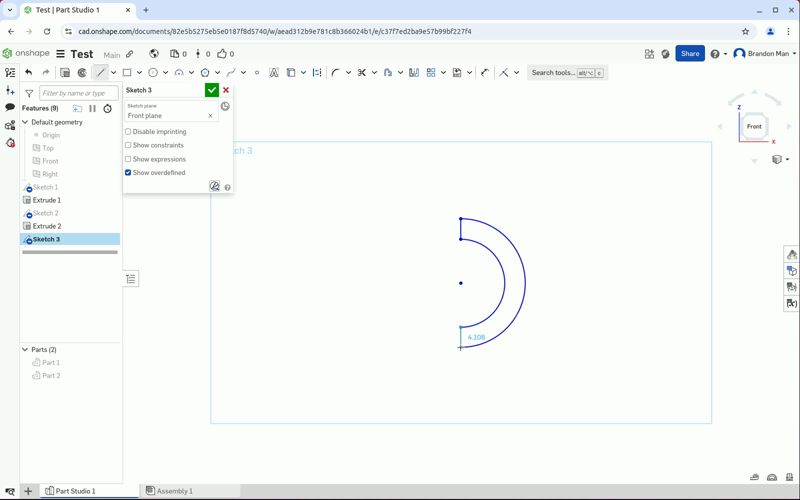
key_up(shift)
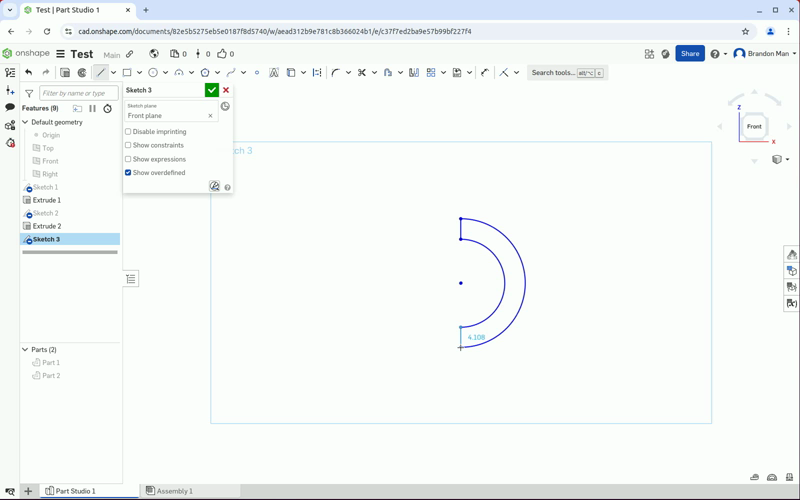
click(460, 347)
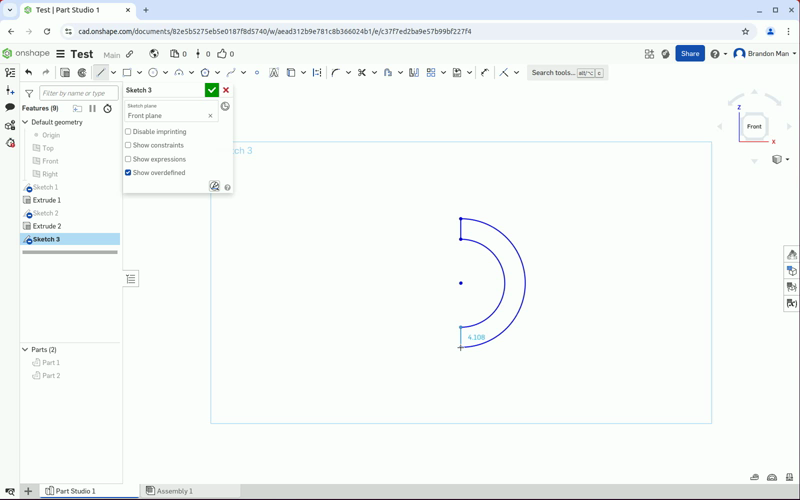
key(esc)
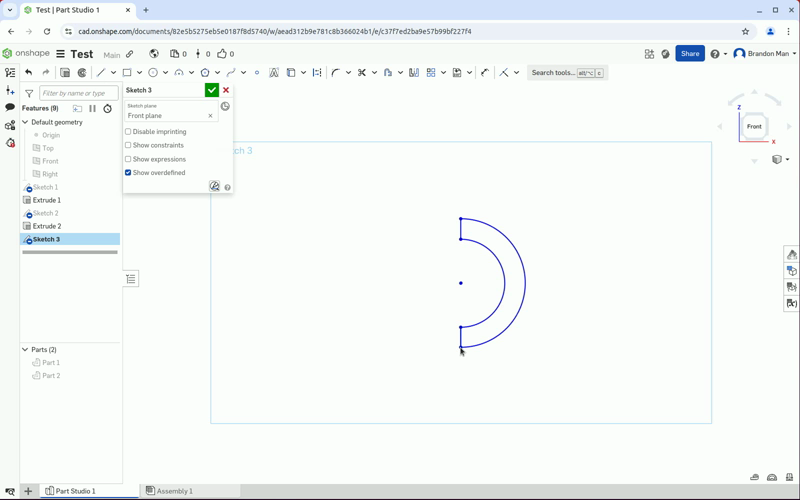
mouse_move(466, 268)
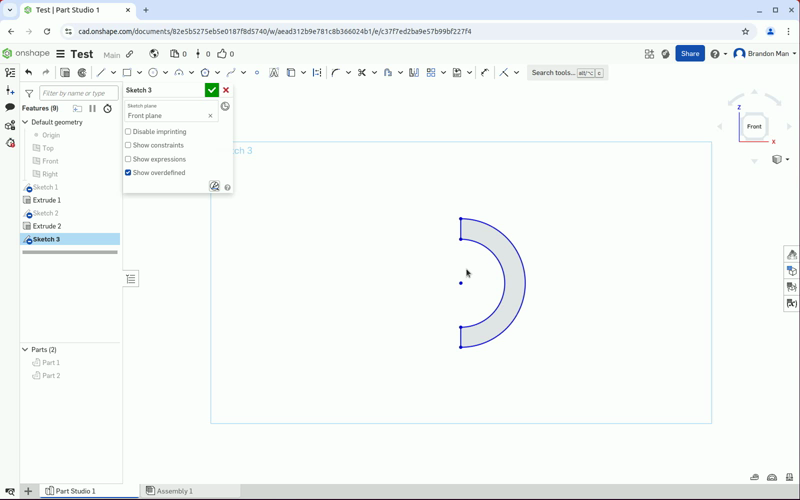
scroll(6)
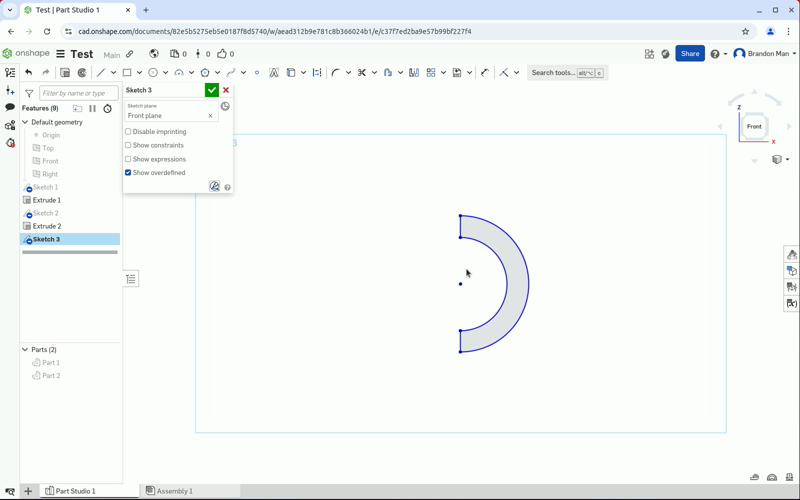
scroll(6)
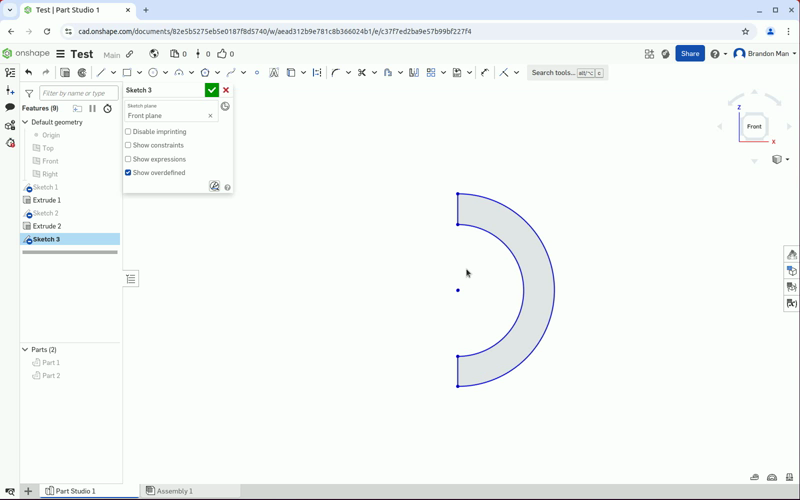
scroll(6)
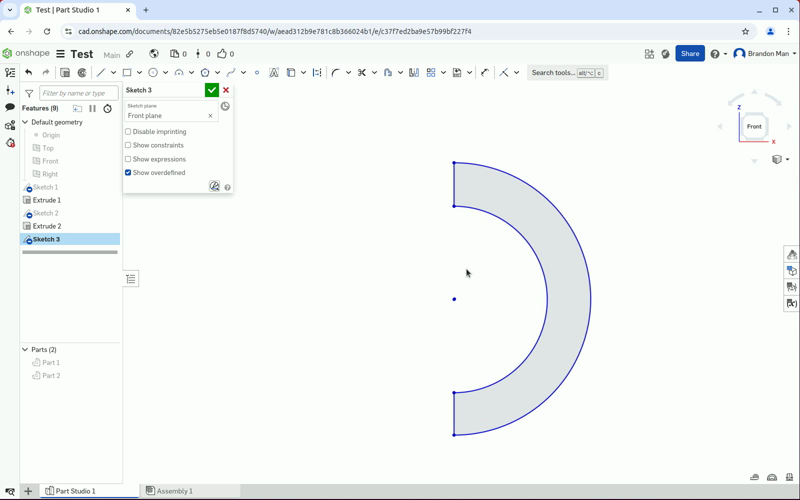
scroll(6)
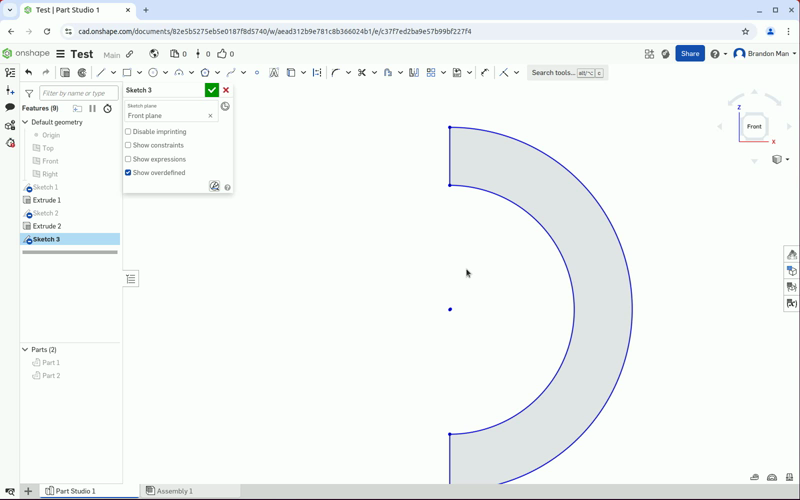
scroll(6)
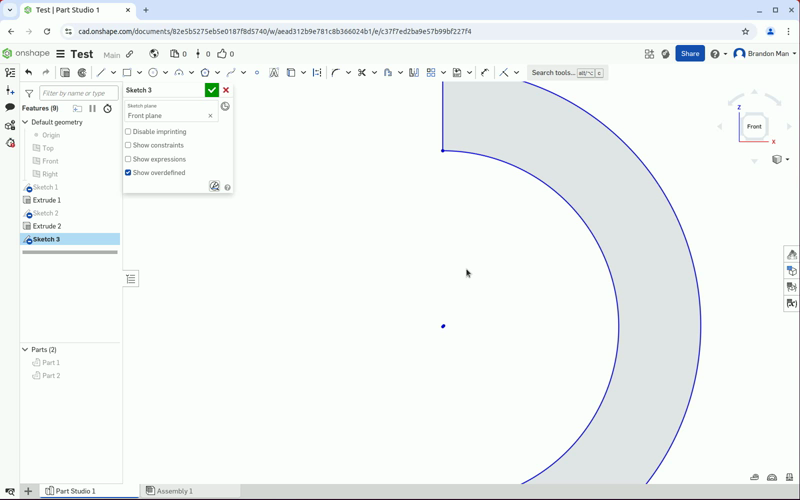
scroll(6)
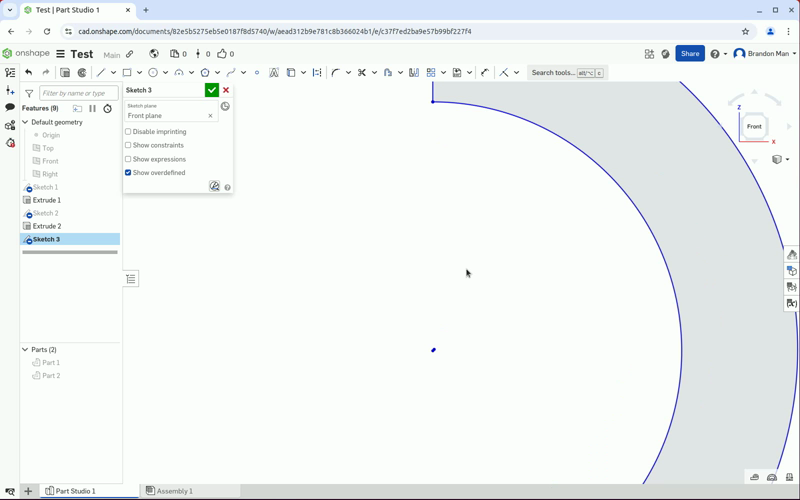
scroll(6)
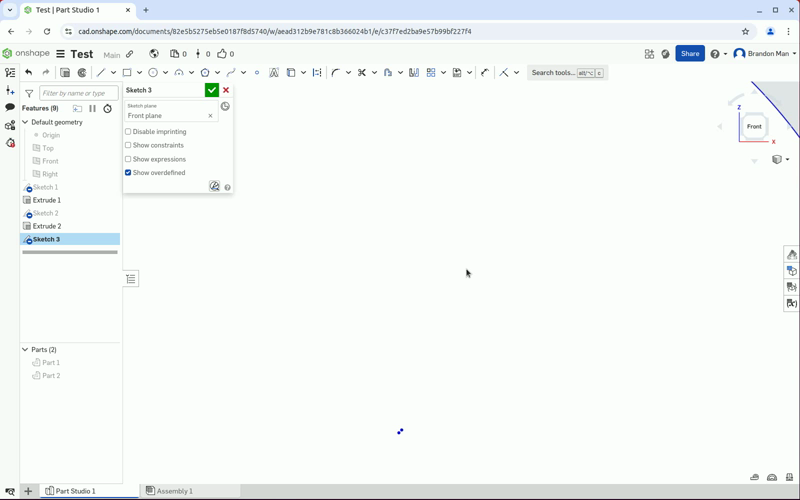
click(466, 268)
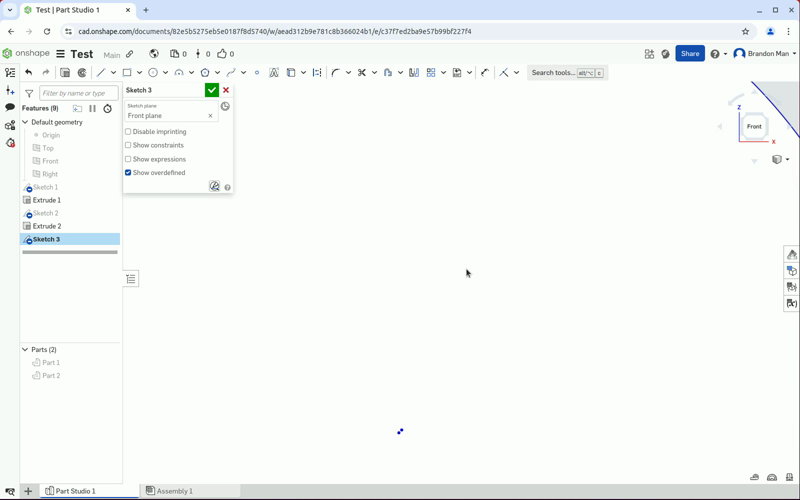
scroll(-6)
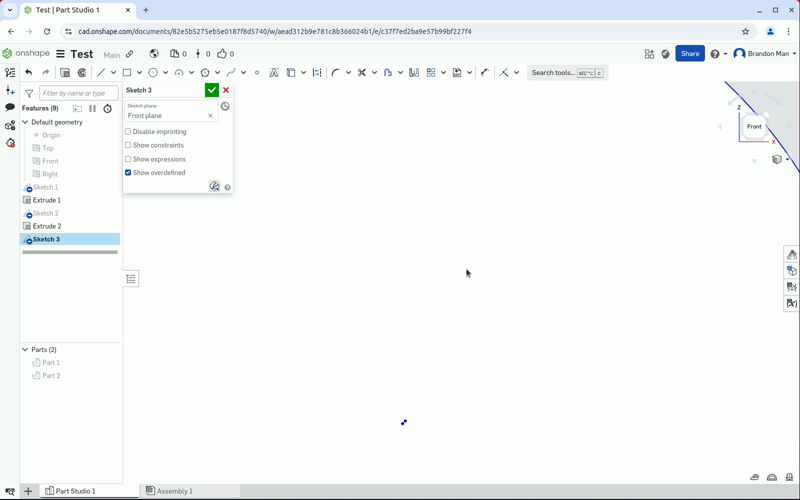
scroll(-6)
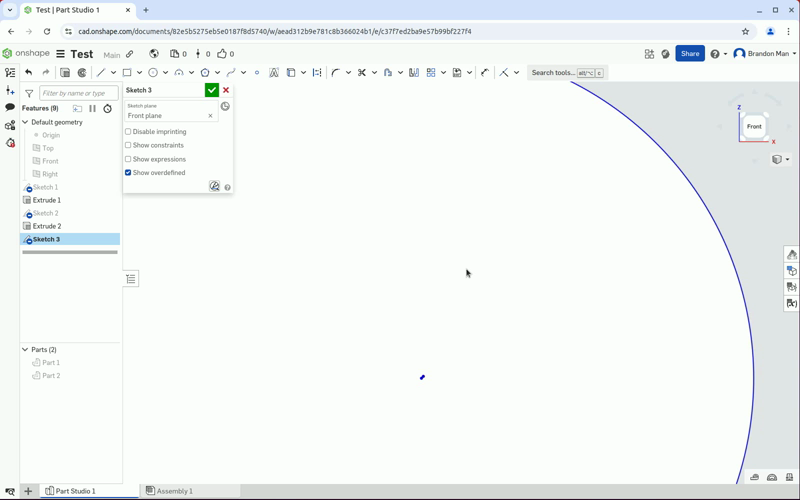
scroll(-6)
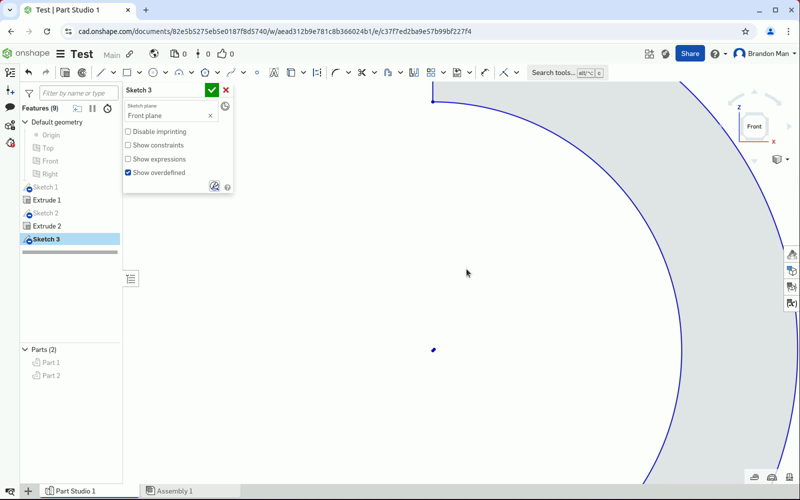
scroll(-6)
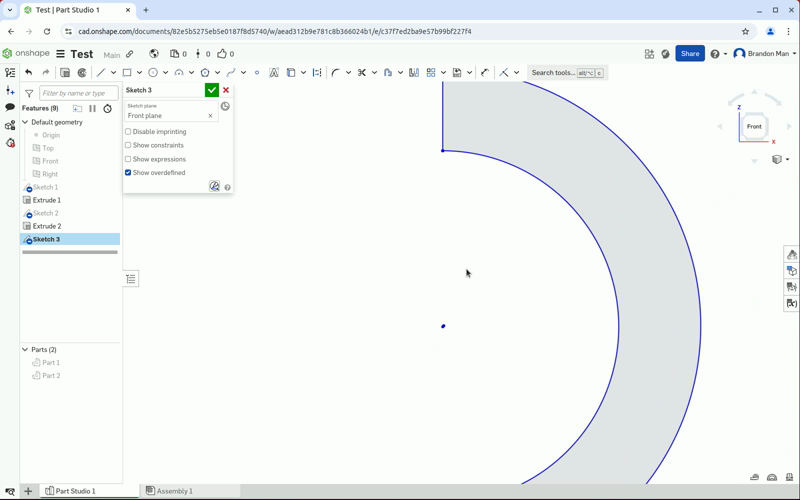
scroll(-6)
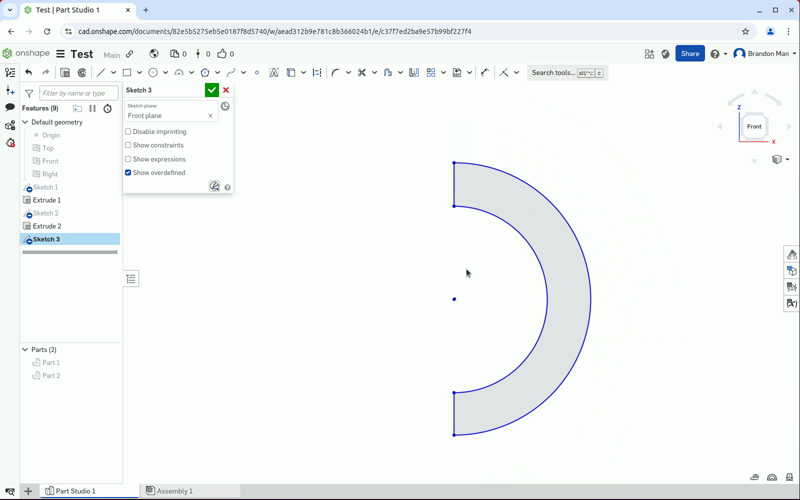
scroll(-6)
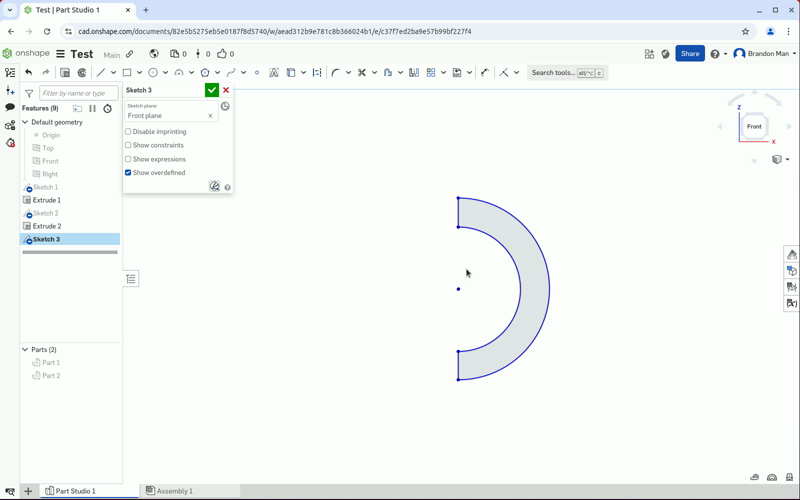
scroll(-6)
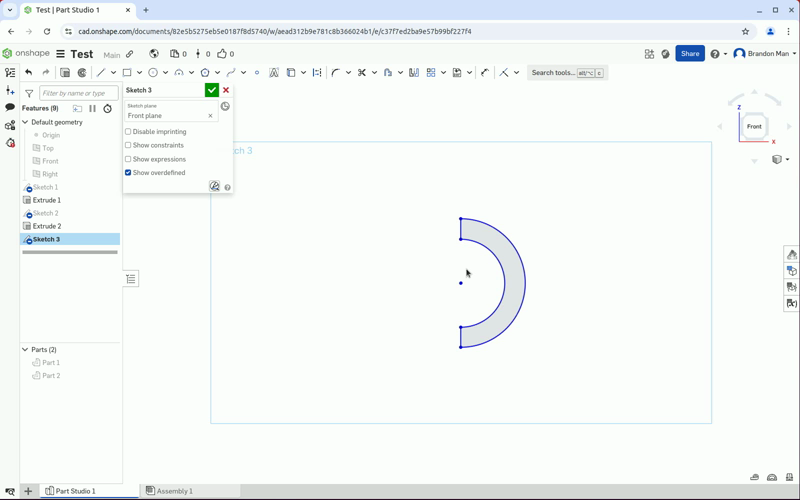
mouse_move(73, 352)
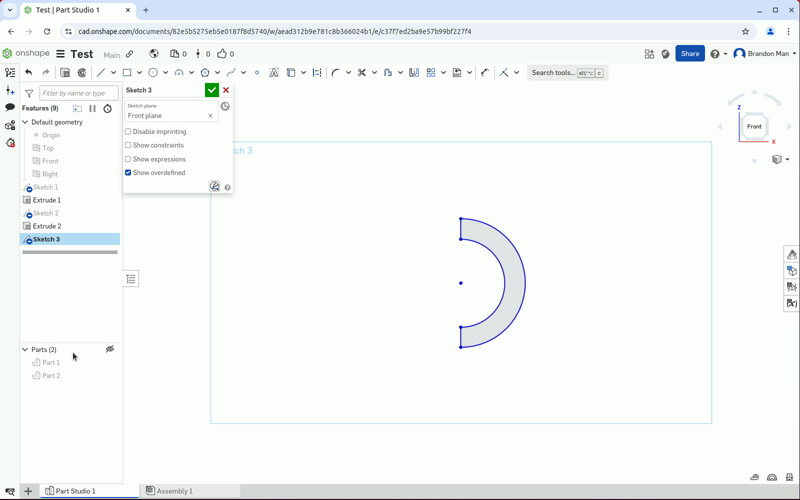
key(shift+y)
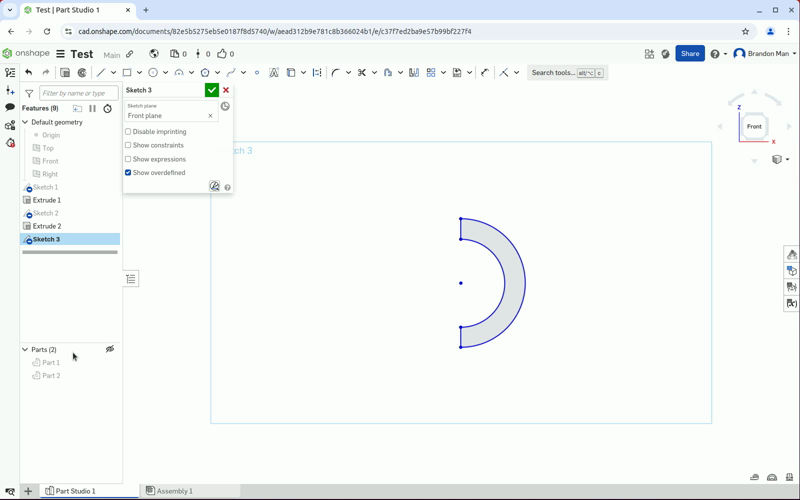
key(shift+e)
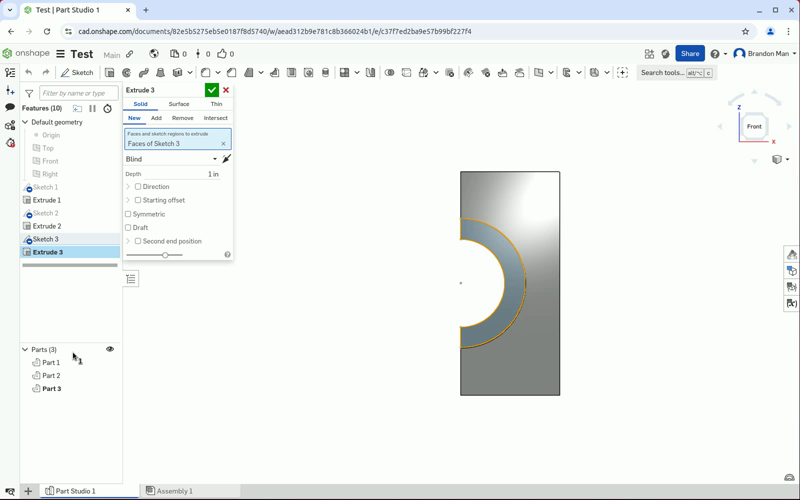
mouse_move(143, 106)
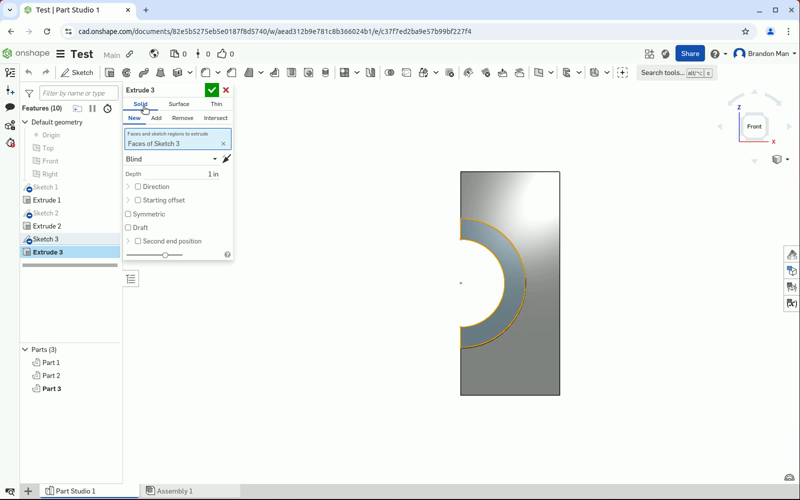
click(143, 106)
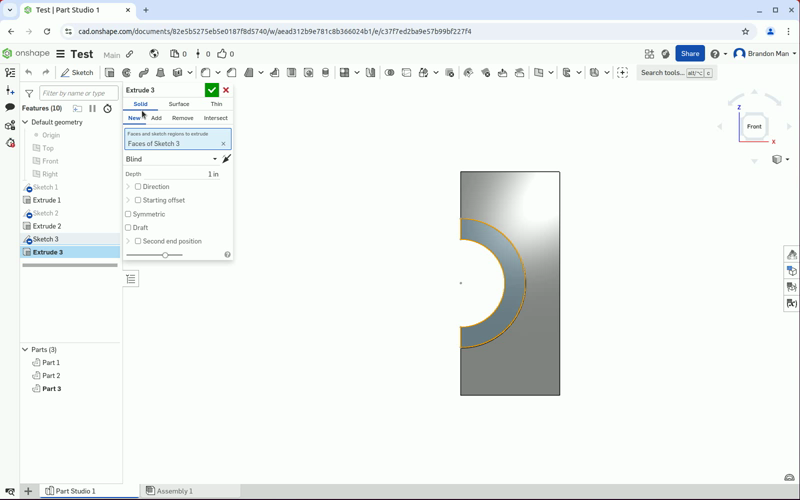
mouse_move(137, 120)
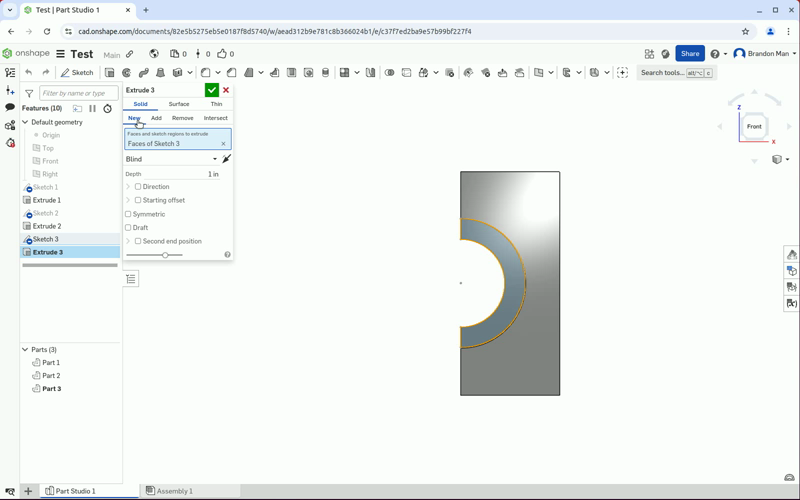
click(137, 120)
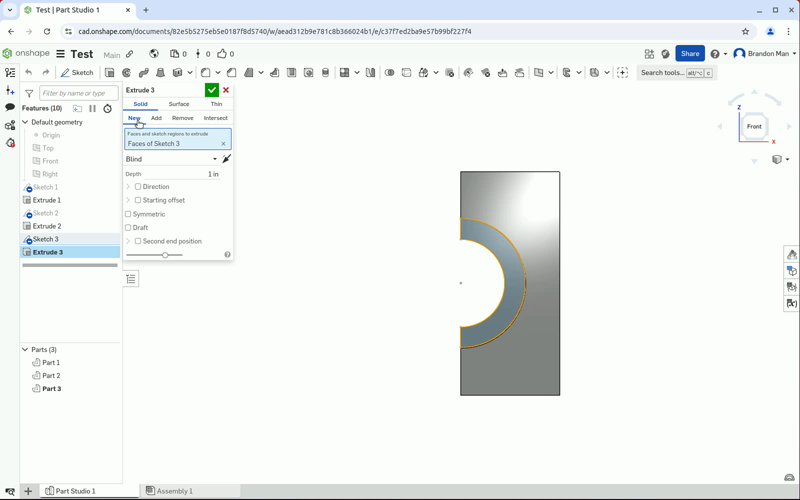
key(tab, 4)
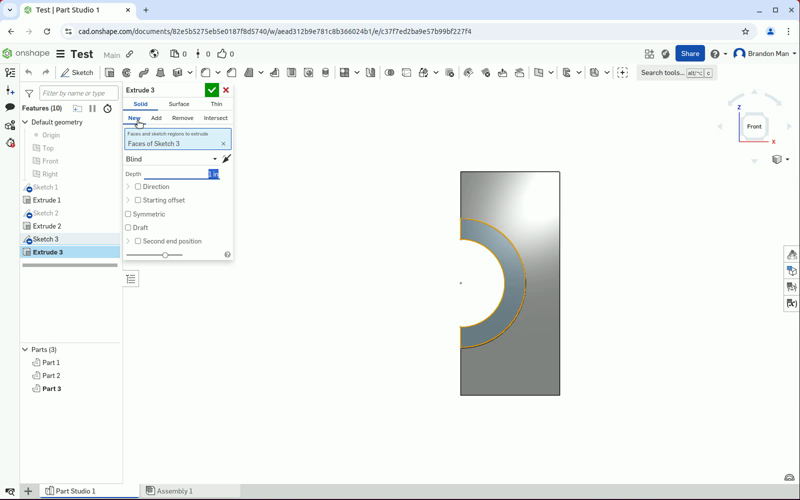
text(16.609)
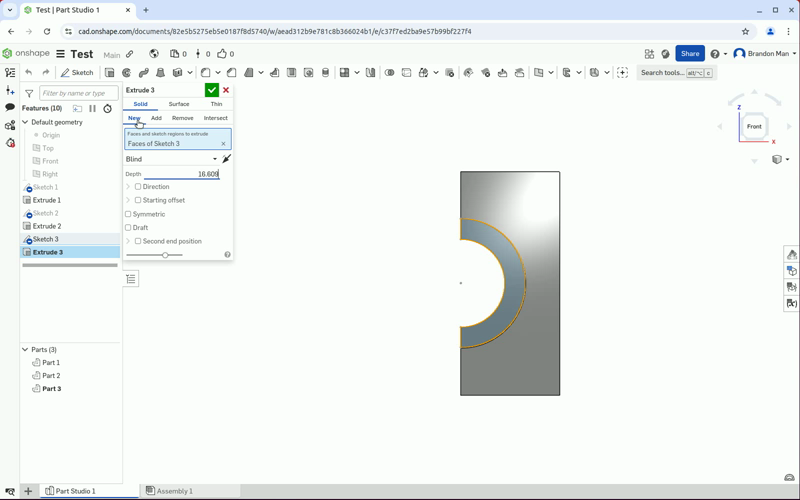
key(tab, 3)
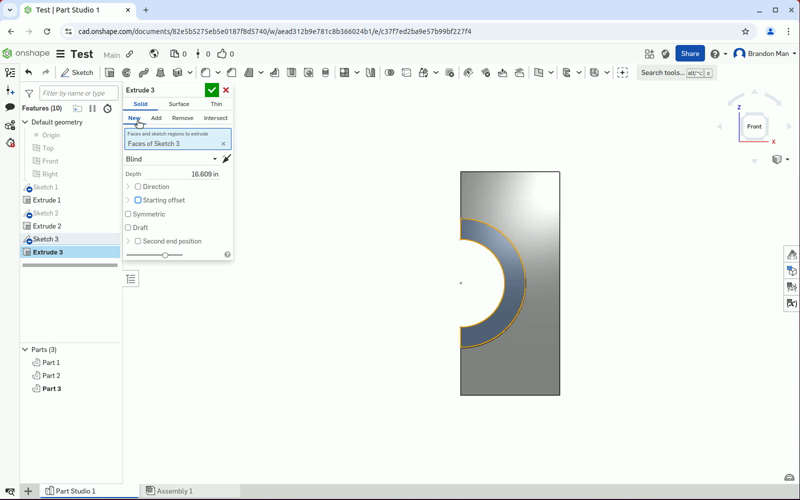
key(tab, 2)
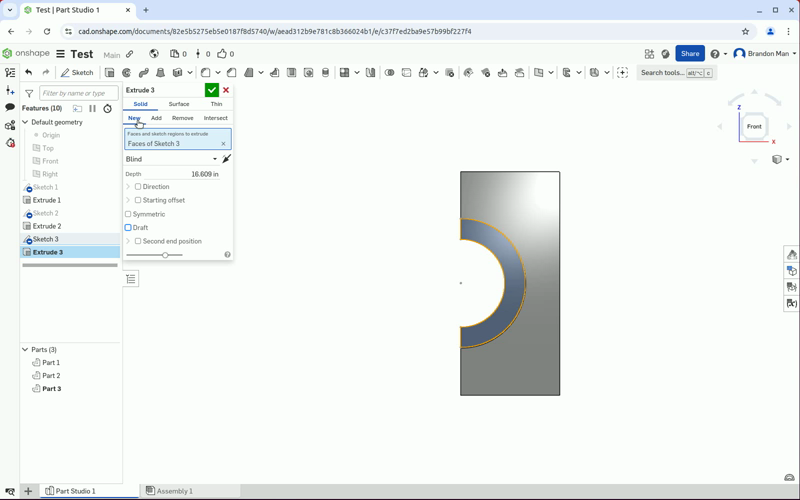
key(space)
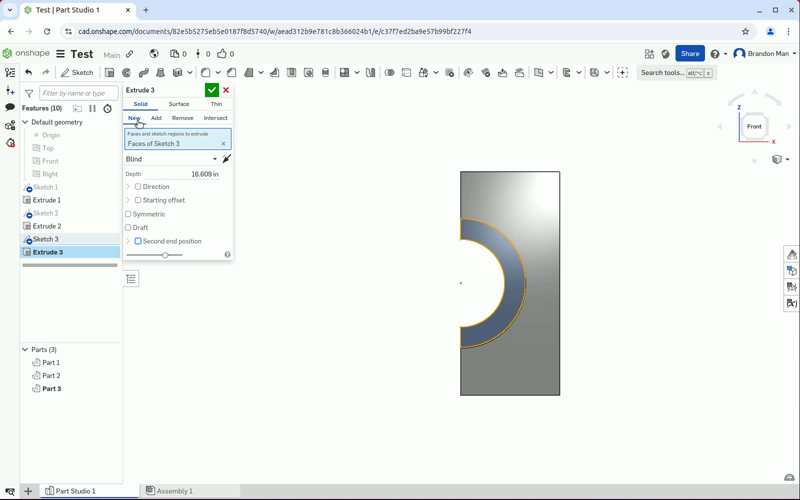
key(tab, 3)
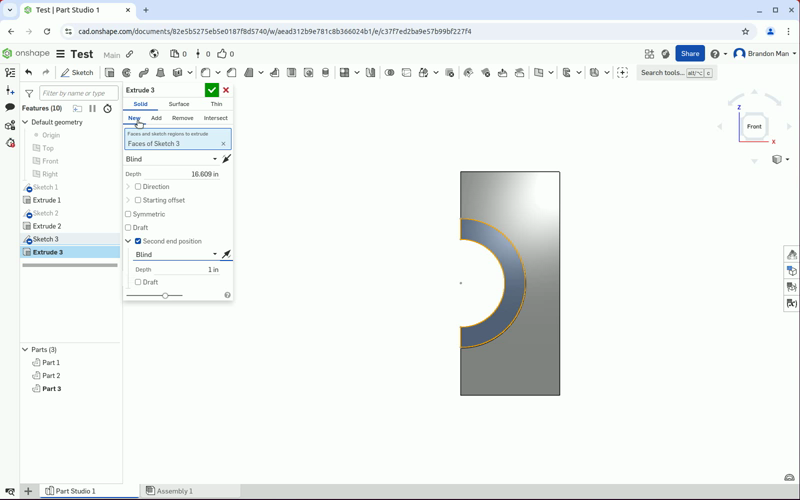
text(16.609)
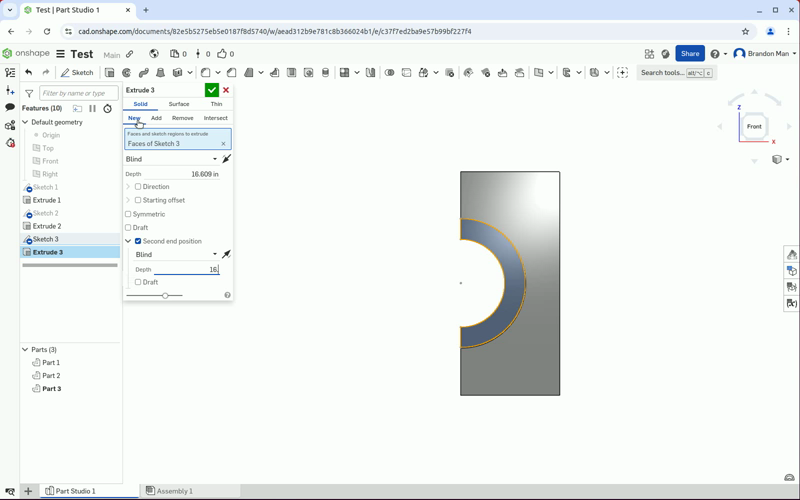
key(enter)
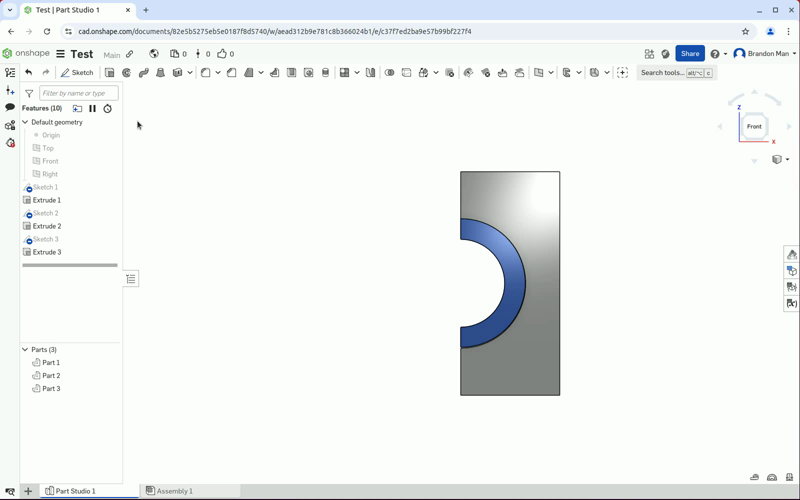
key(shift+h)
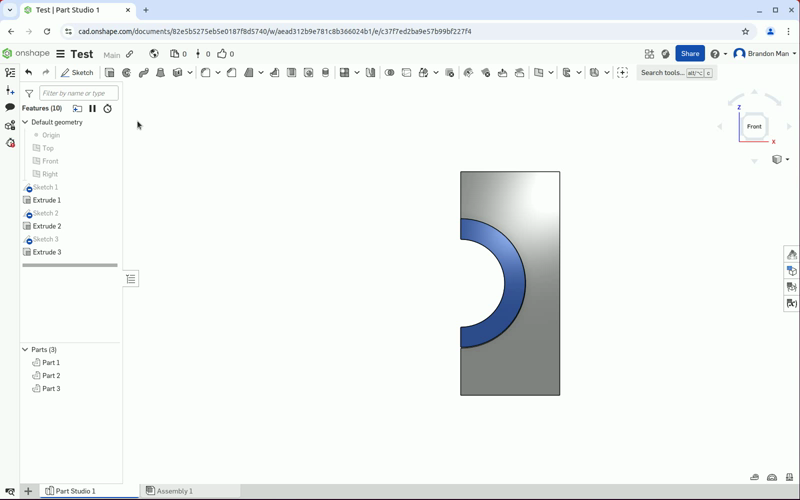
key(shift+h)
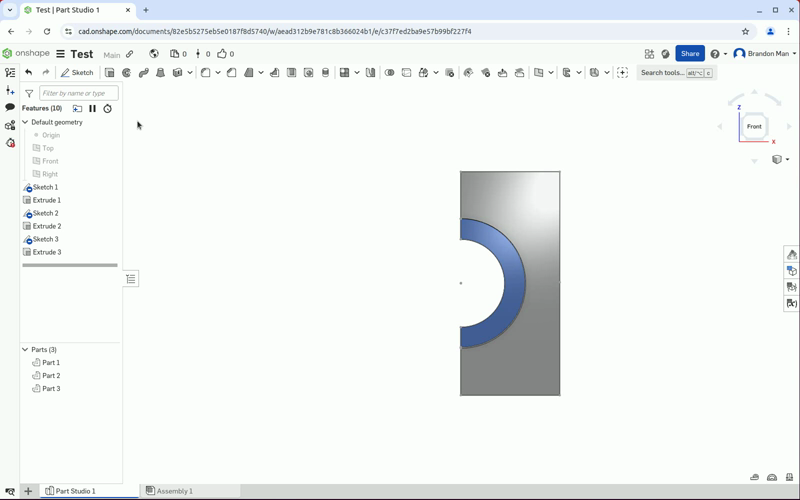
key(shift+7)
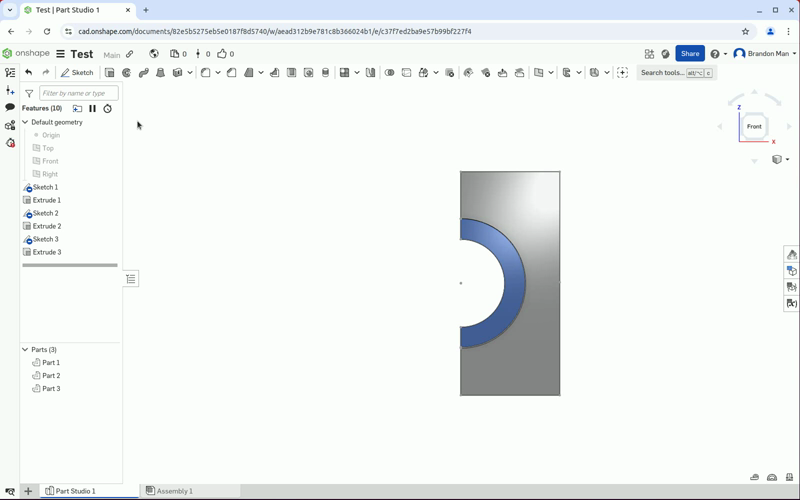
key(left, 2)
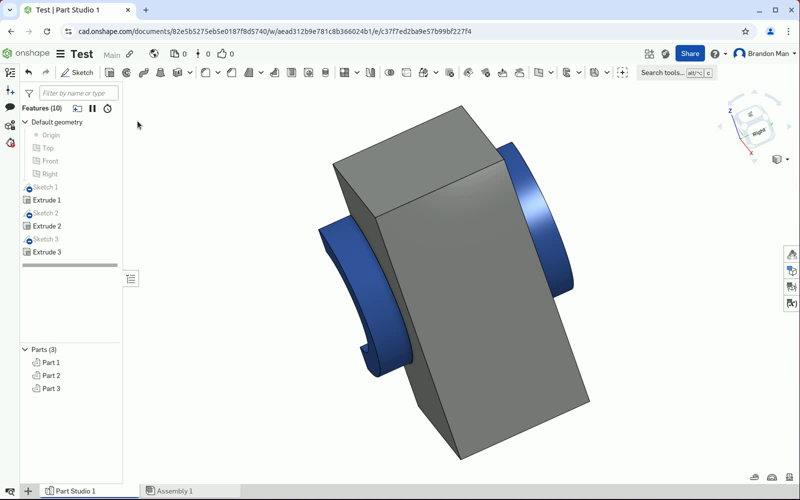
key(down, 2)
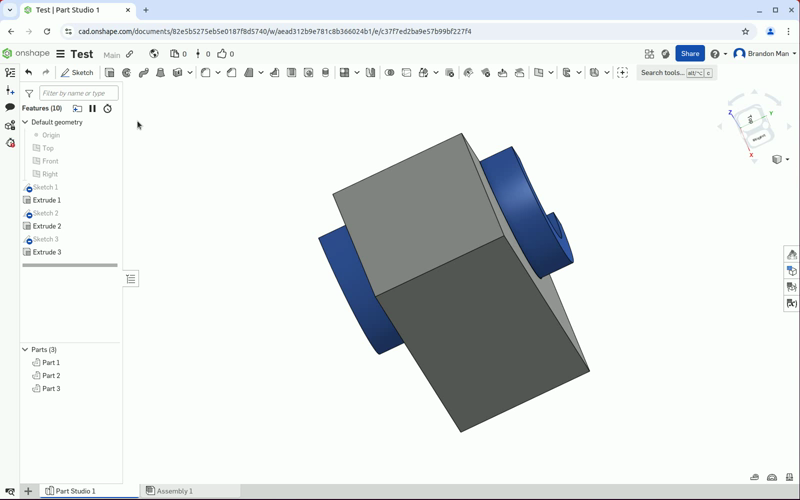
key(up, 2)
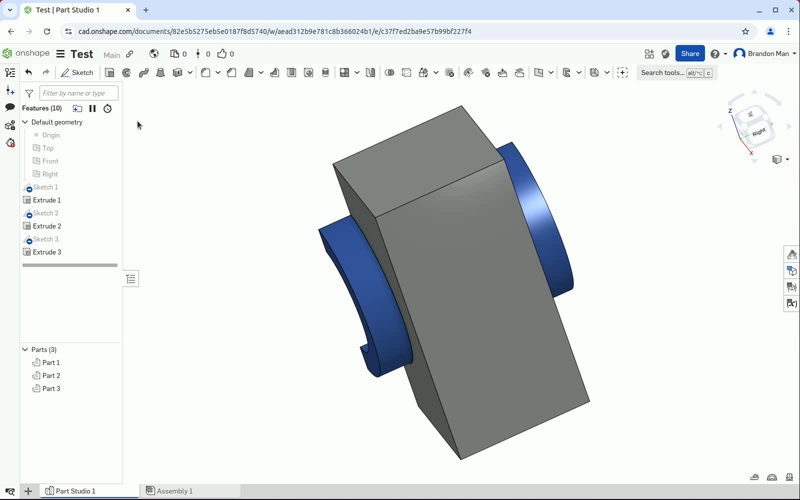
key(right, 2)
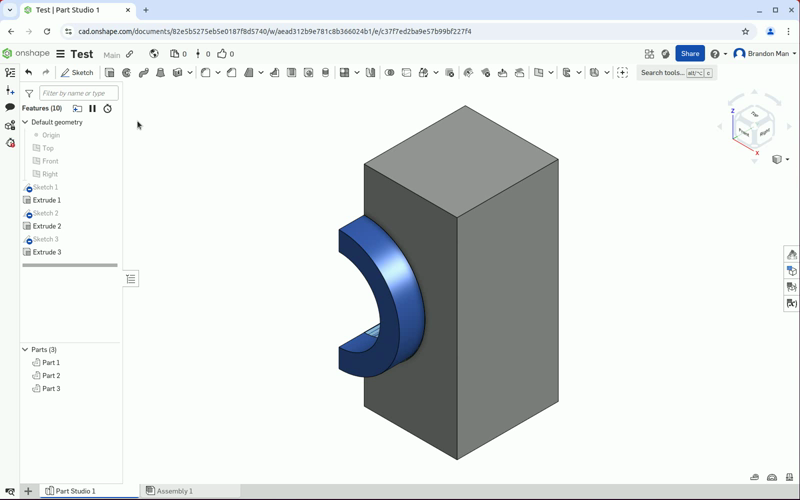
mouse_move(73, 189)
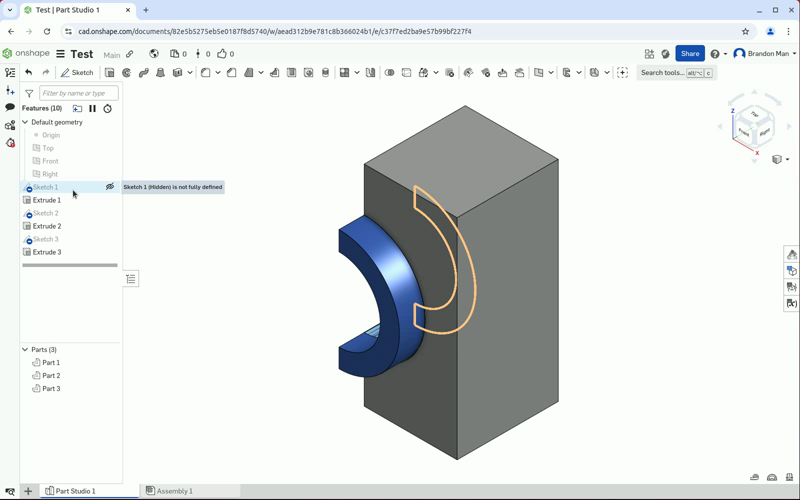
click(73, 189)